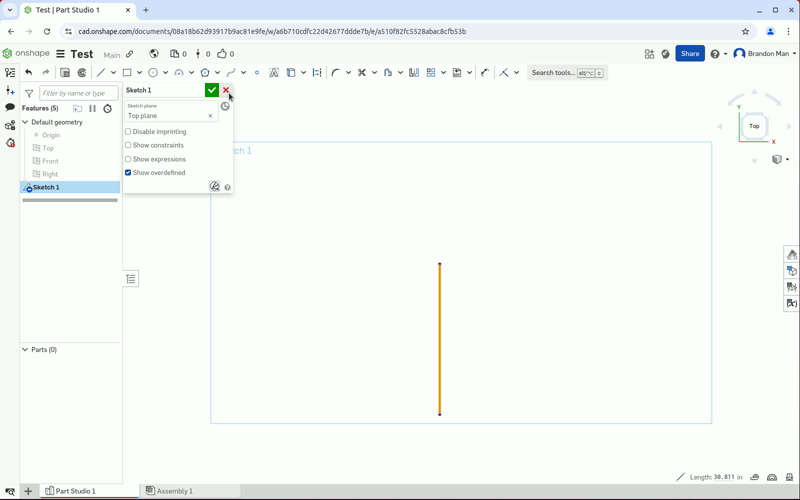
key(shift+h)
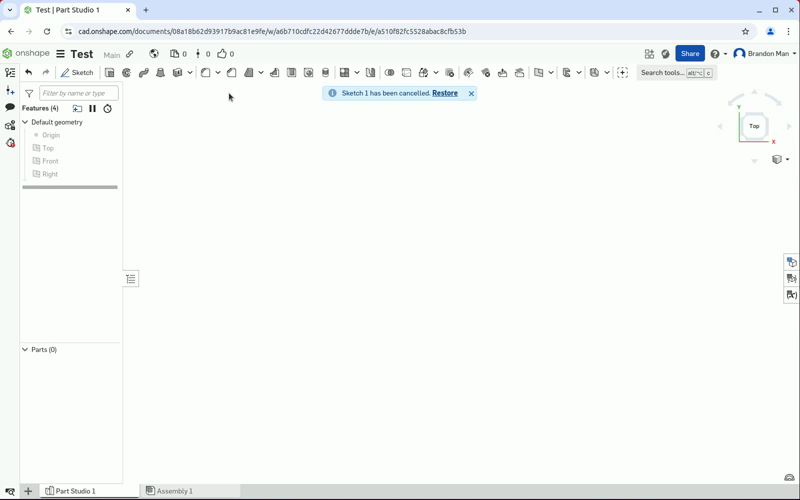
mouse_move(73, 352)
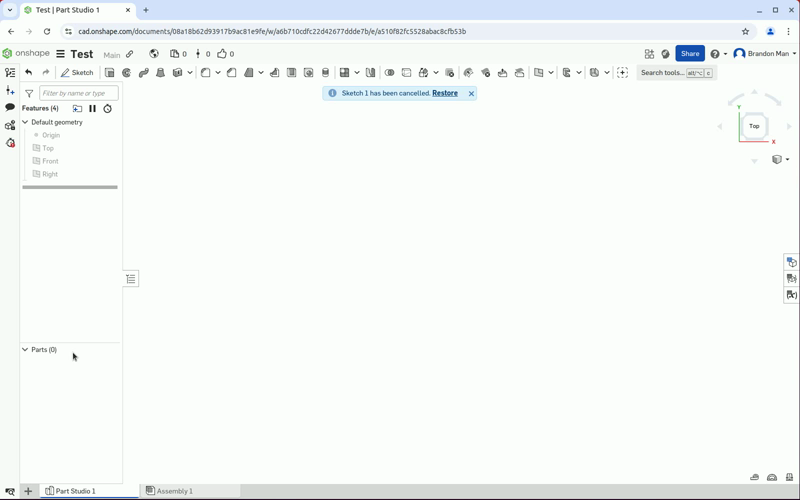
key(y)
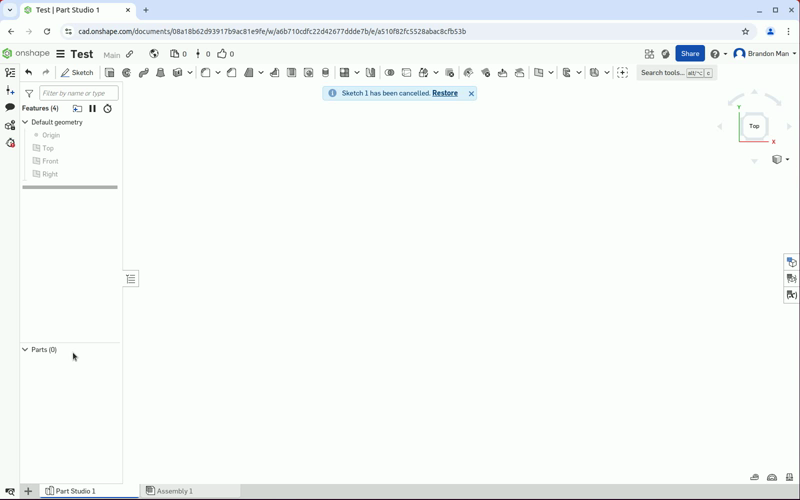
key(shift+p)
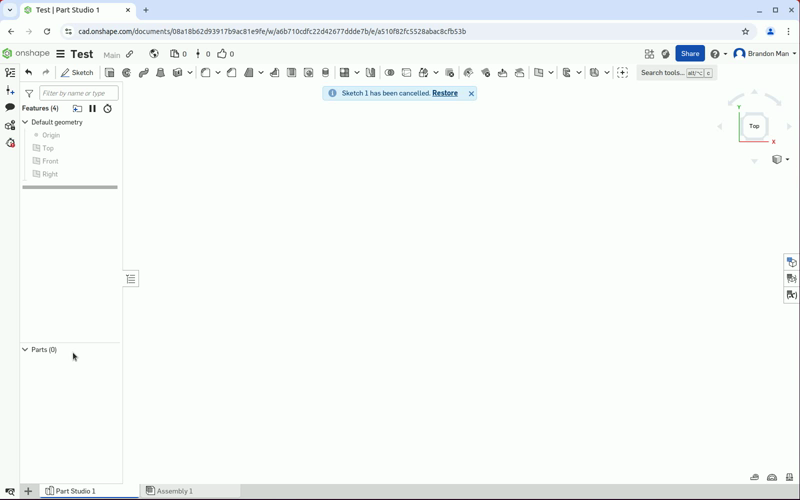
key(space)
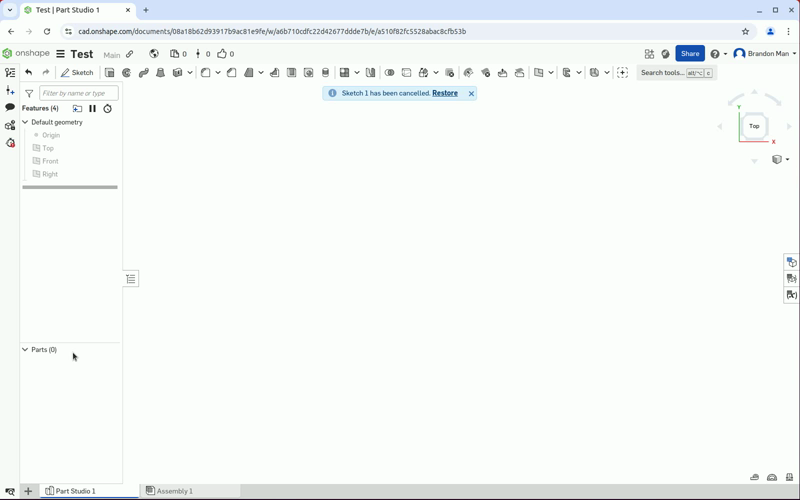
key_down(shift)
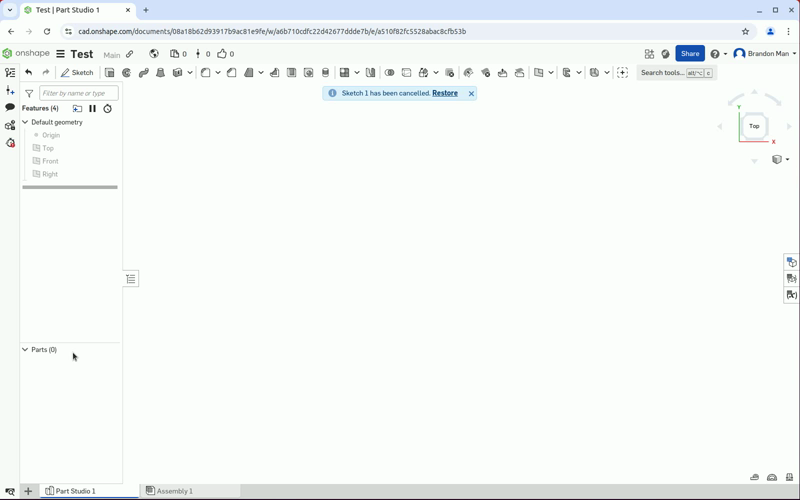
key(up)
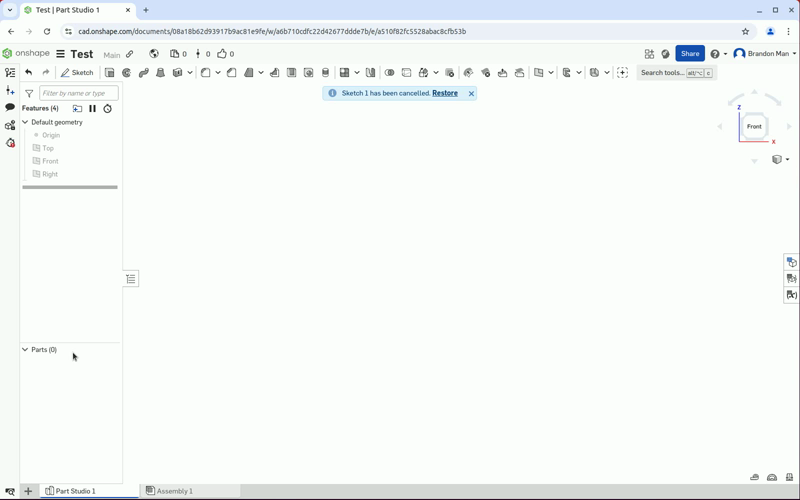
key_up(shift)
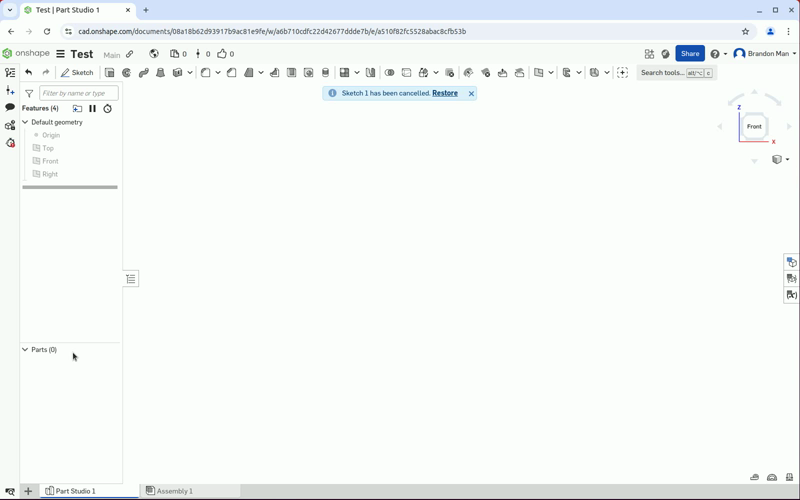
mouse_move(73, 352)
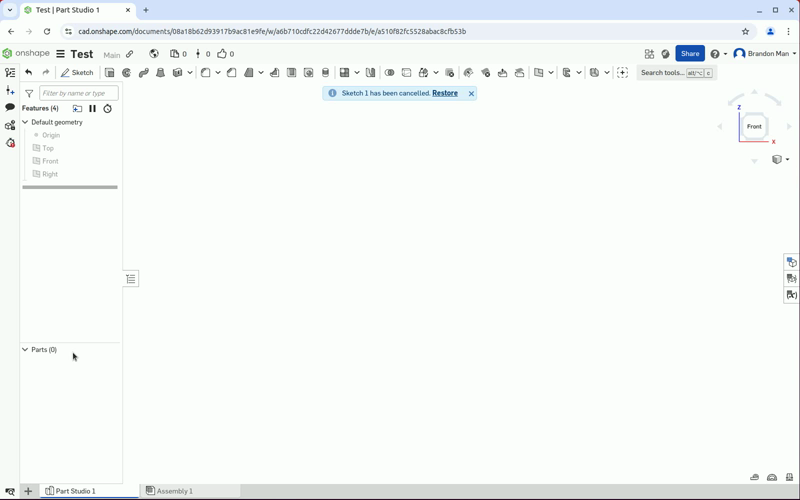
key(shift+y)
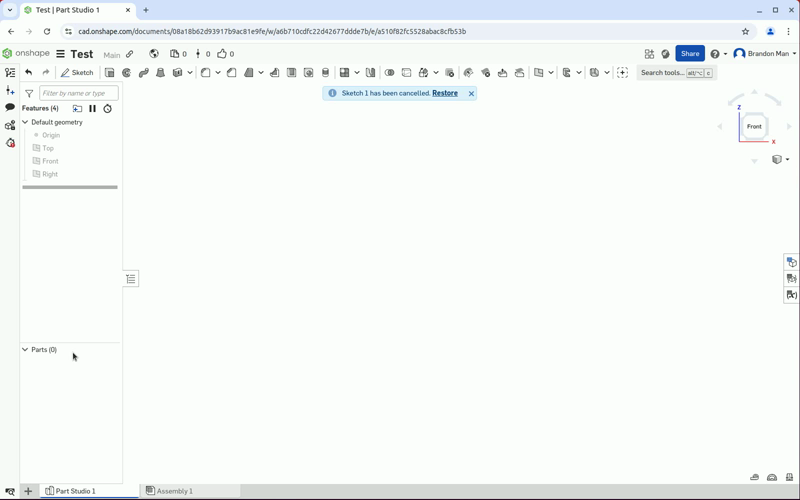
key(shift+s)
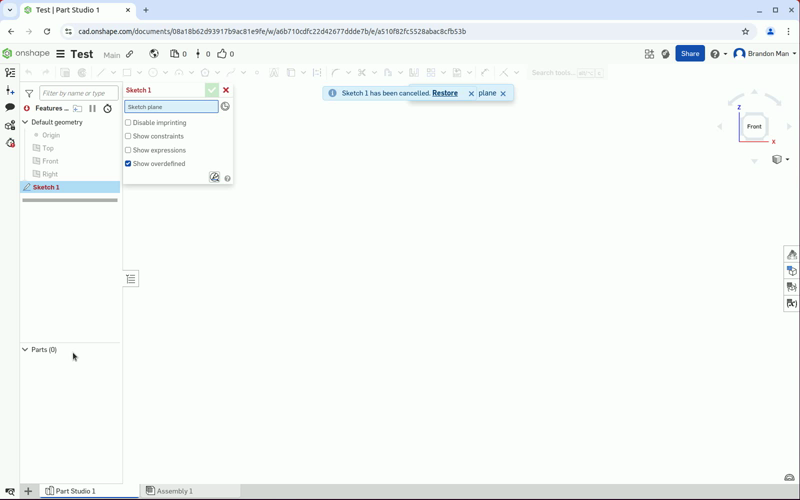
mouse_move(73, 163)
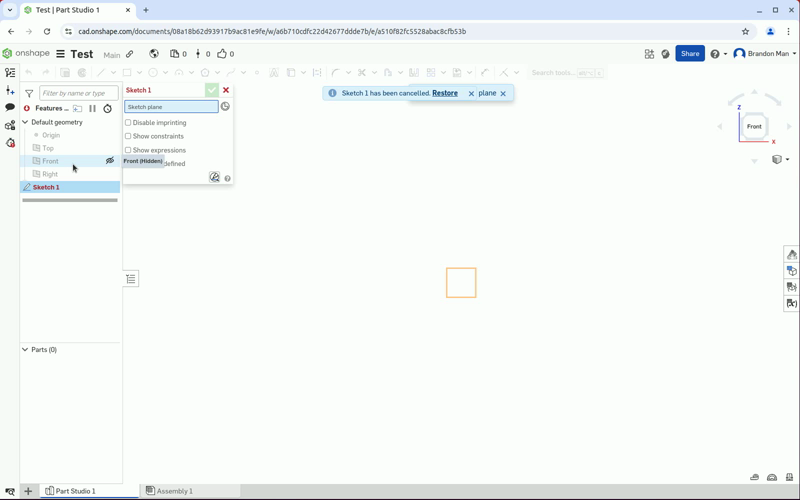
click(73, 163)
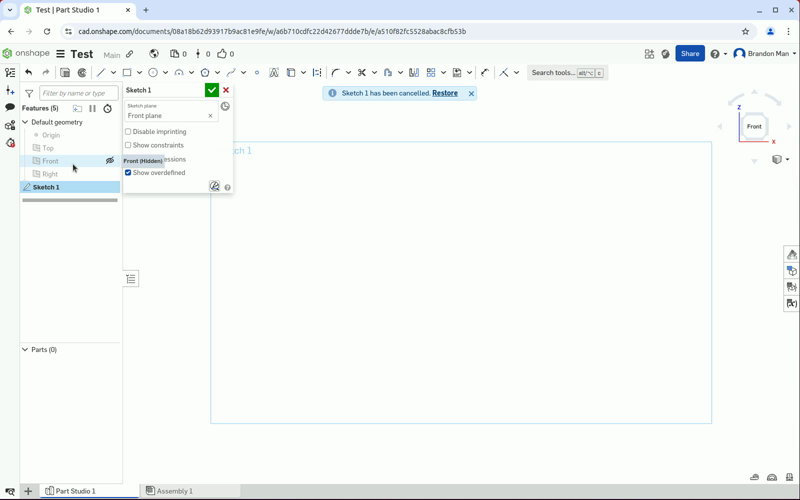
mouse_move(73, 352)
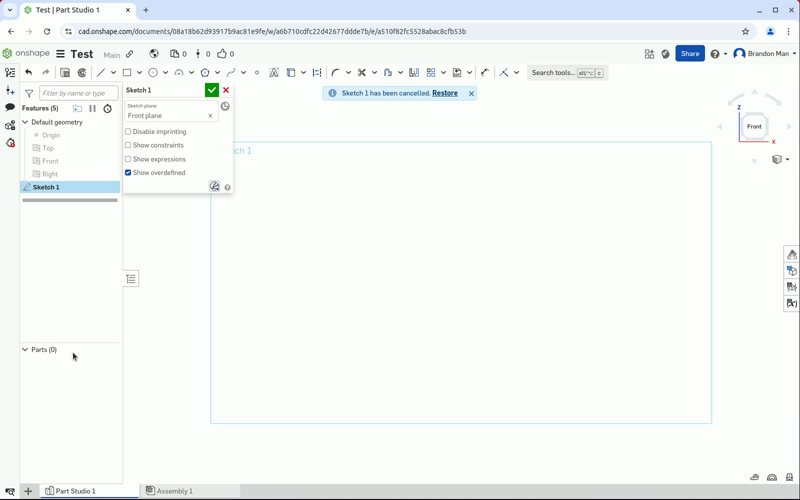
key(y)
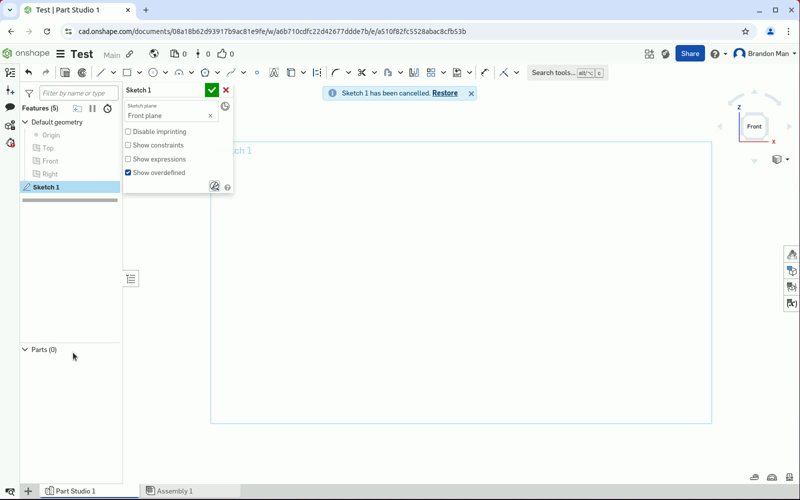
key(l)
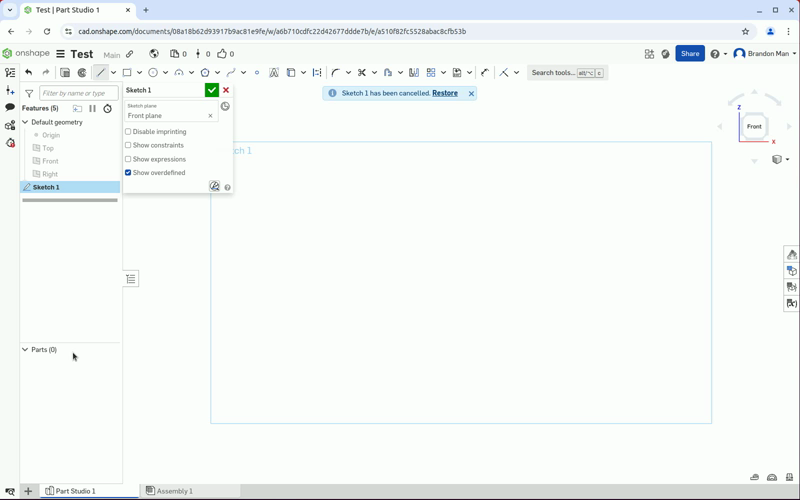
key_down(shift)
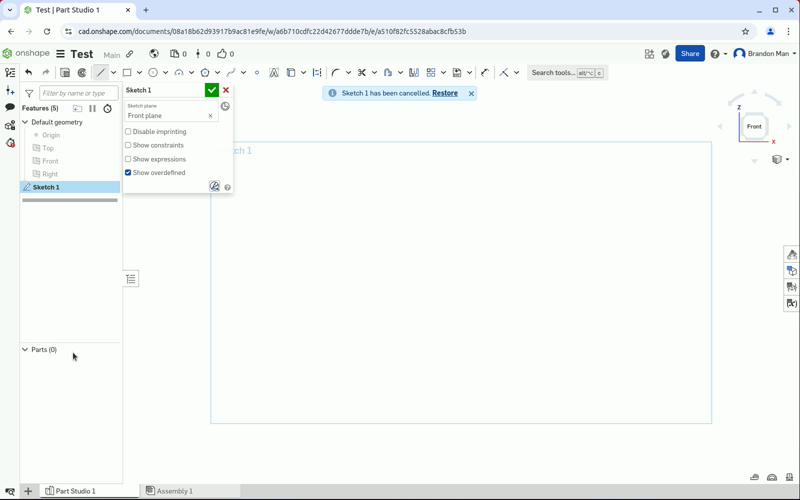
mouse_move(353, 316)
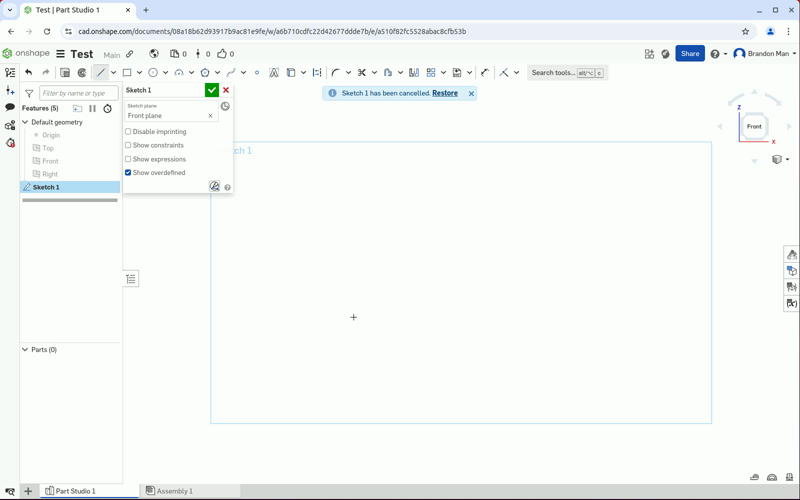
click(353, 316)
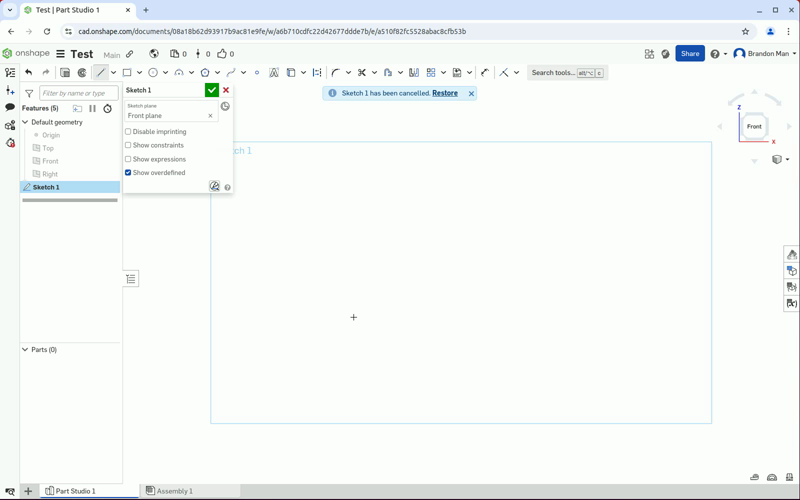
key_up(shift)
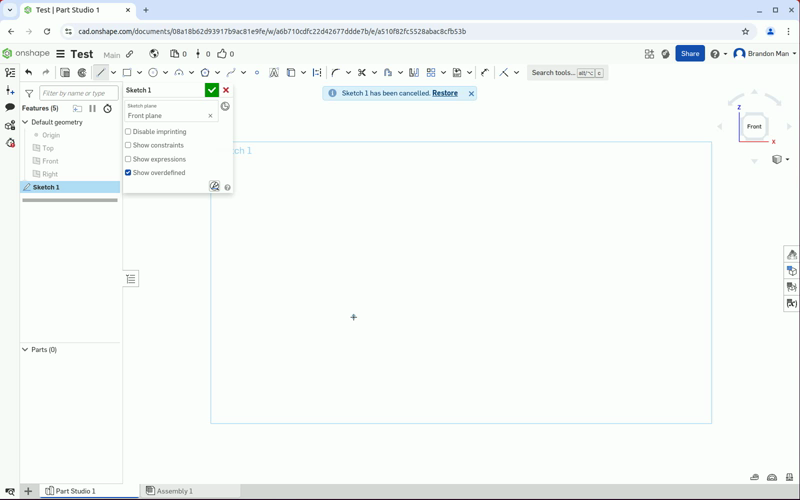
key_down(shift)
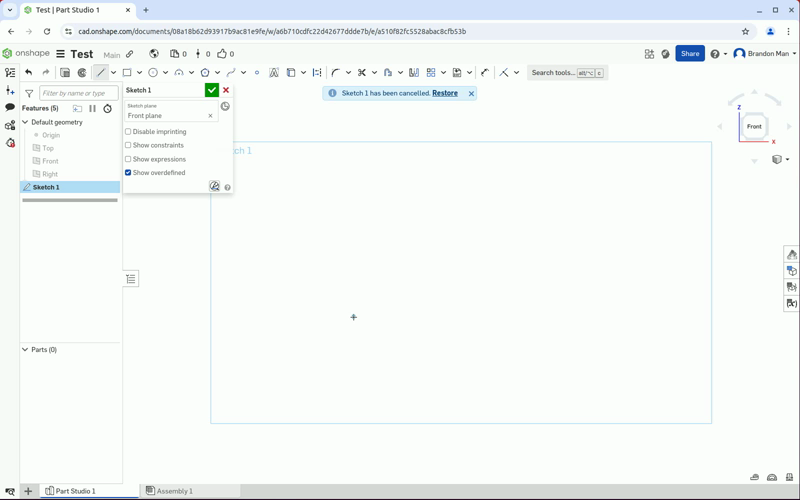
mouse_move(444, 316)
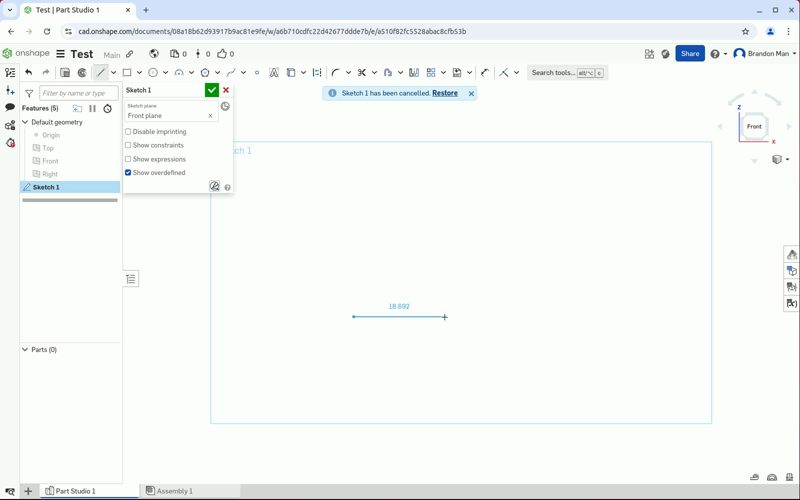
click(444, 316)
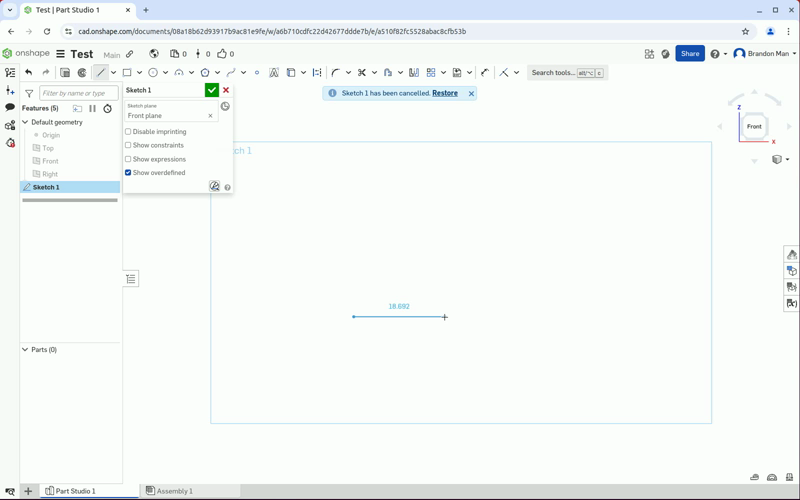
key_up(shift)
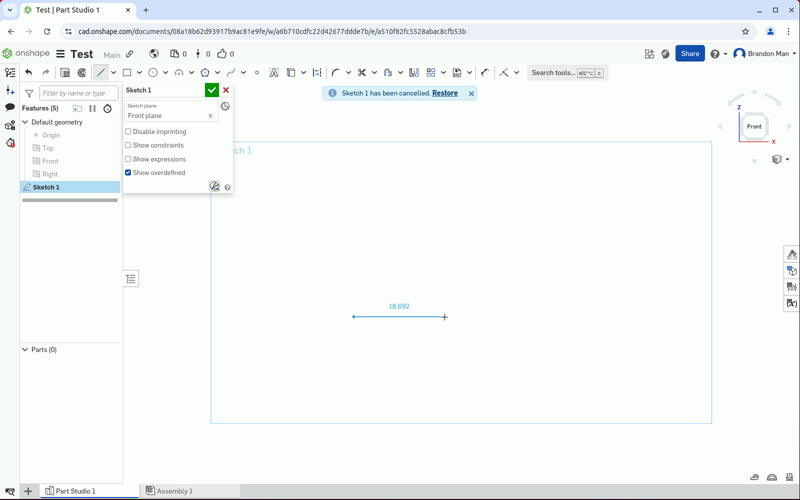
key_down(shift)
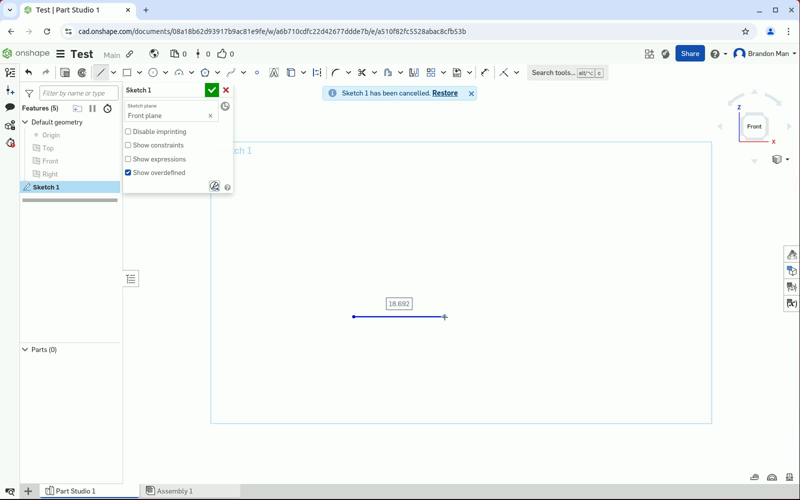
mouse_move(474, 316)
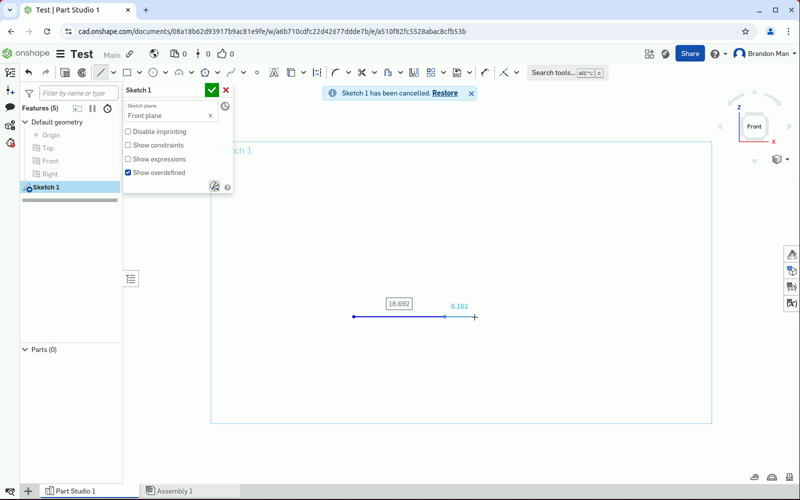
mouse_move(444, 311)
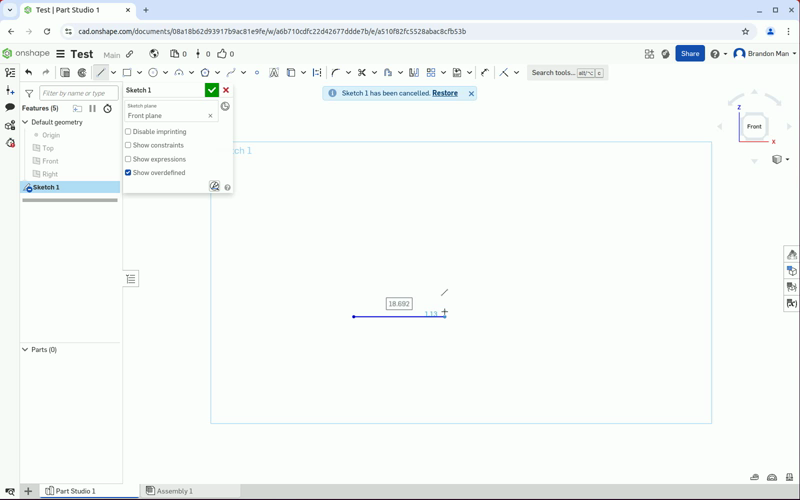
scroll(6)
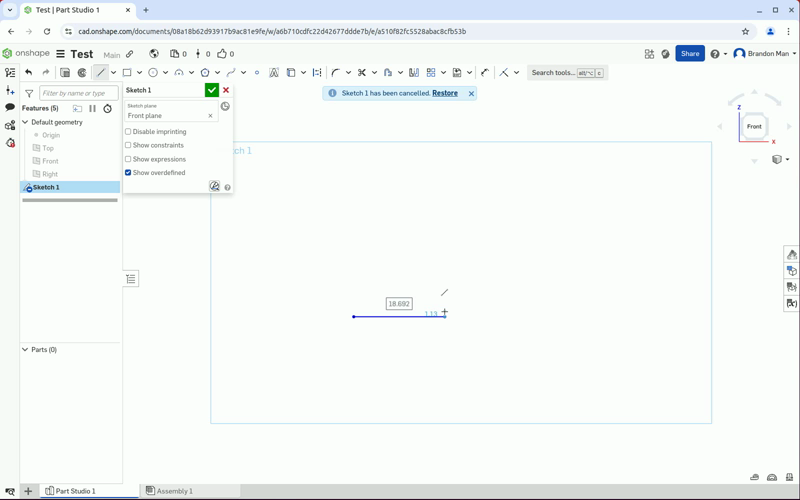
scroll(6)
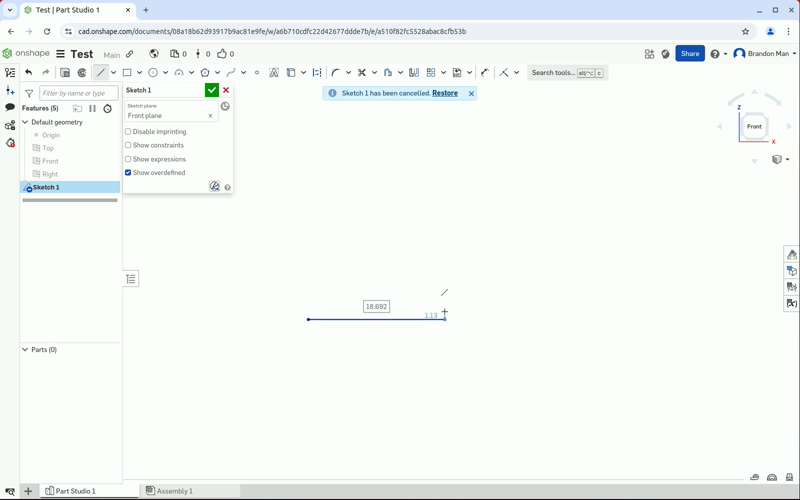
scroll(6)
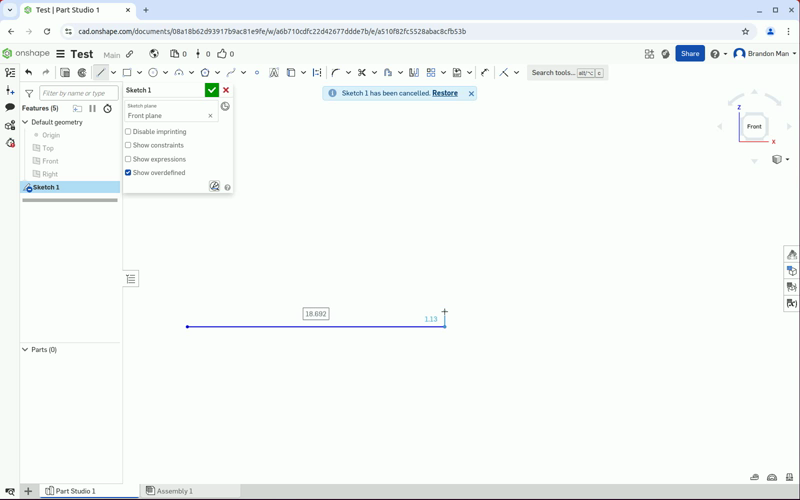
scroll(6)
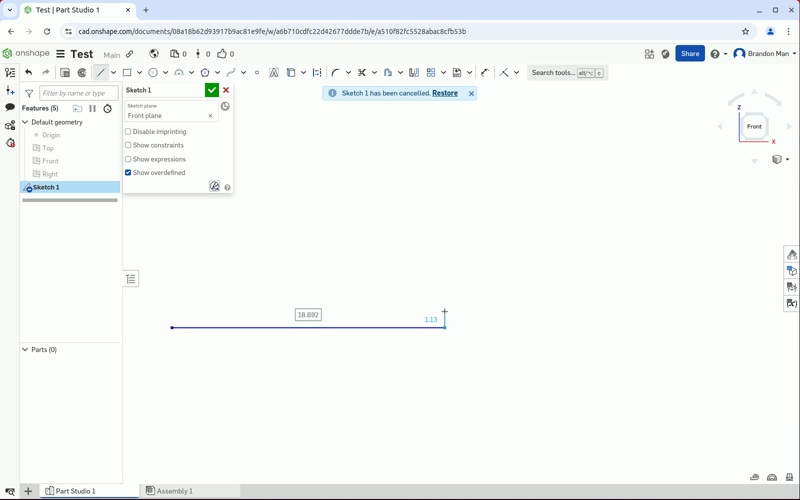
scroll(6)
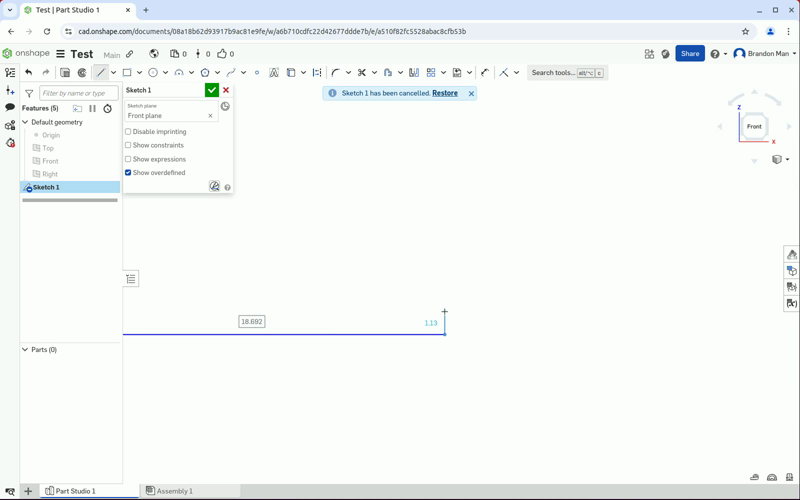
scroll(6)
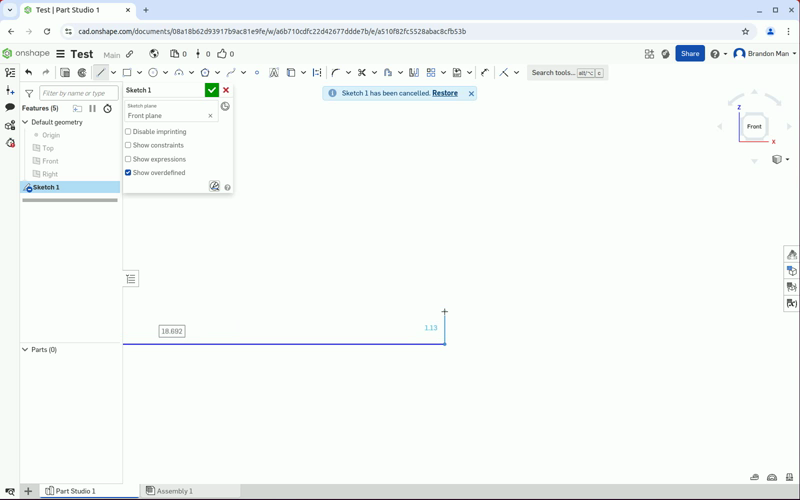
scroll(6)
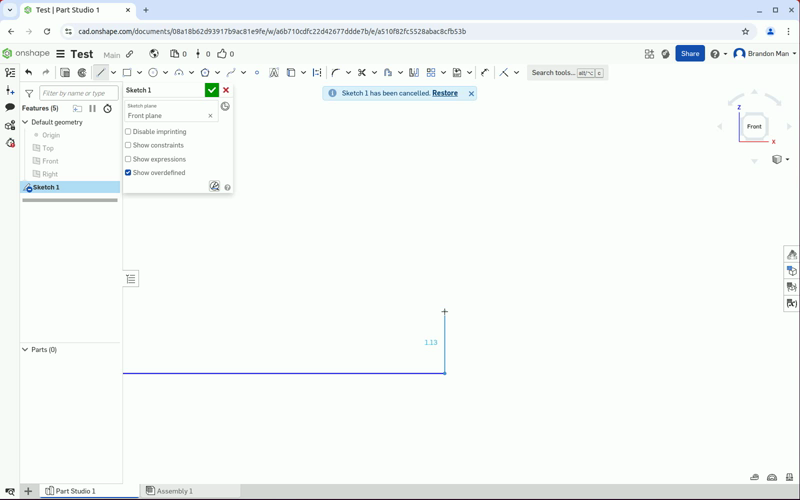
click(444, 311)
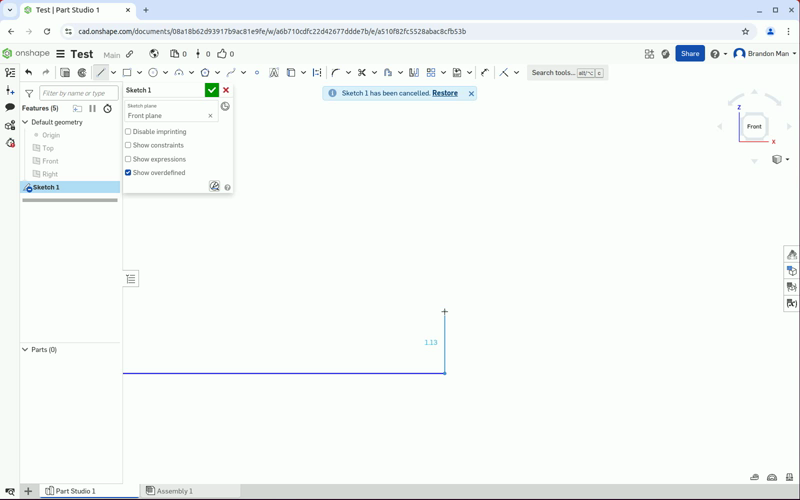
scroll(-6)
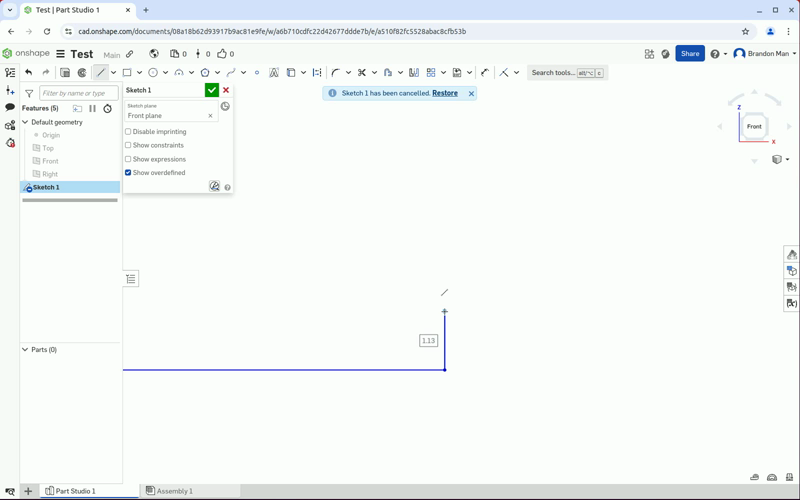
scroll(-6)
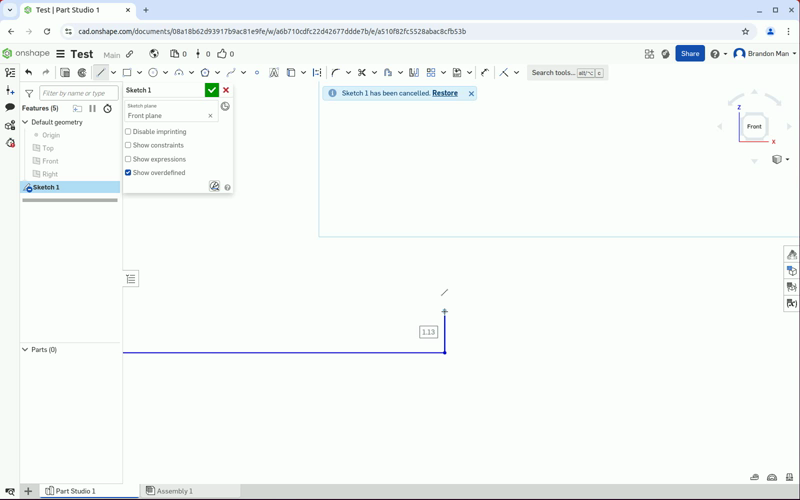
scroll(-6)
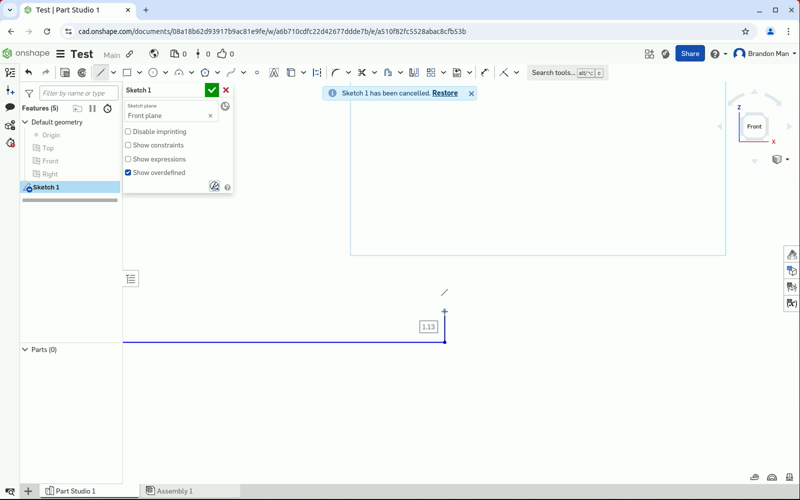
scroll(-6)
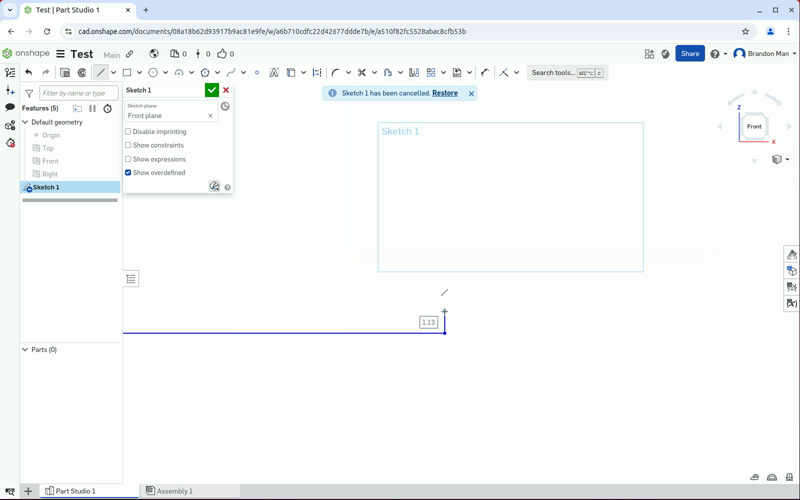
scroll(-6)
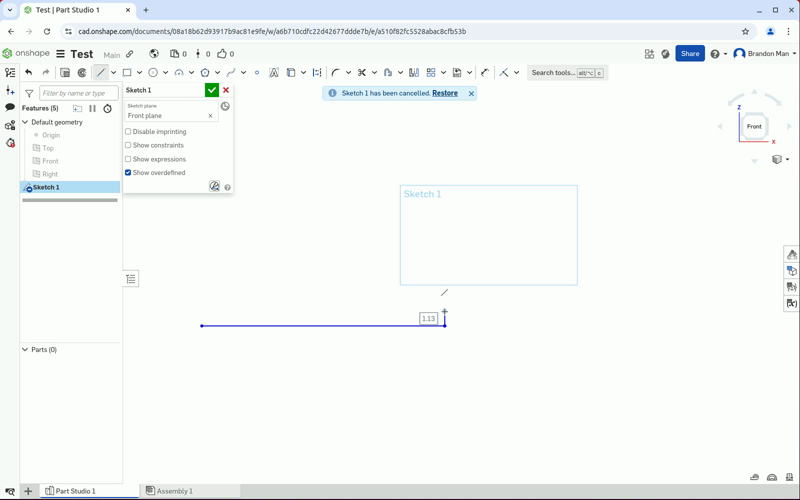
scroll(-6)
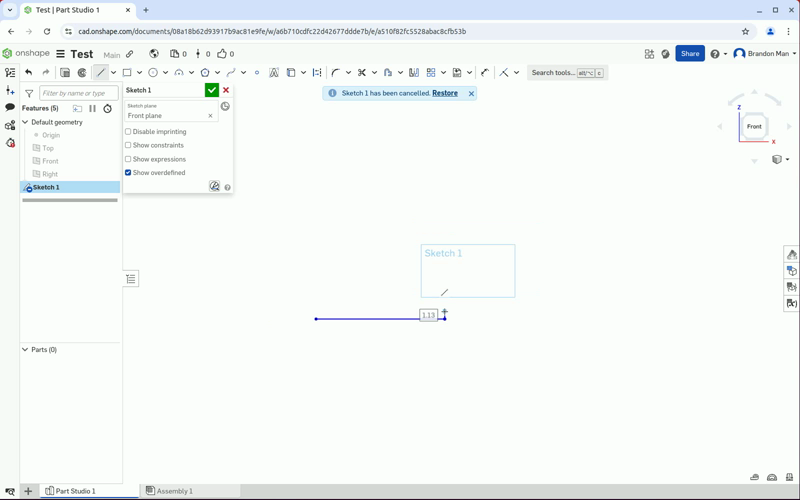
scroll(-6)
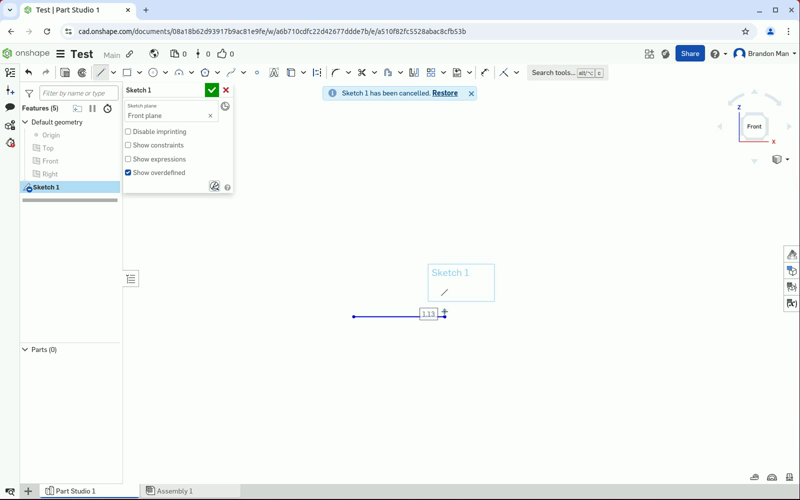
key_up(shift)
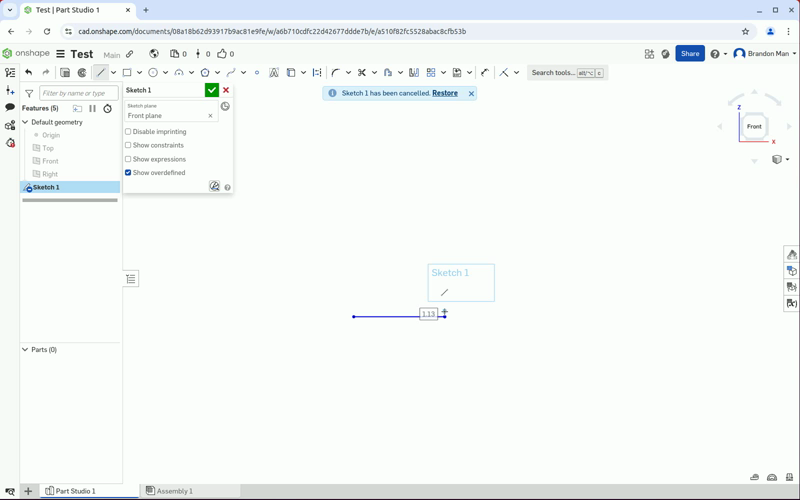
key_down(shift)
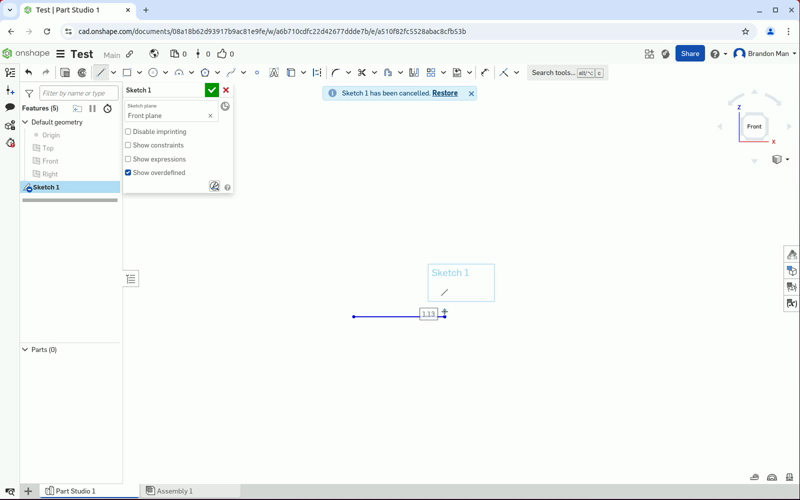
mouse_move(353, 311)
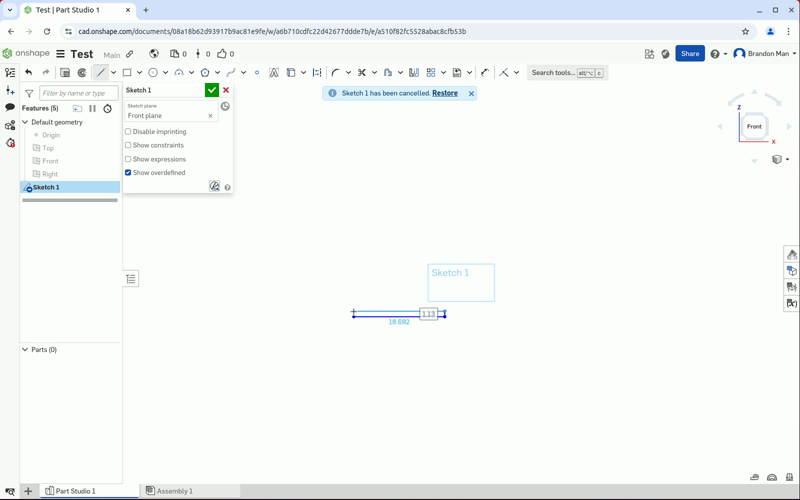
click(353, 311)
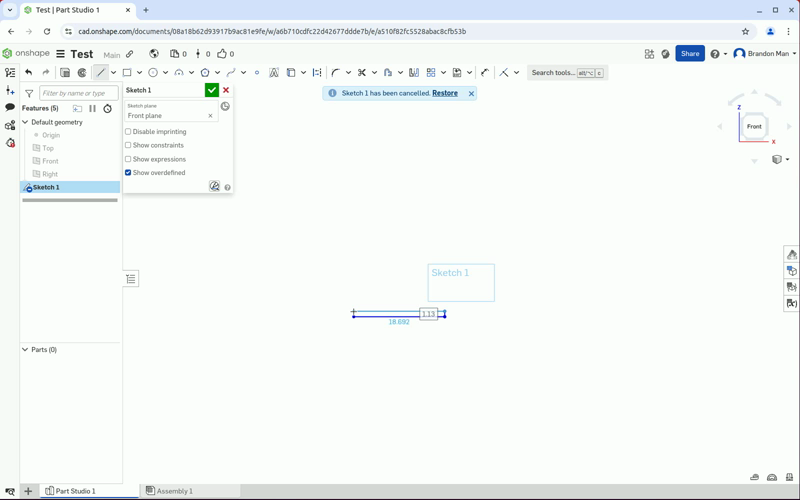
key_up(shift)
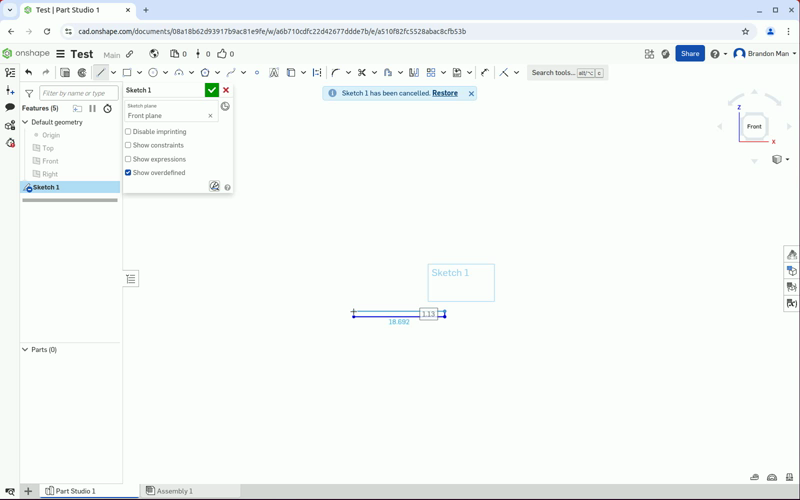
mouse_move(383, 311)
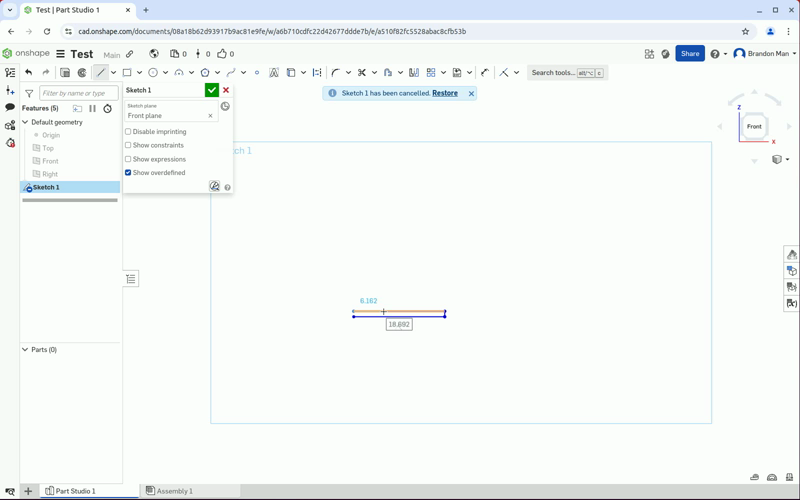
key_down(shift)
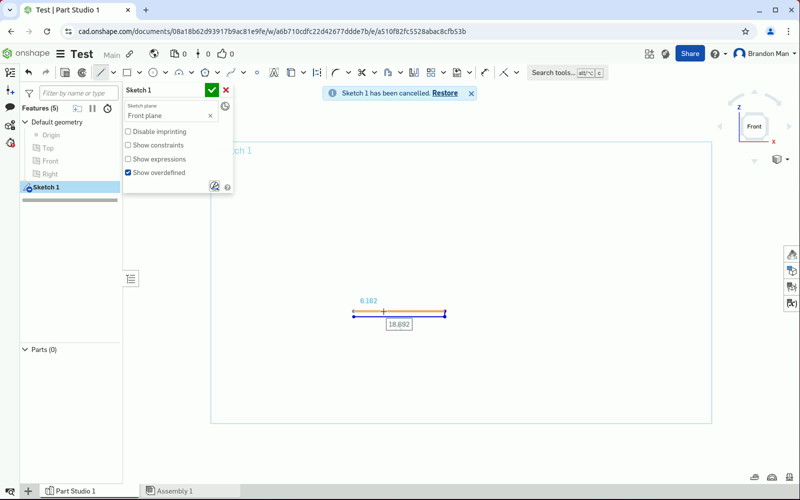
mouse_move(353, 316)
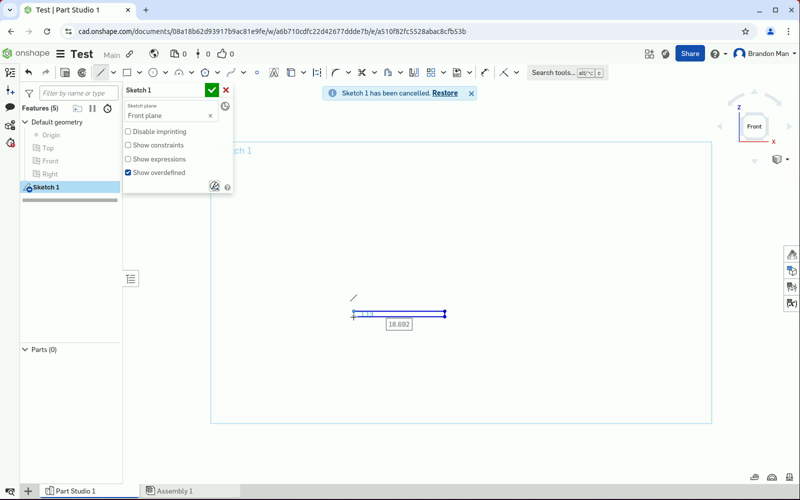
scroll(6)
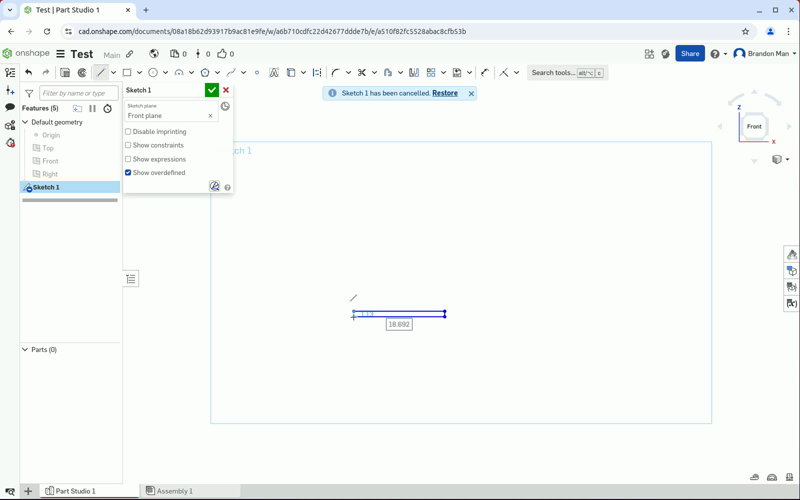
scroll(6)
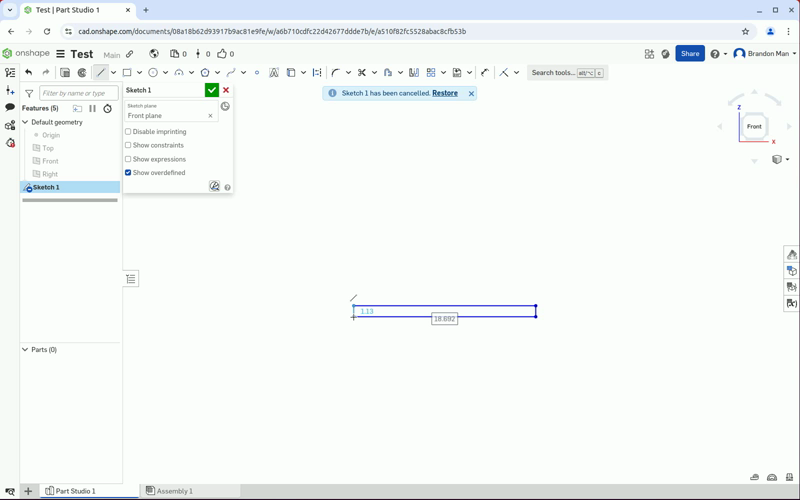
scroll(6)
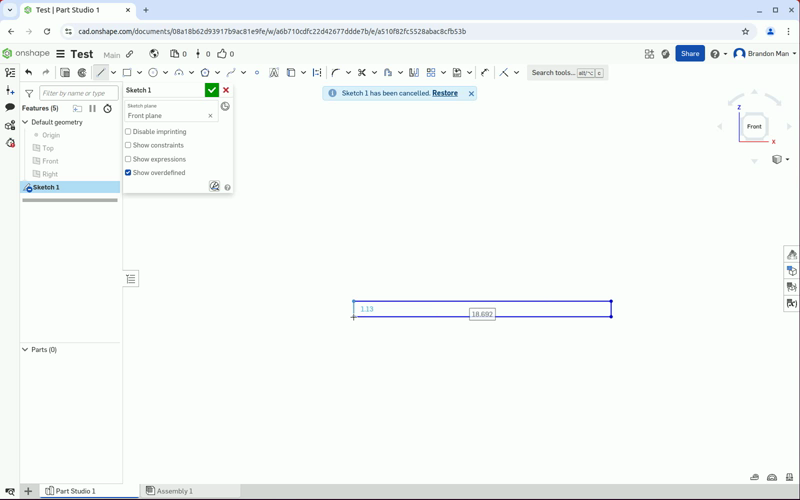
scroll(6)
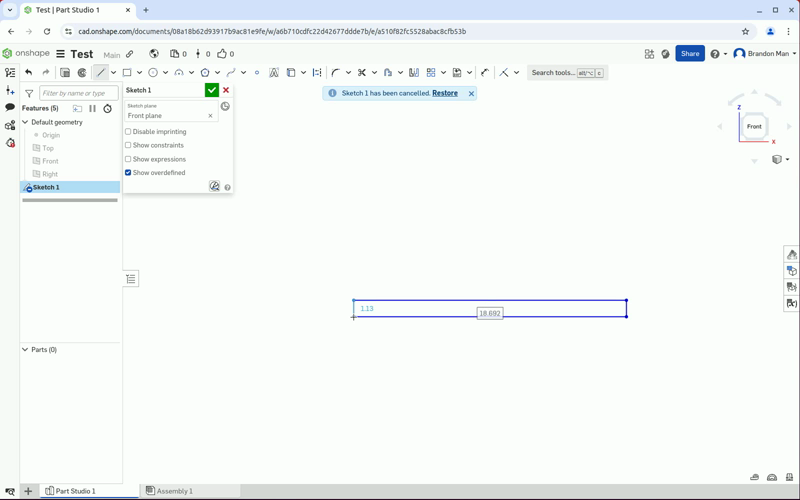
scroll(6)
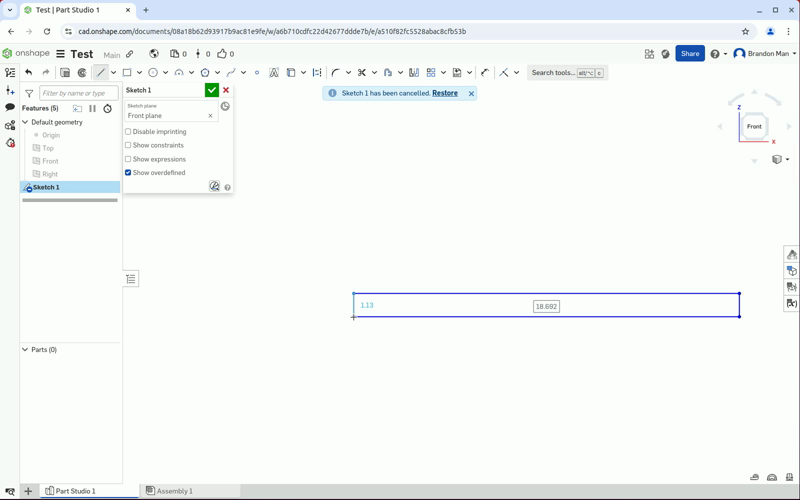
scroll(6)
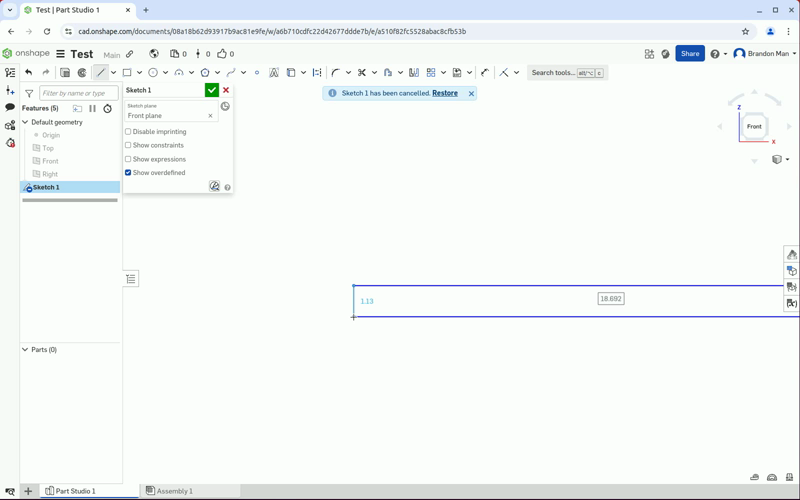
scroll(6)
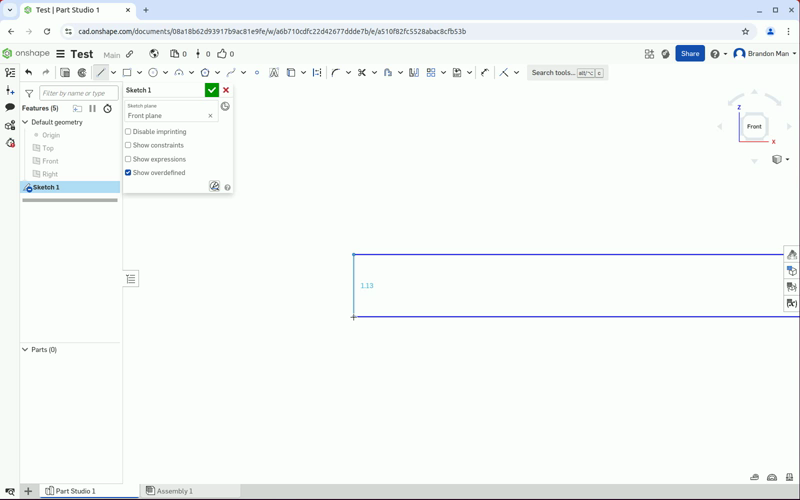
key_up(shift)
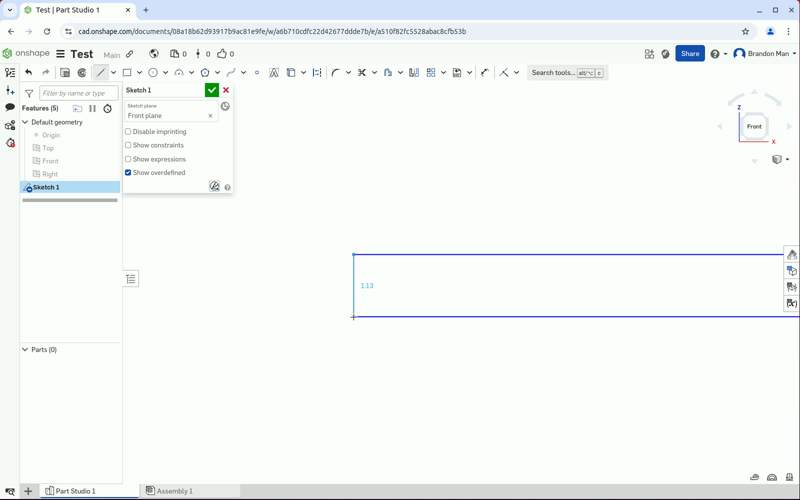
click(353, 316)
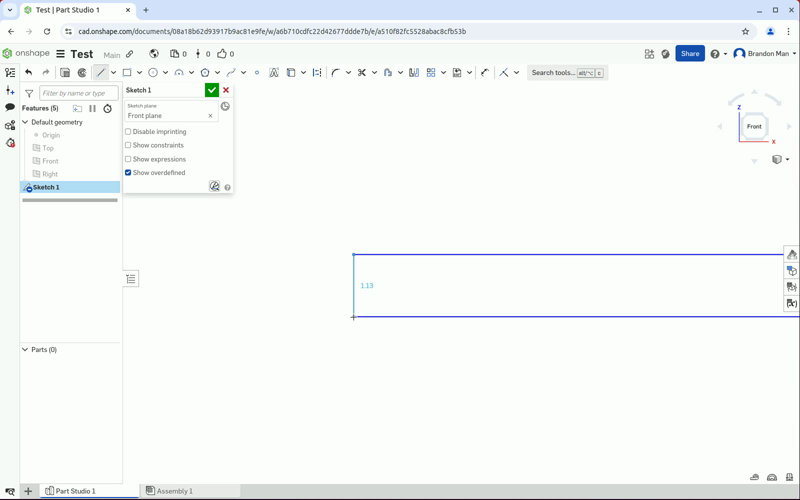
scroll(-6)
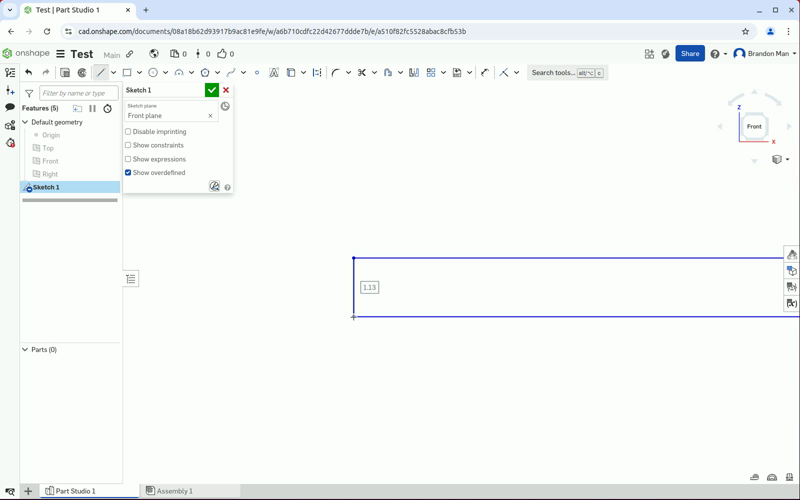
scroll(-6)
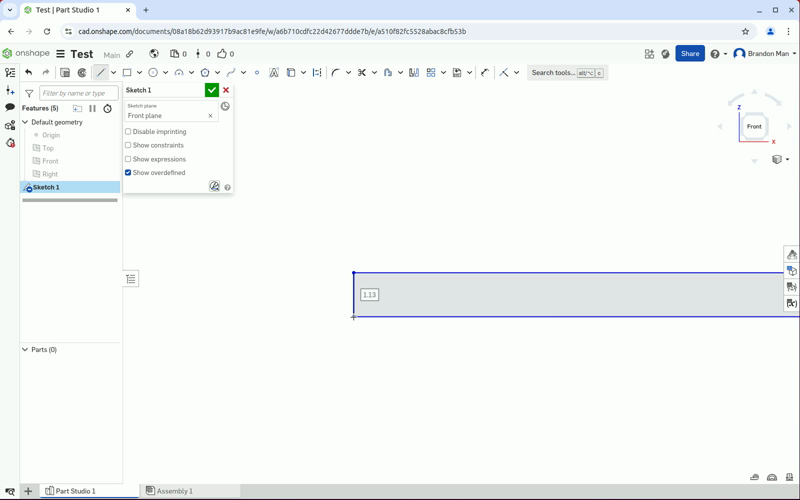
scroll(-6)
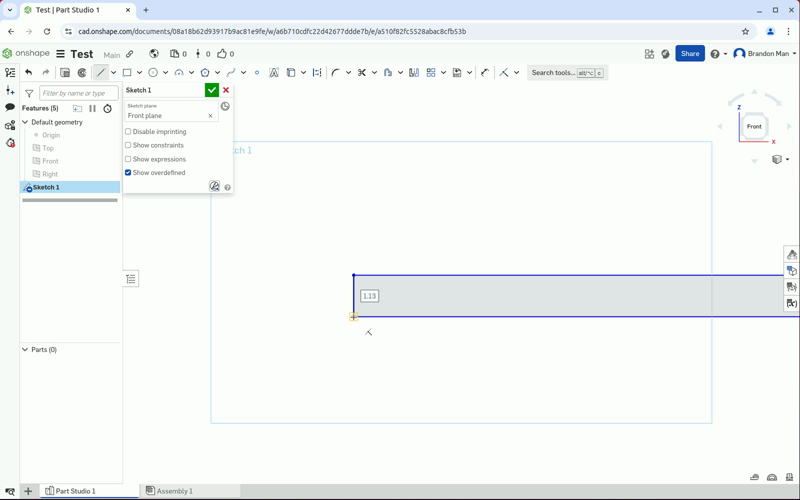
scroll(-6)
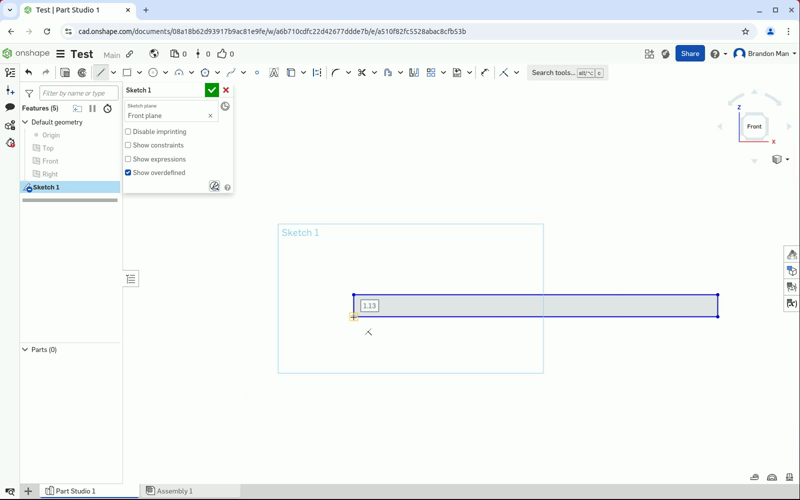
scroll(-6)
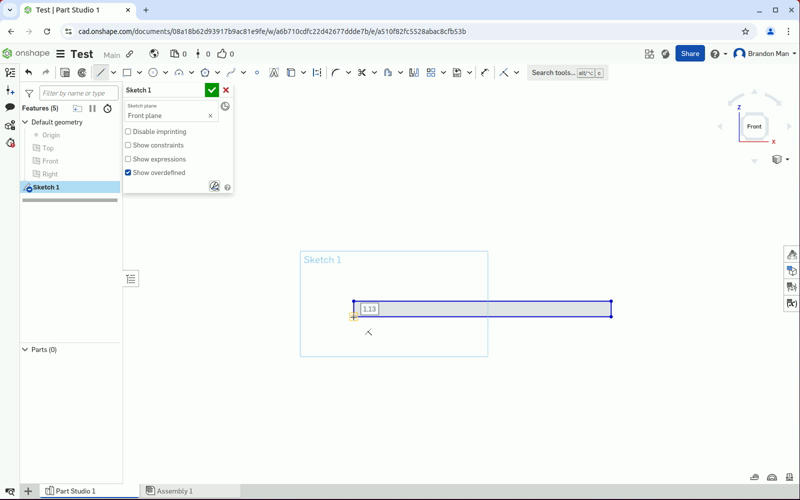
scroll(-6)
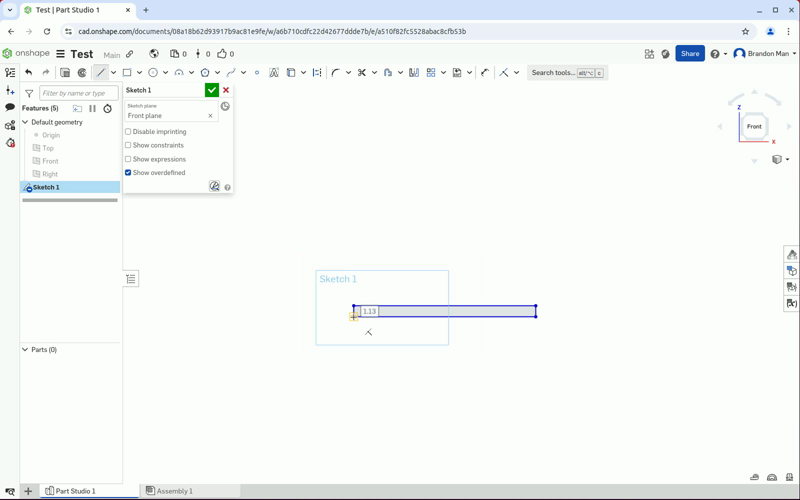
scroll(-6)
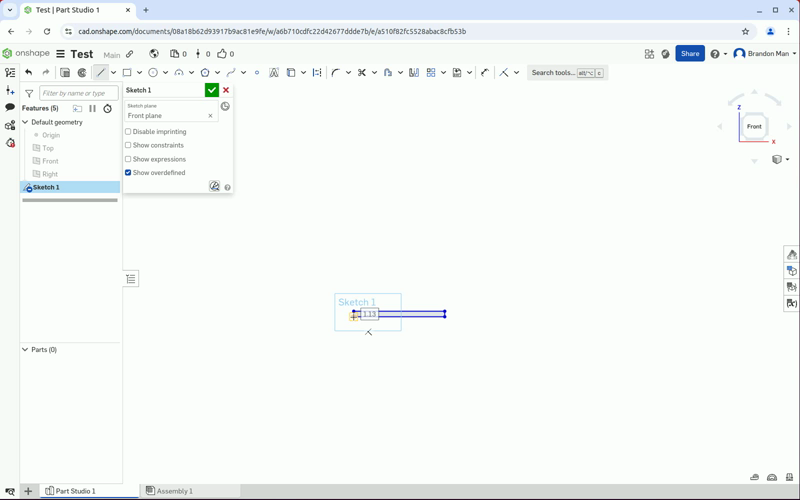
key(esc)
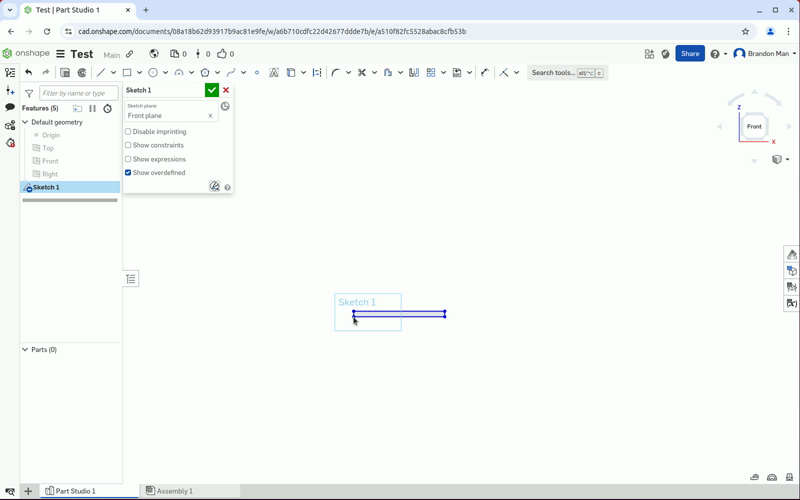
mouse_move(395, 316)
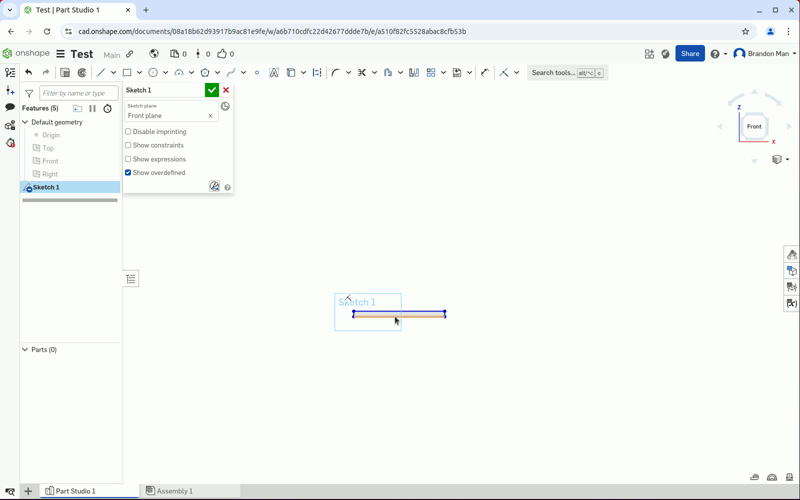
scroll(6)
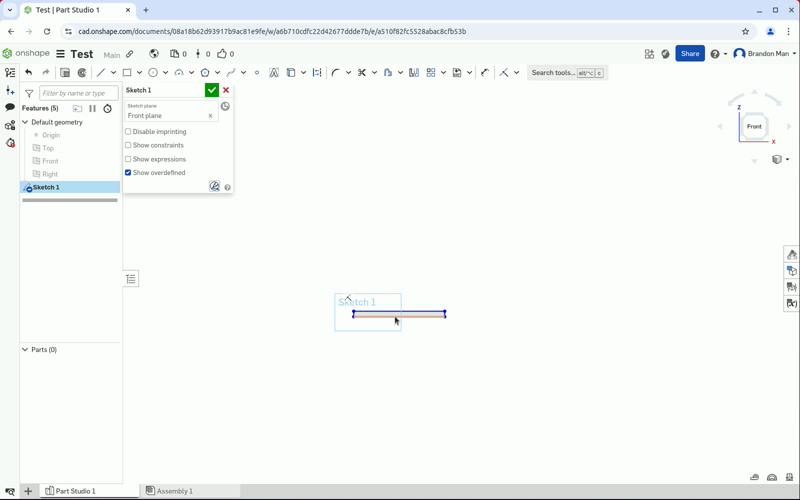
scroll(6)
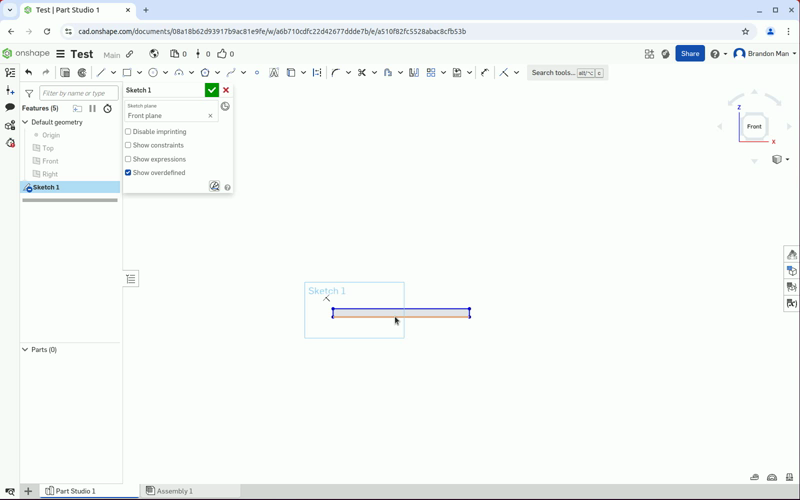
scroll(6)
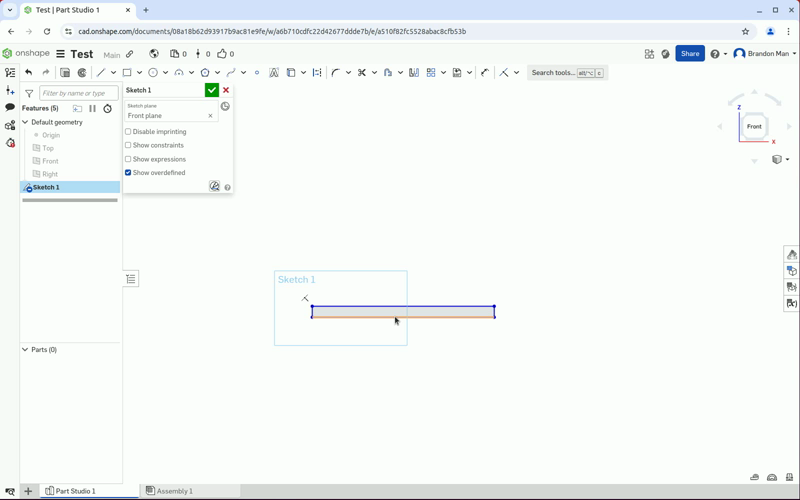
scroll(6)
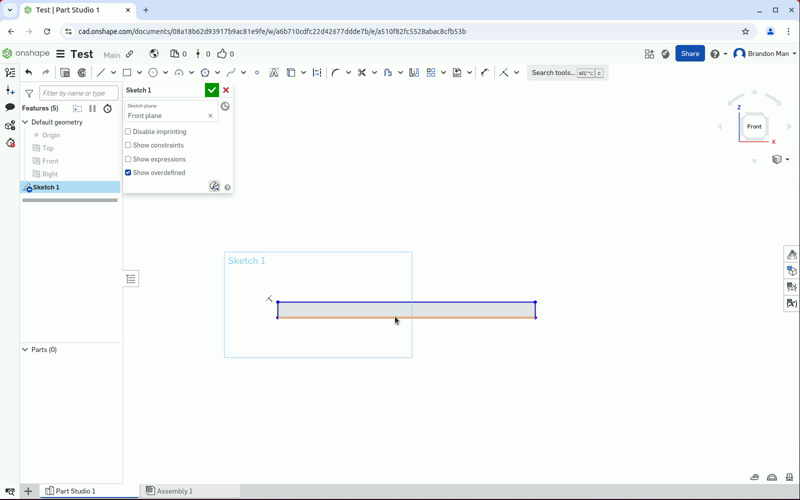
scroll(6)
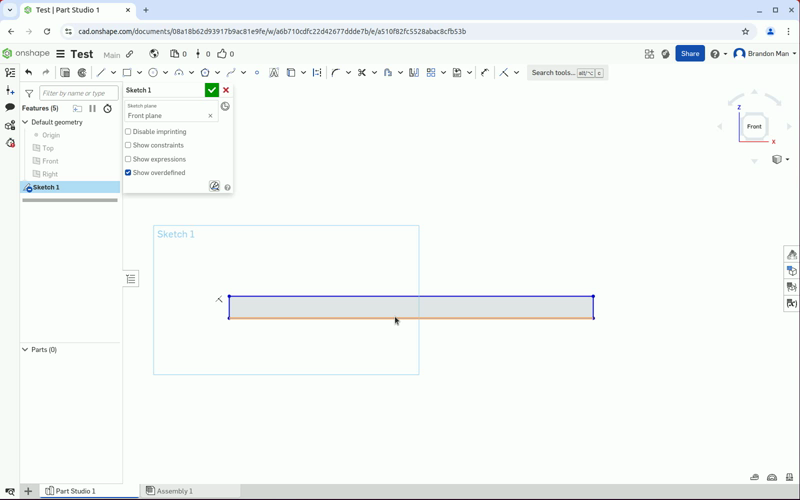
scroll(6)
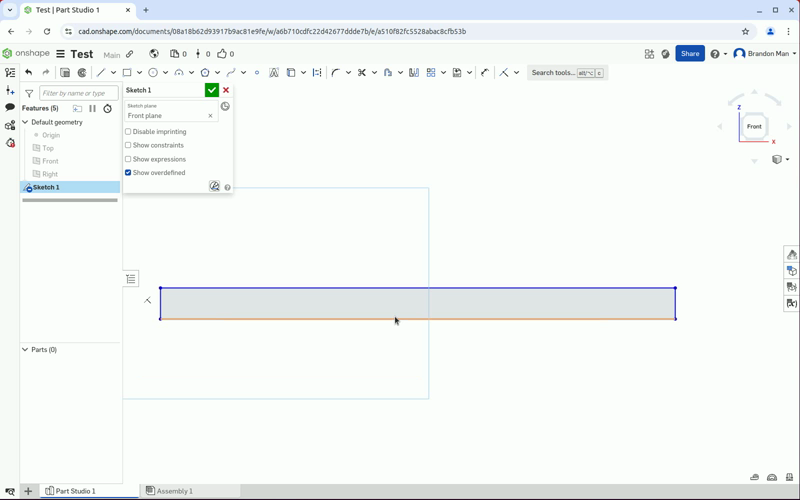
scroll(6)
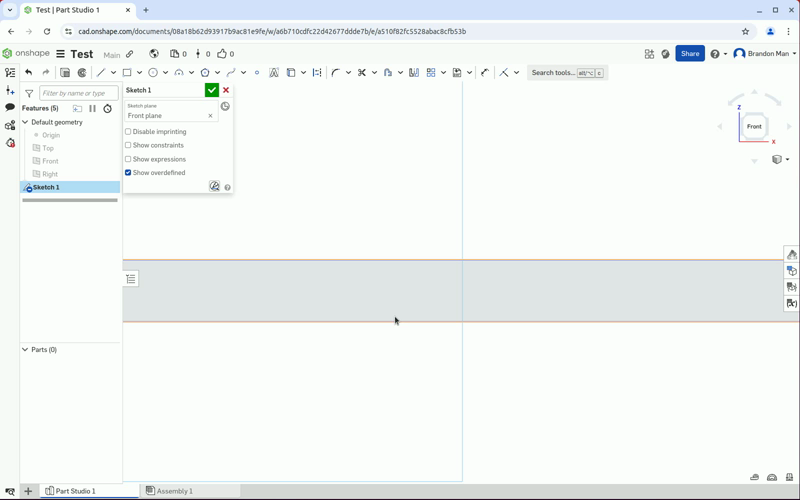
click(395, 316)
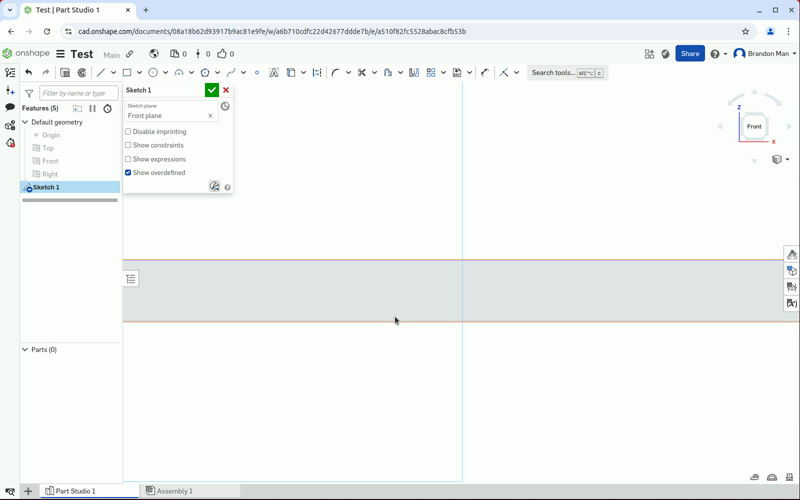
scroll(-6)
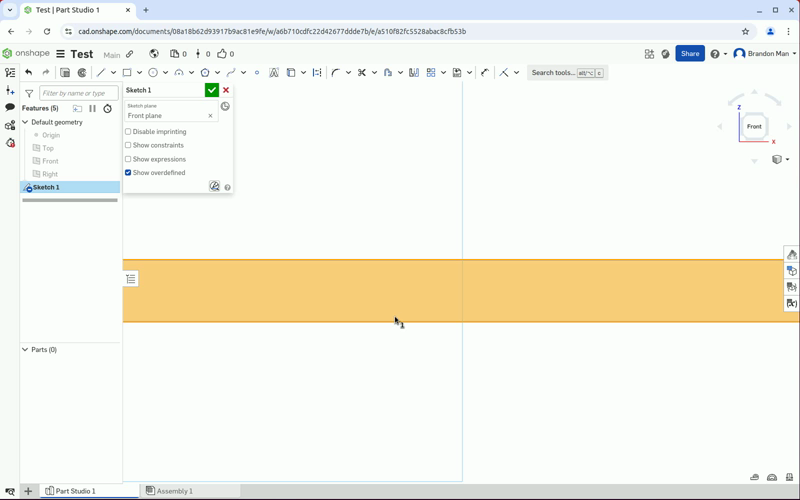
scroll(-6)
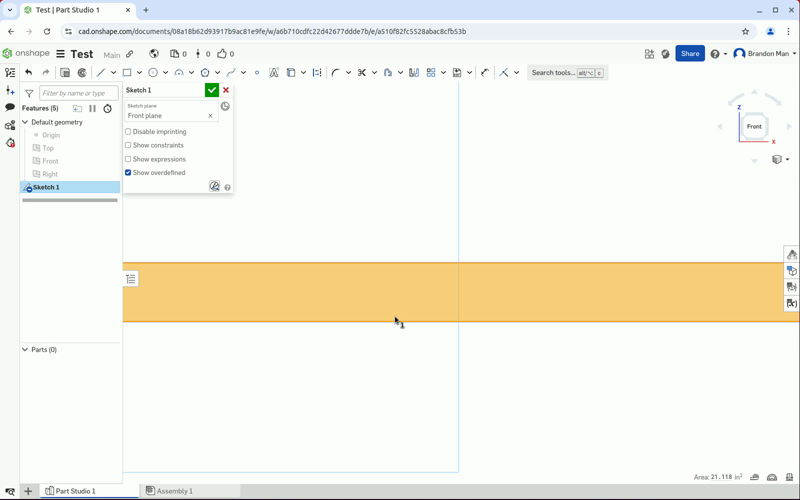
scroll(-6)
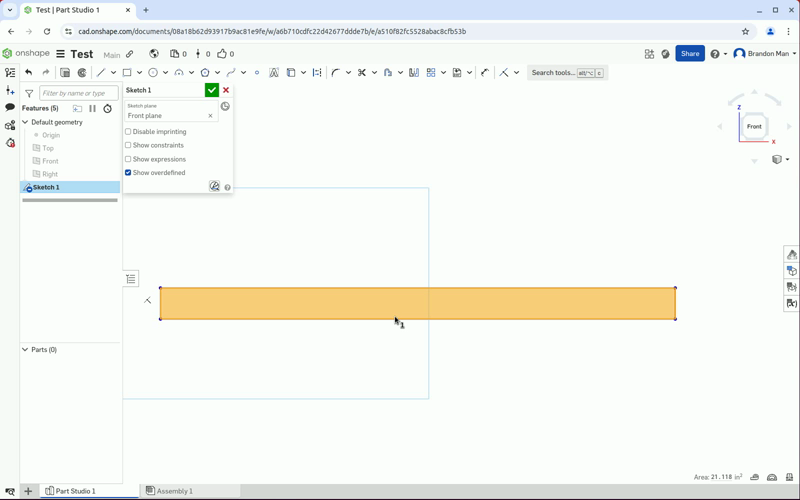
scroll(-6)
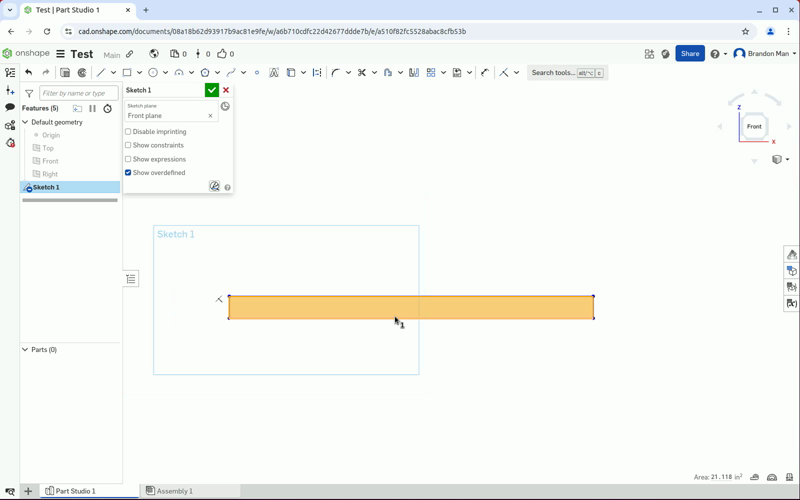
scroll(-6)
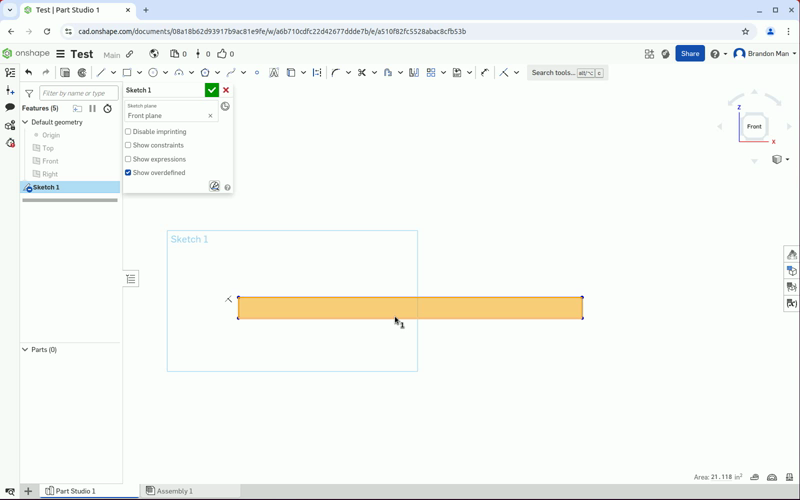
scroll(-6)
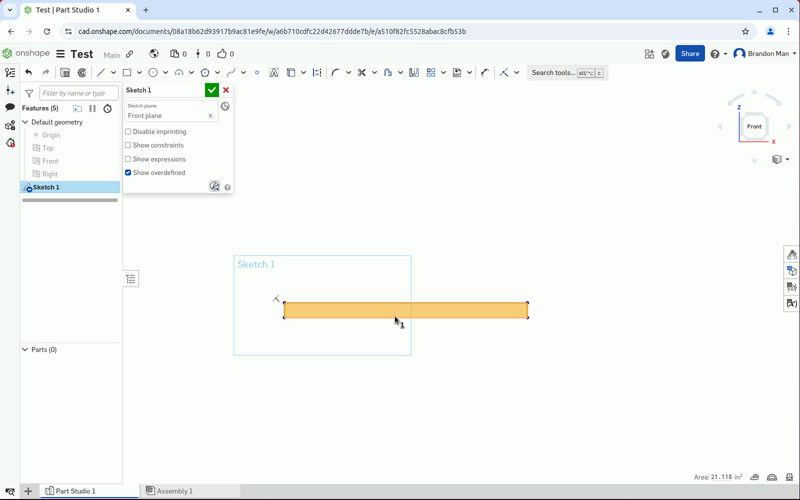
scroll(-6)
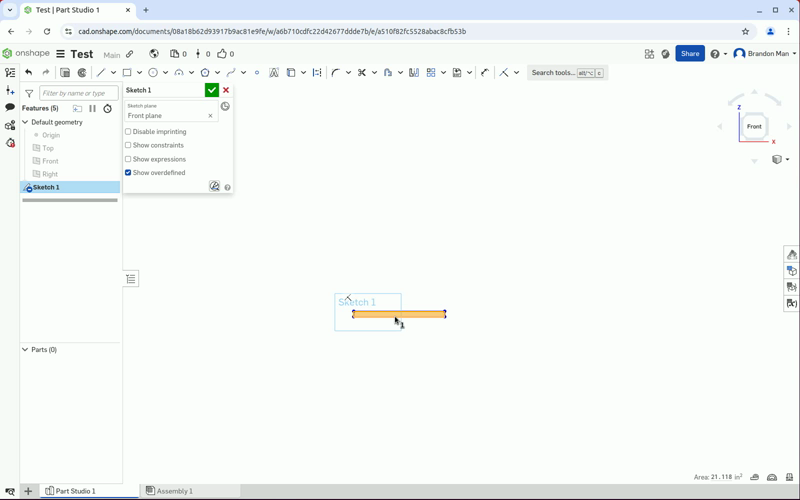
mouse_move(73, 352)
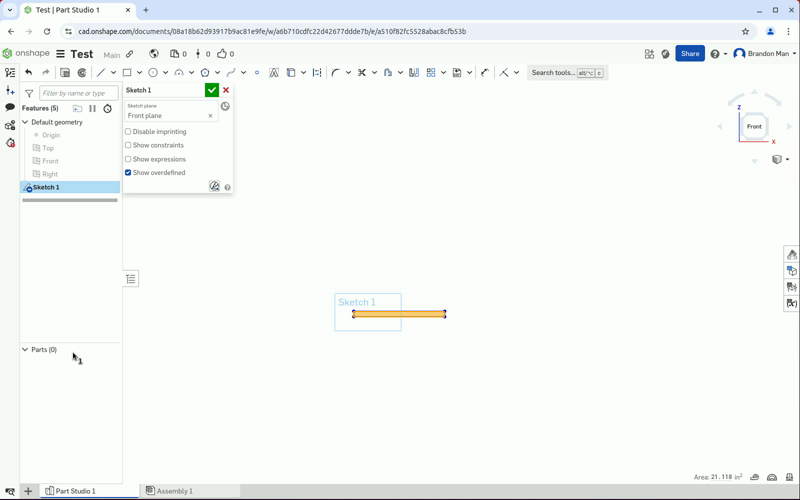
key(shift+y)
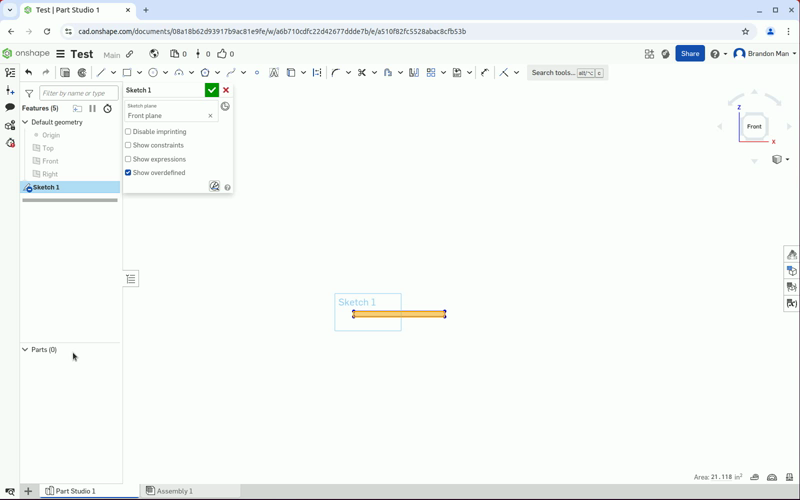
key(shift+e)
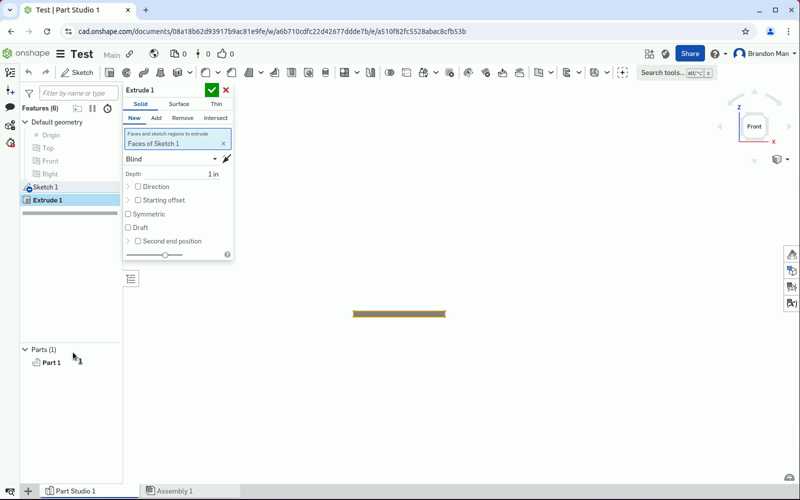
mouse_move(143, 106)
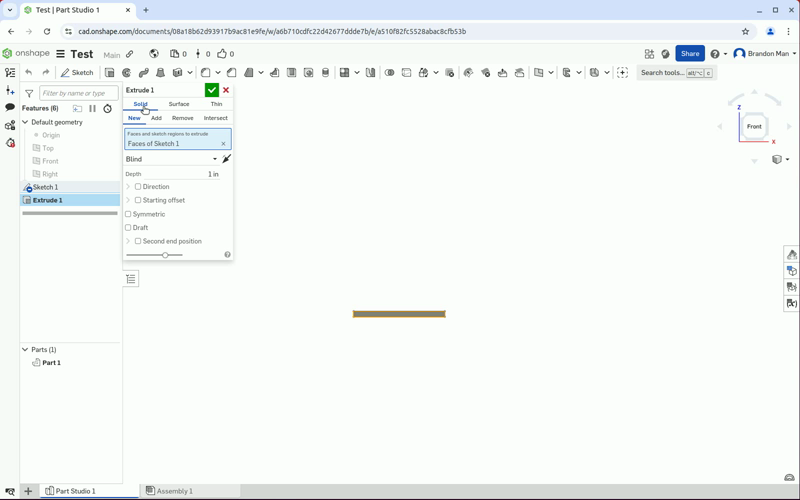
click(143, 106)
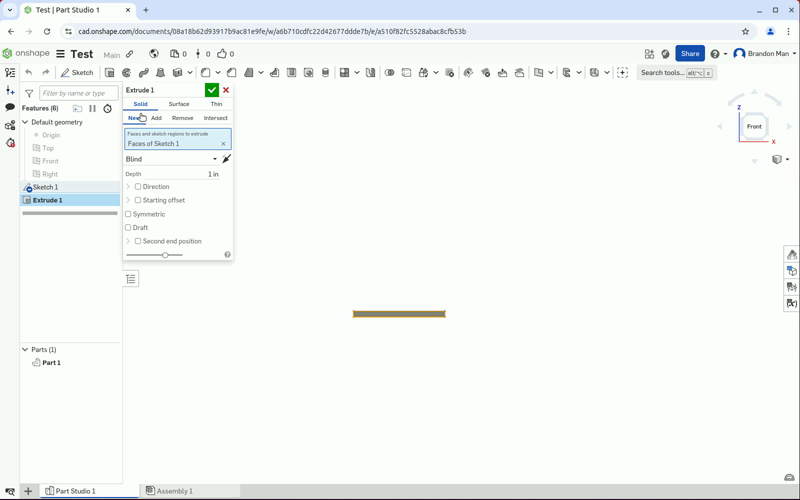
mouse_move(137, 120)
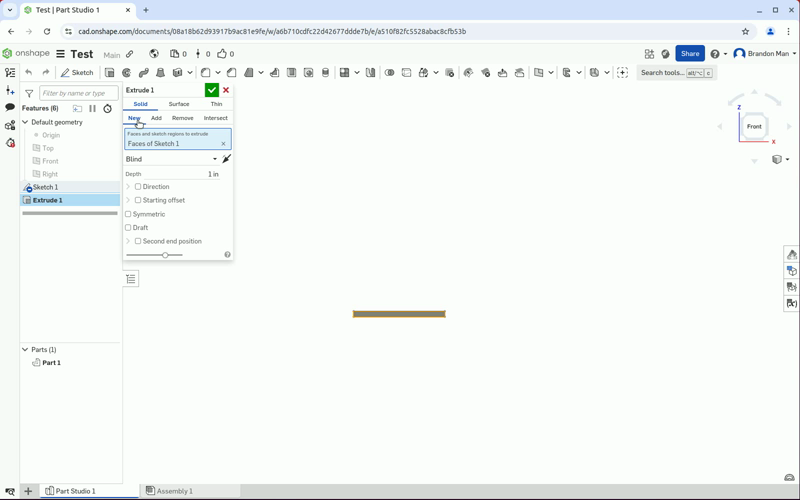
click(137, 120)
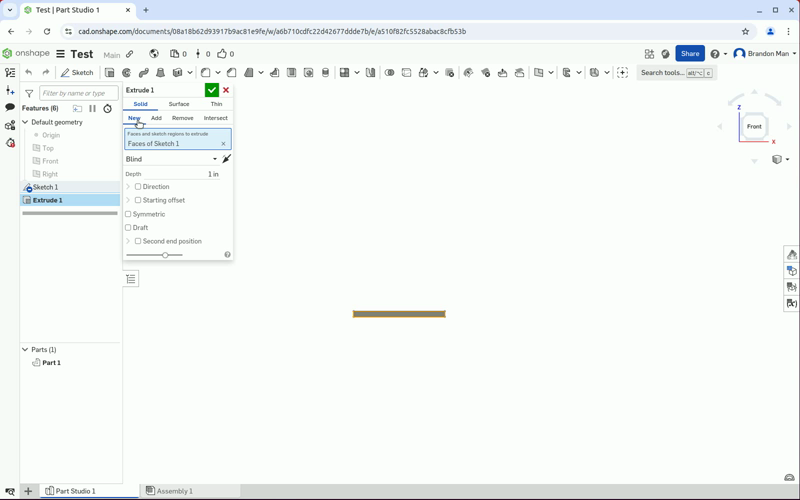
key(tab, 4)
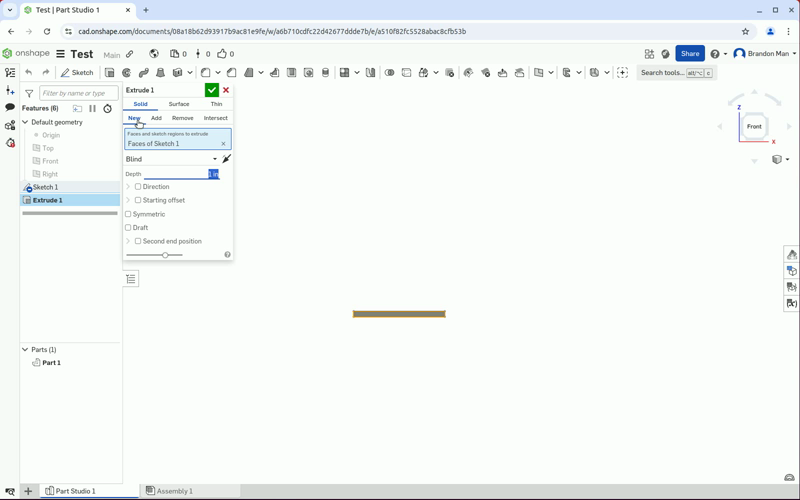
text(6.258)
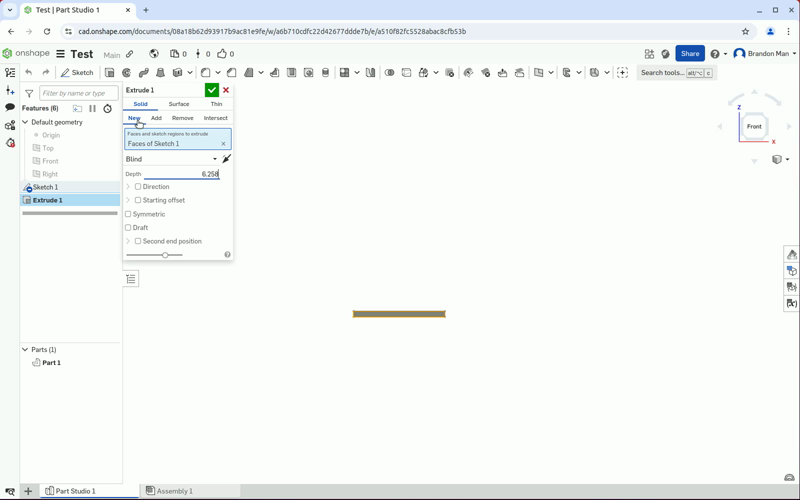
key(enter)
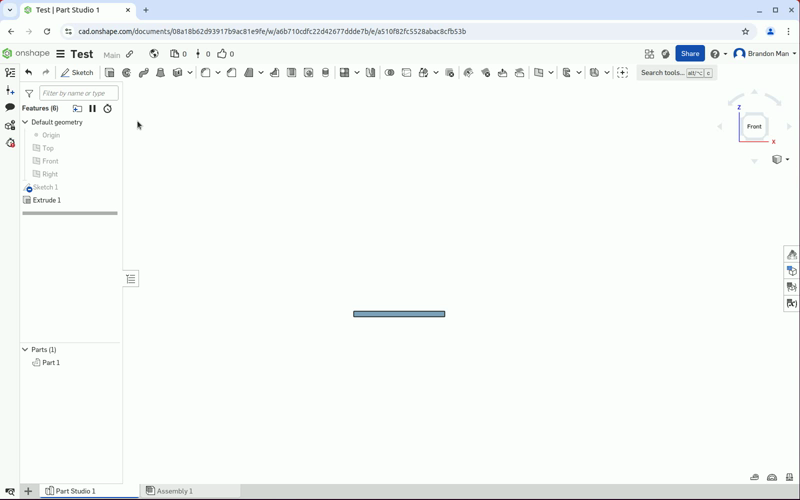
key(shift+h)
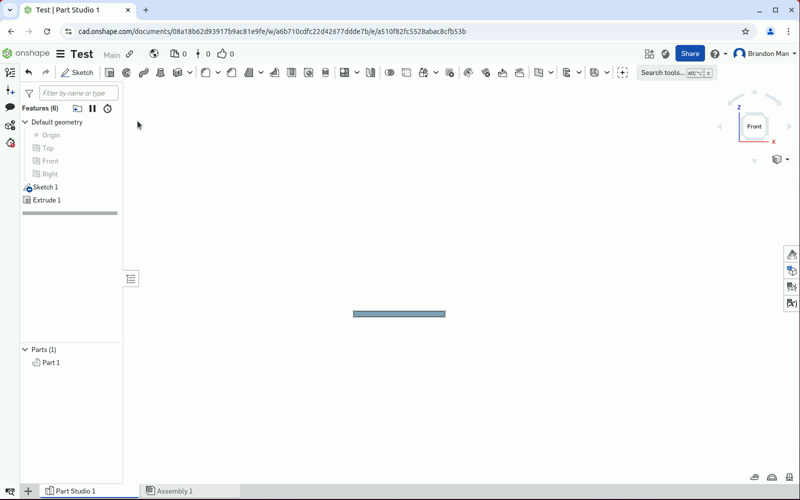
key(shift+h)
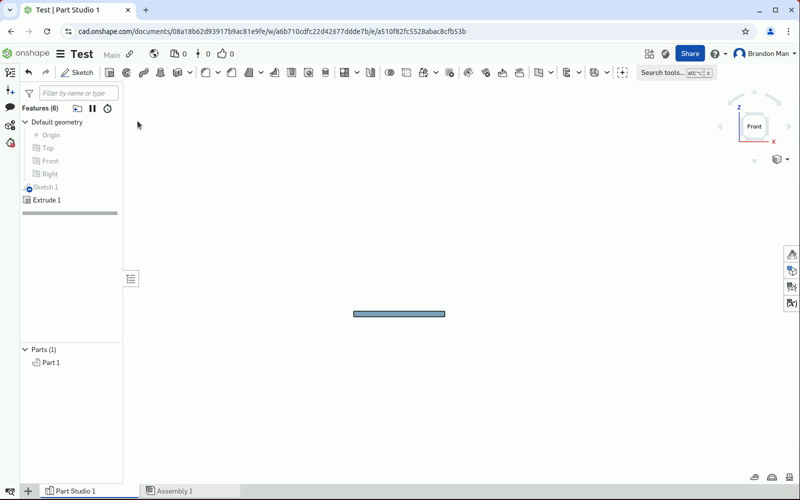
mouse_move(73, 189)
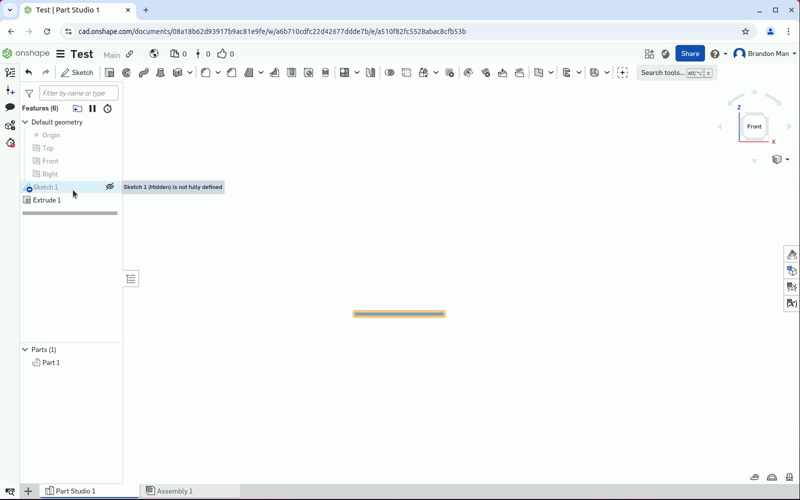
click(73, 189)
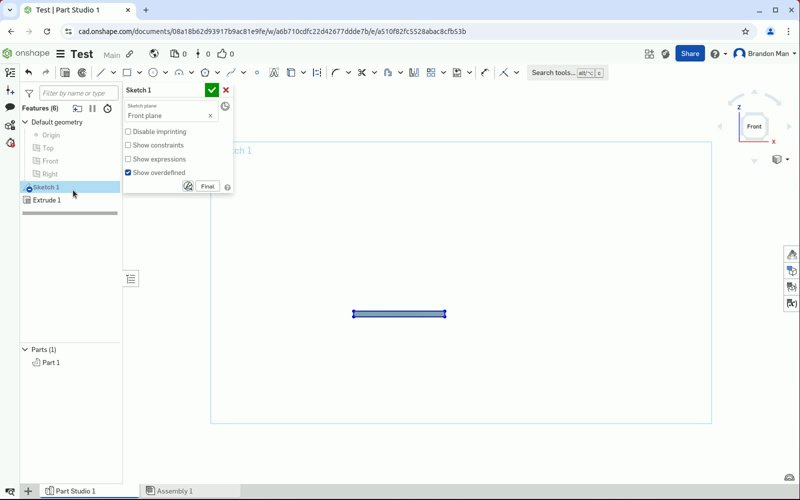
mouse_move(229, 92)
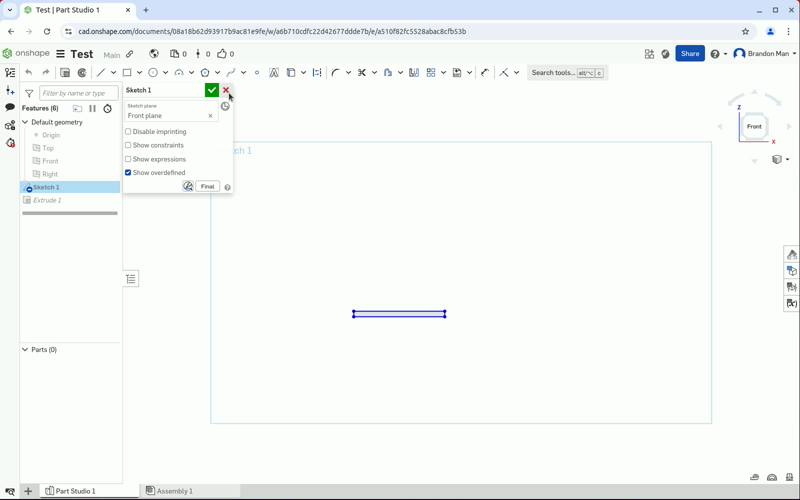
click(229, 92)
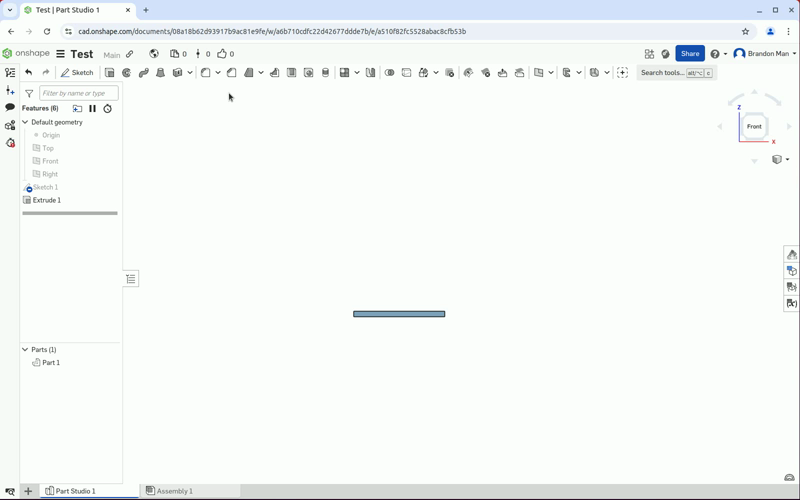
mouse_move(73, 352)
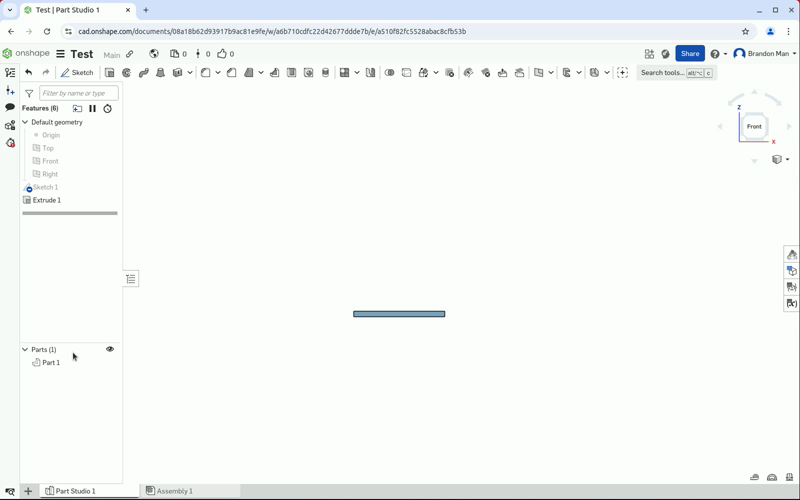
key(y)
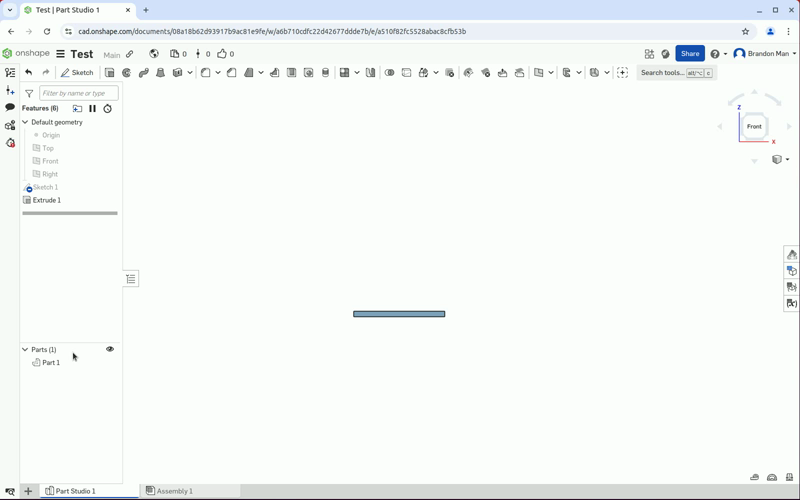
key(shift+p)
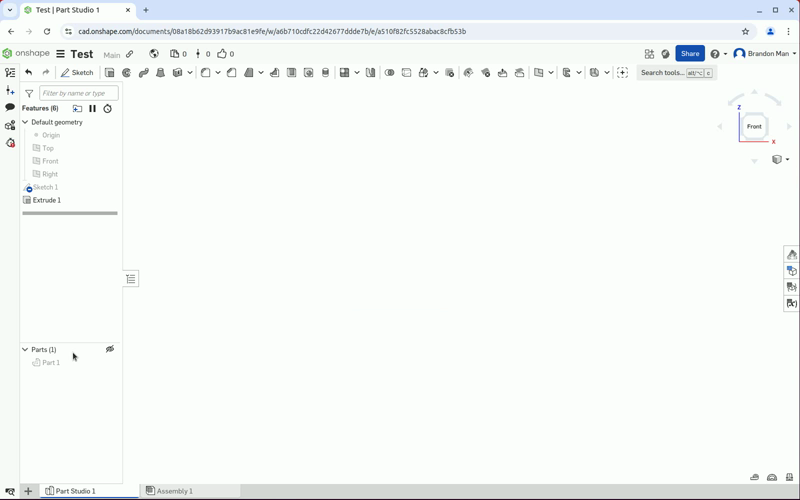
key(space)
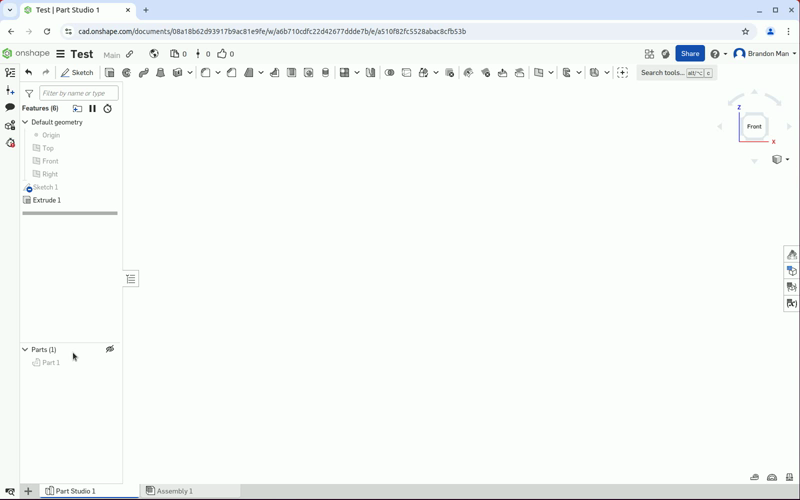
key_down(shift)
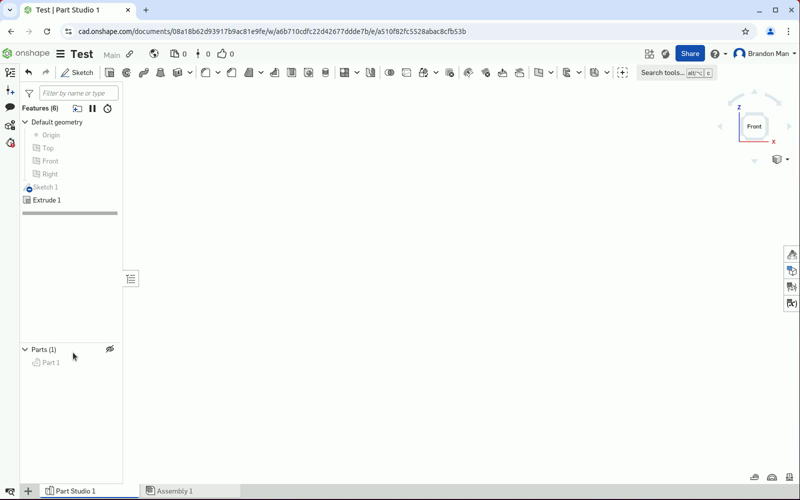
key(left)
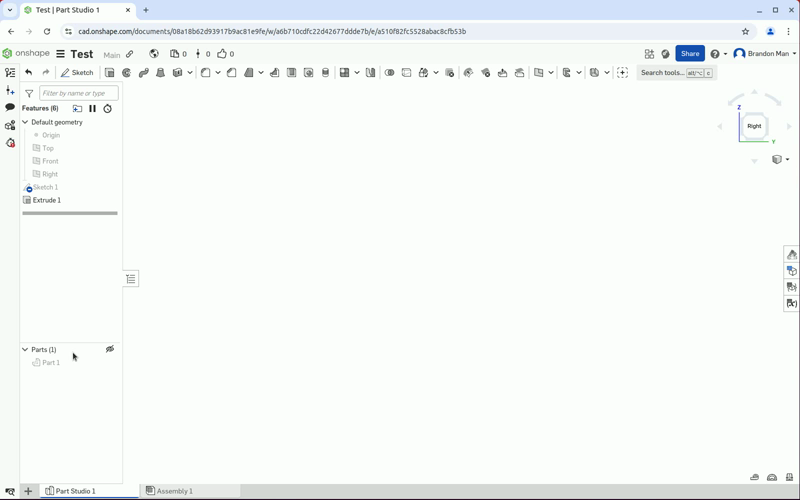
key_up(shift)
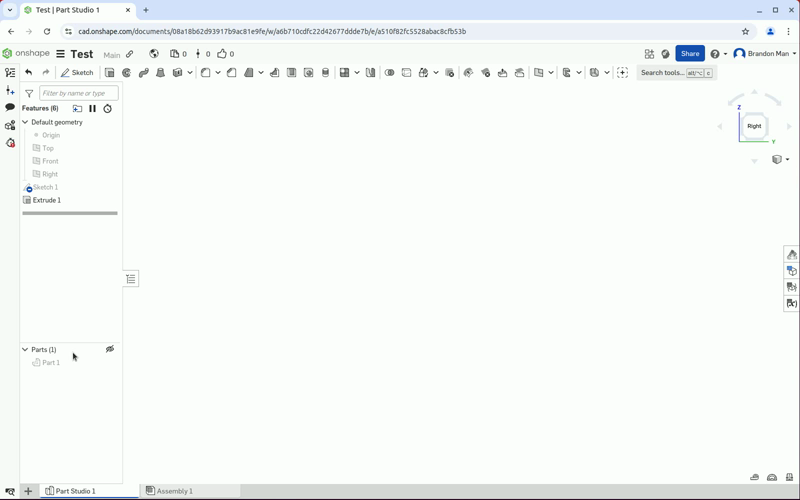
mouse_move(73, 352)
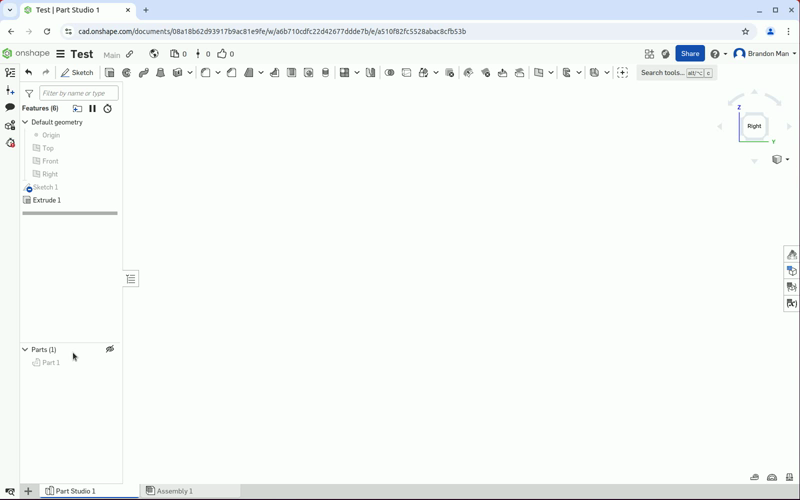
key(shift+y)
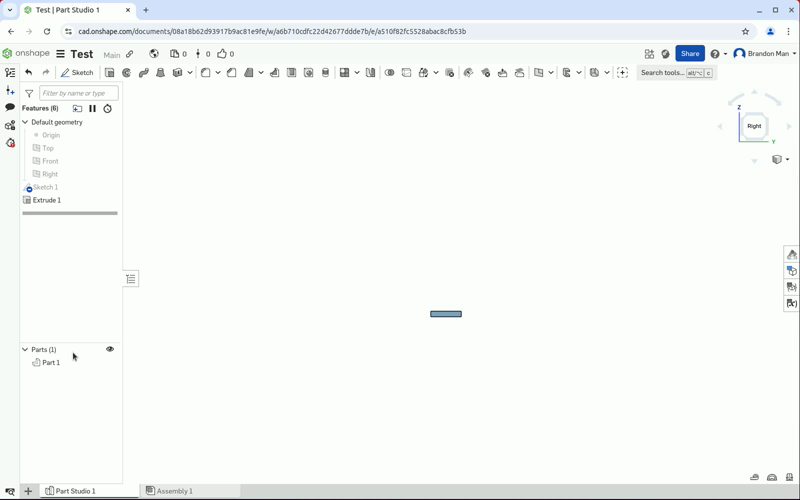
mouse_move(541, 75)
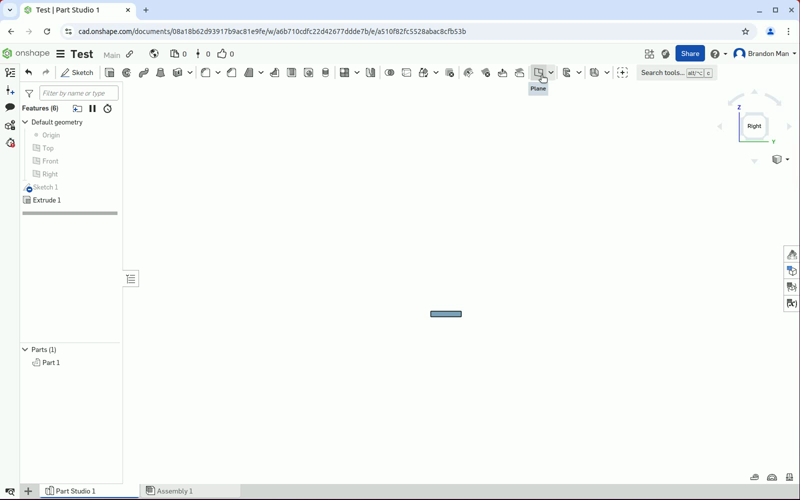
click(541, 75)
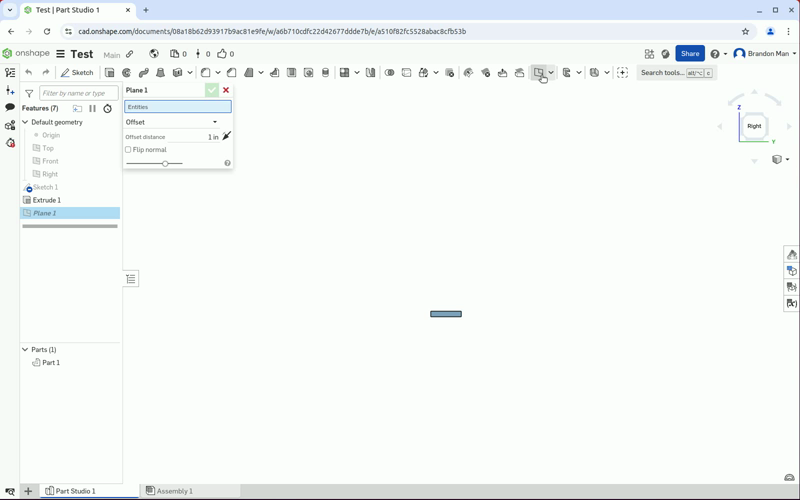
mouse_move(73, 176)
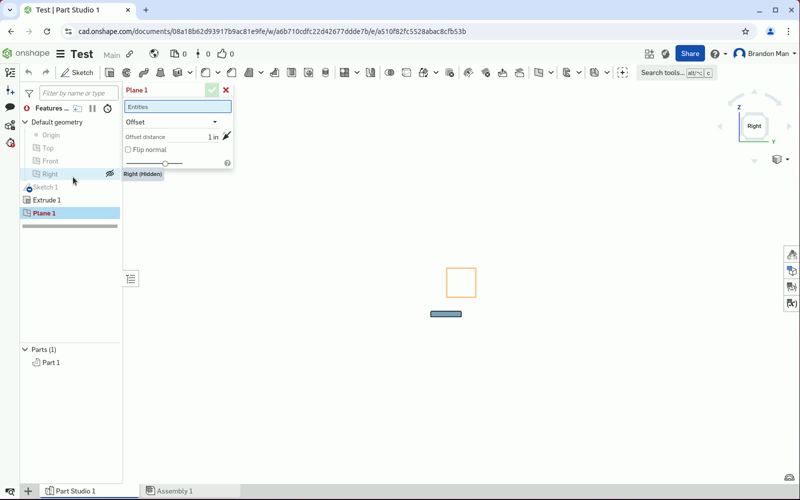
click(73, 176)
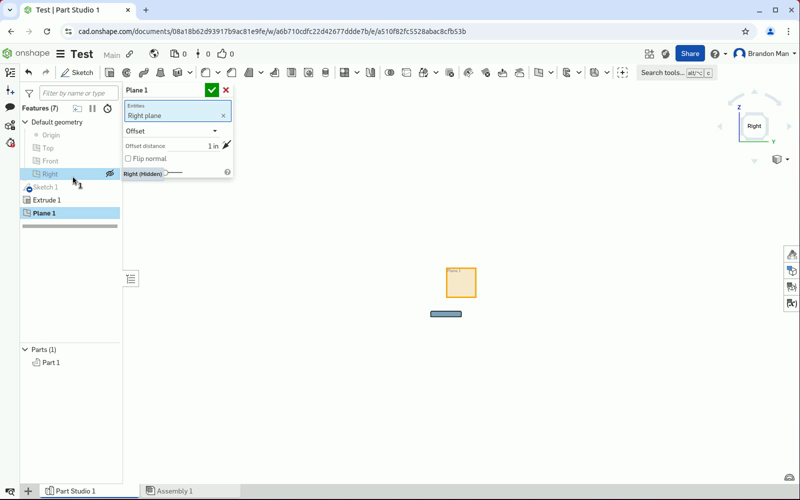
key(tab, 2)
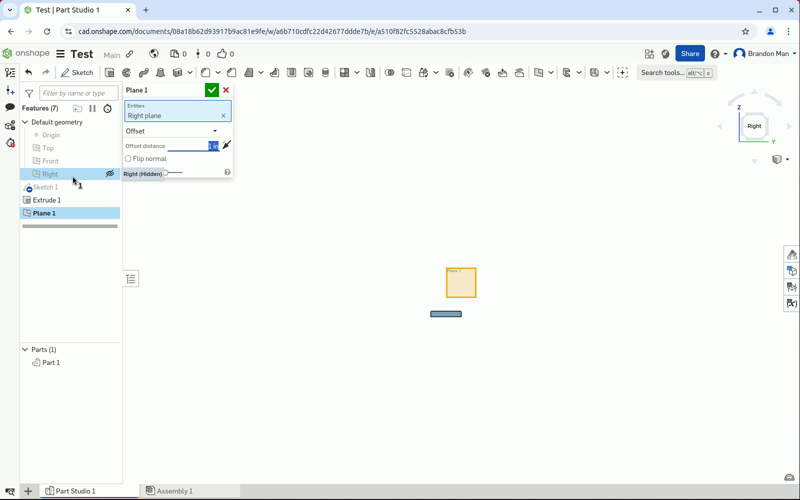
text(21.907)
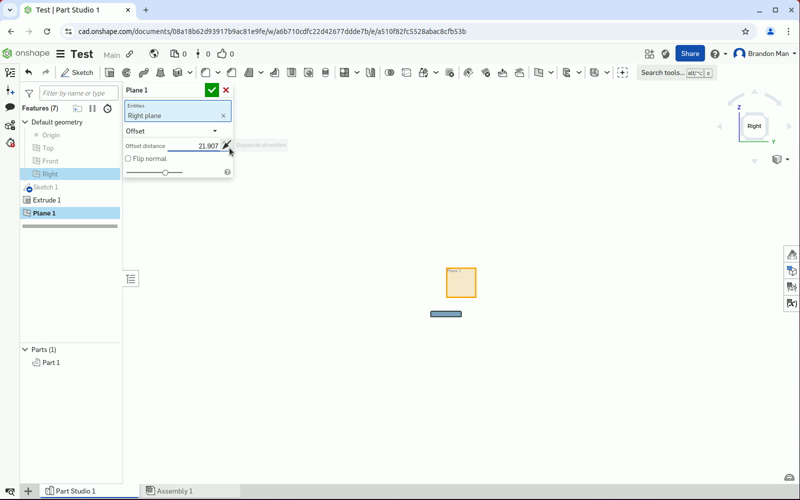
mouse_move(229, 147)
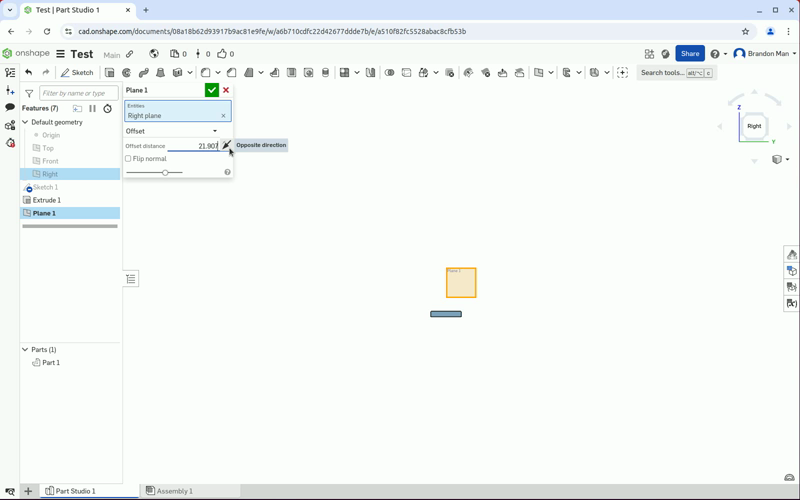
click(229, 147)
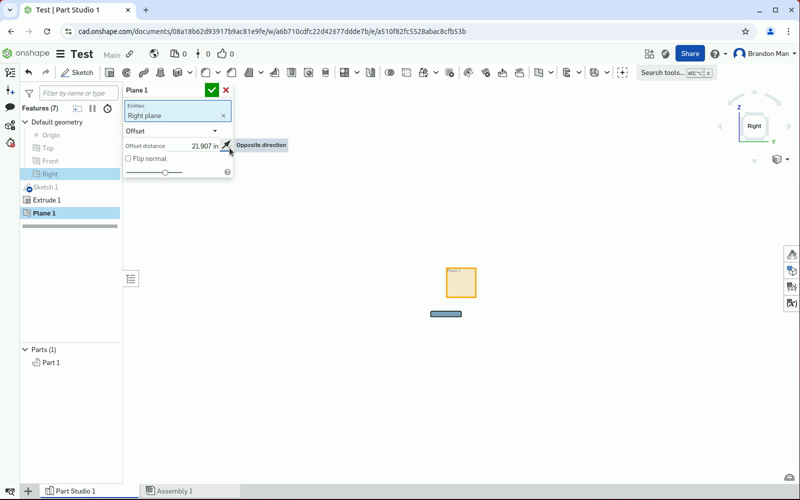
key(enter, 2)
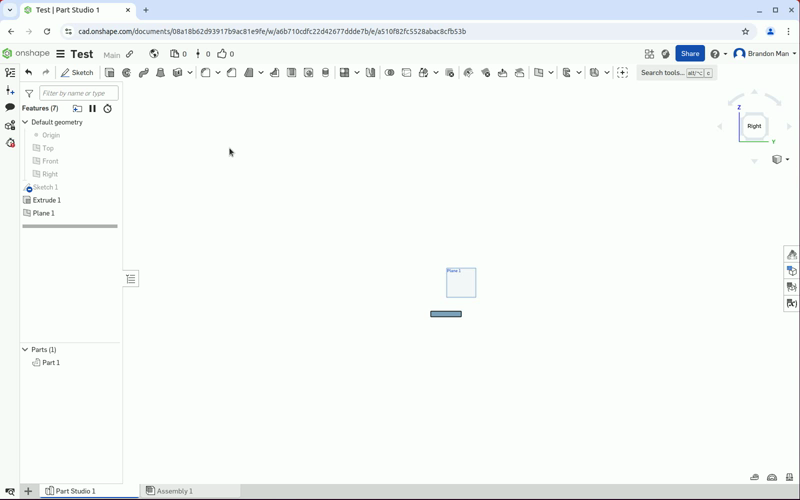
key(shift+s)
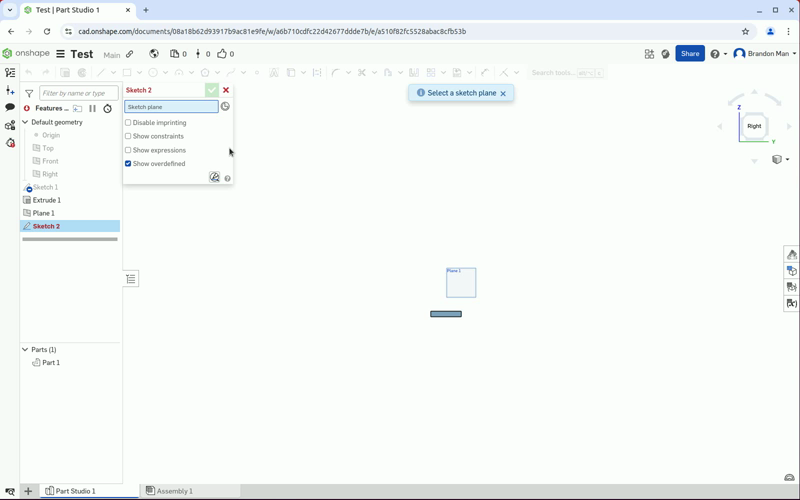
mouse_move(73, 215)
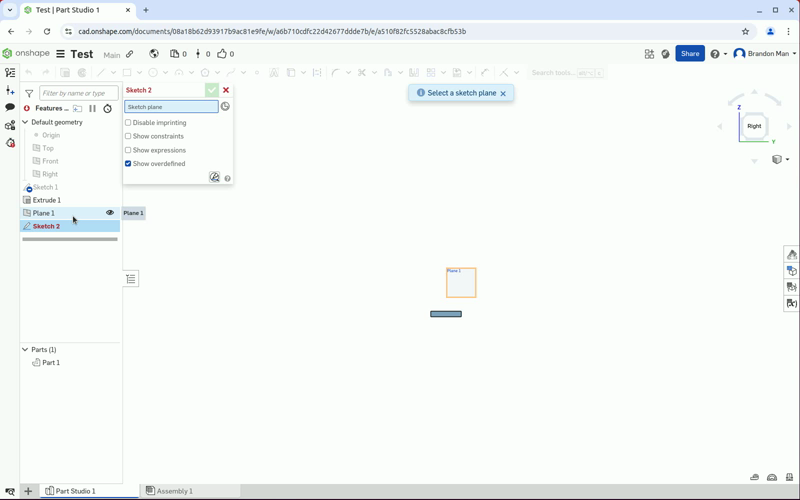
click(73, 215)
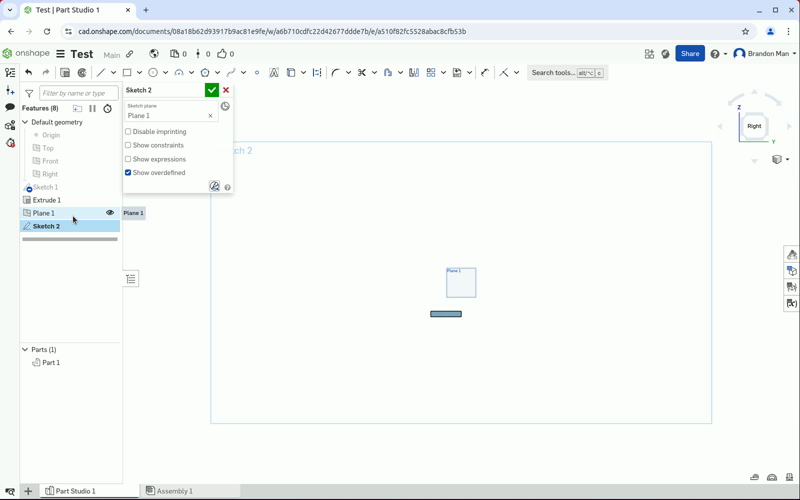
mouse_move(73, 352)
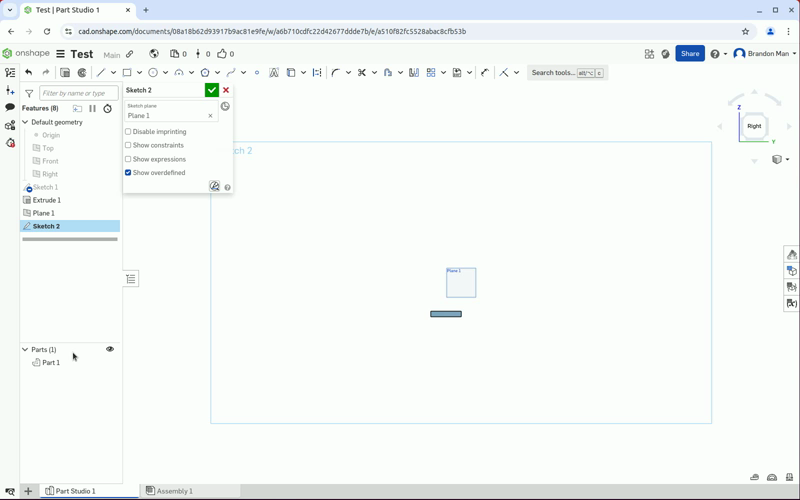
key(y)
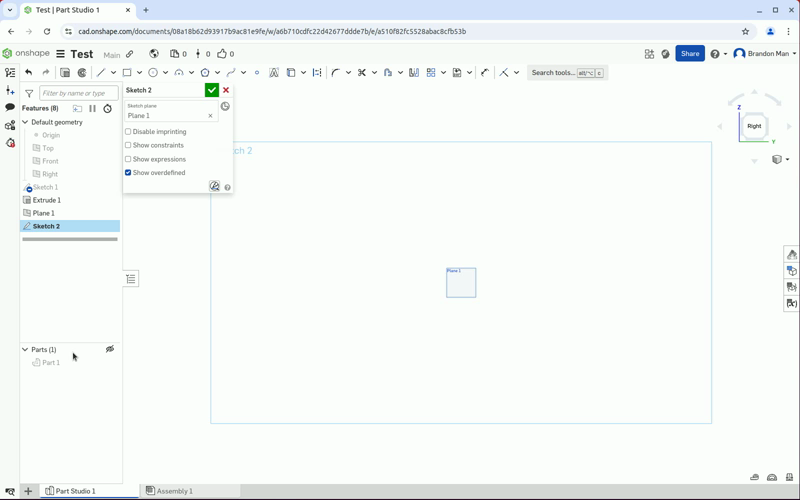
key(l)
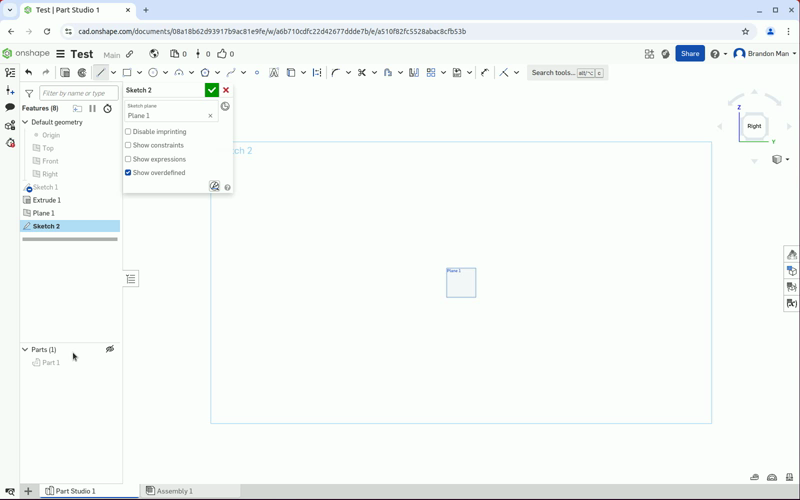
key_down(shift)
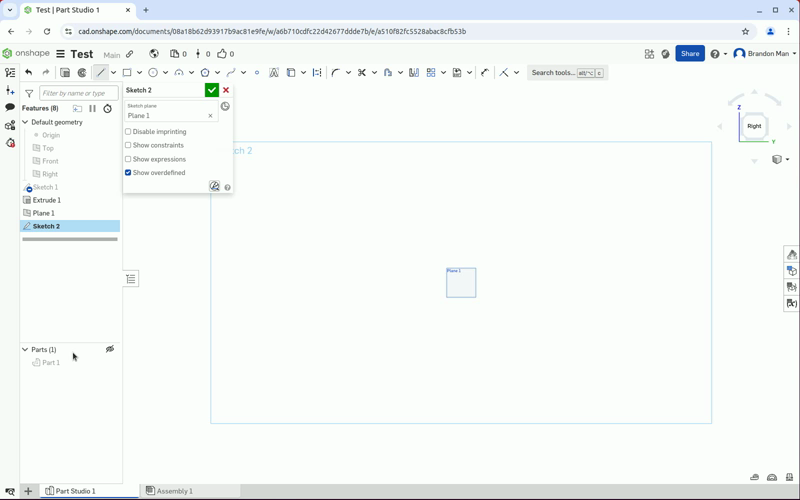
mouse_move(430, 315)
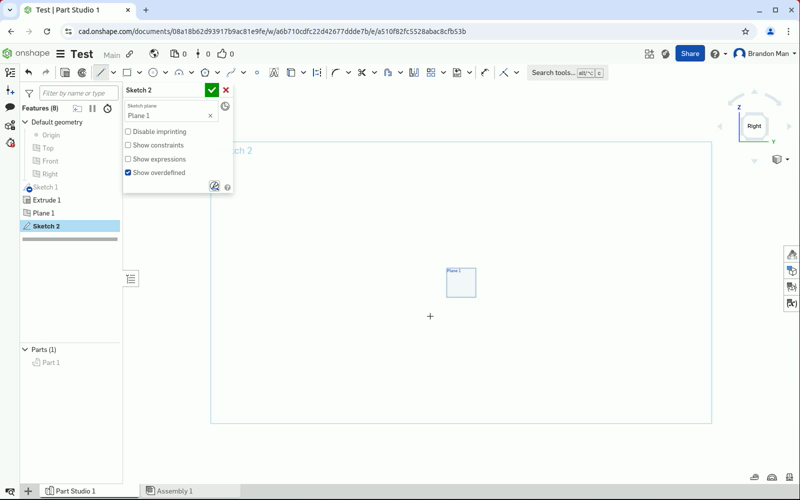
click(430, 315)
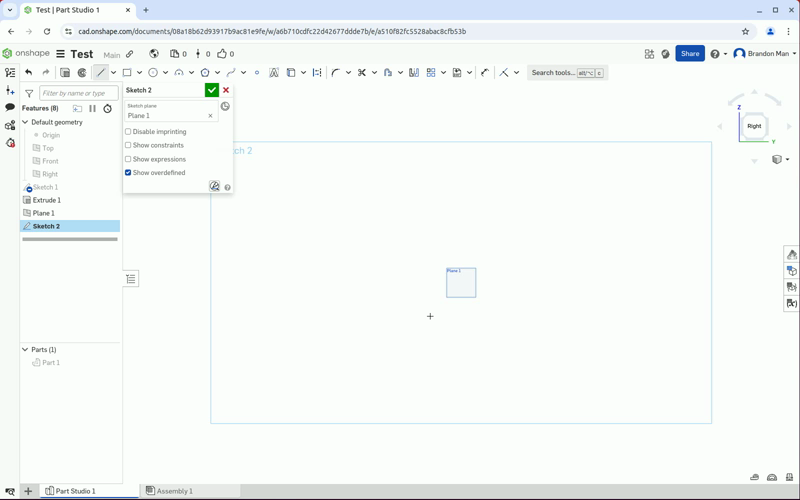
key_up(shift)
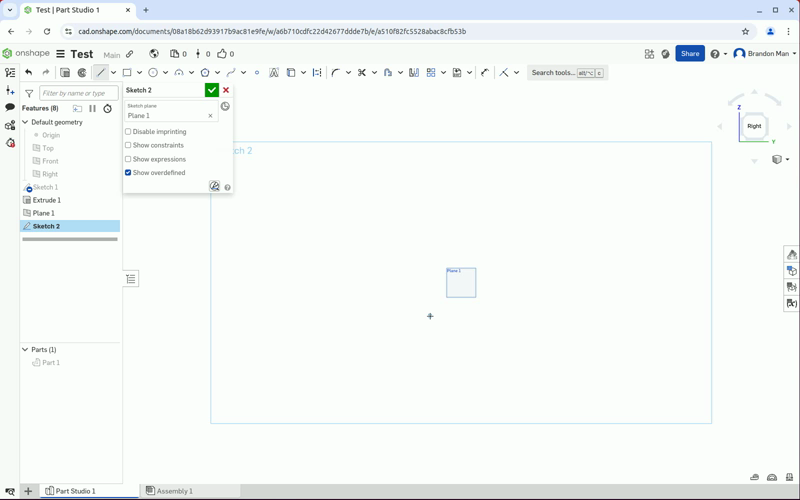
key_down(shift)
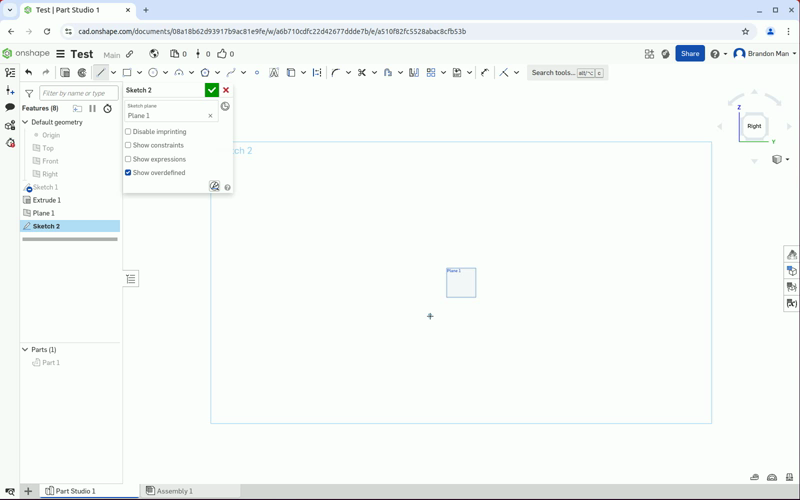
mouse_move(460, 315)
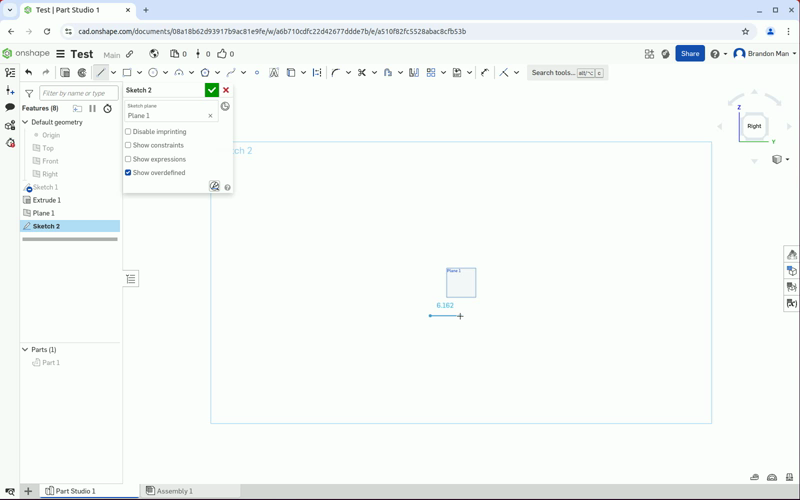
mouse_move(461, 315)
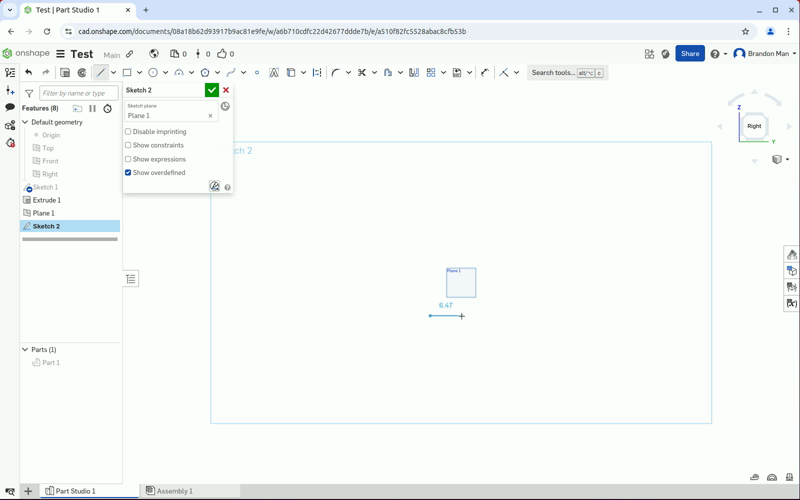
click(461, 315)
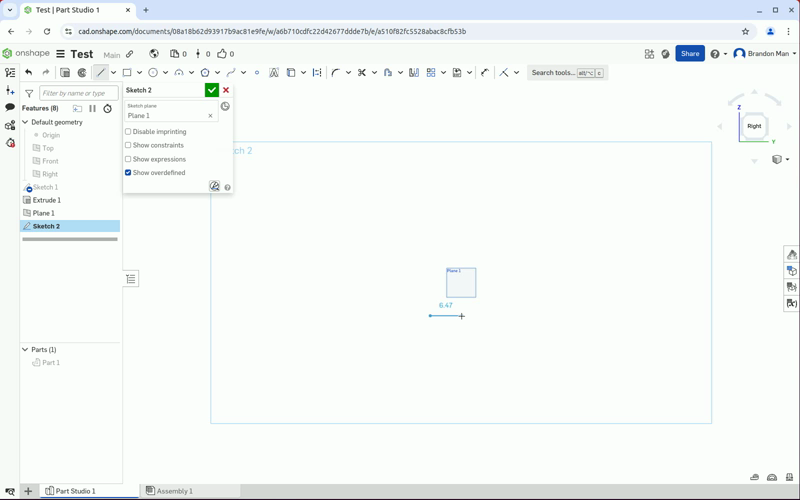
key_up(shift)
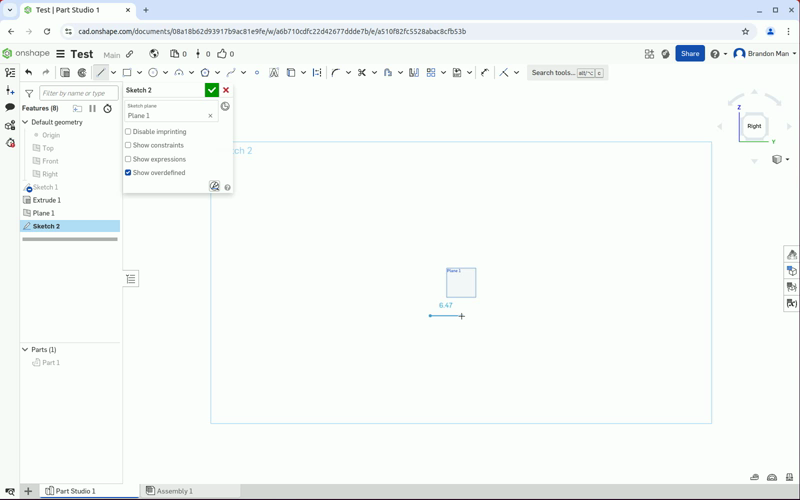
key_down(shift)
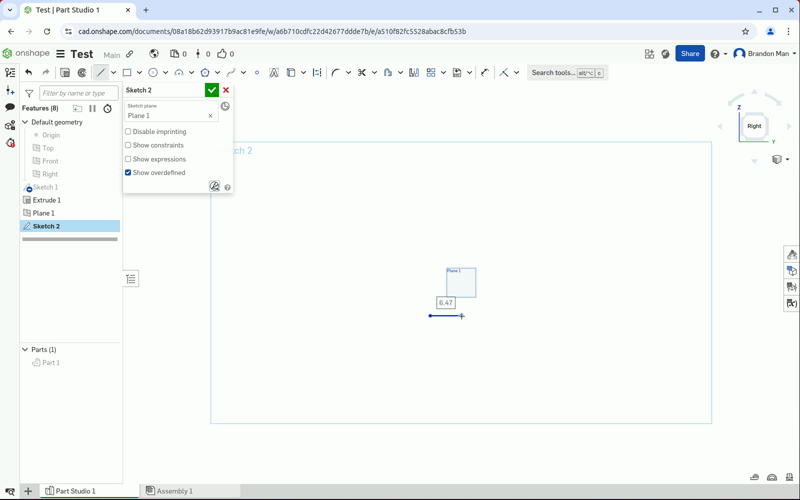
mouse_move(491, 315)
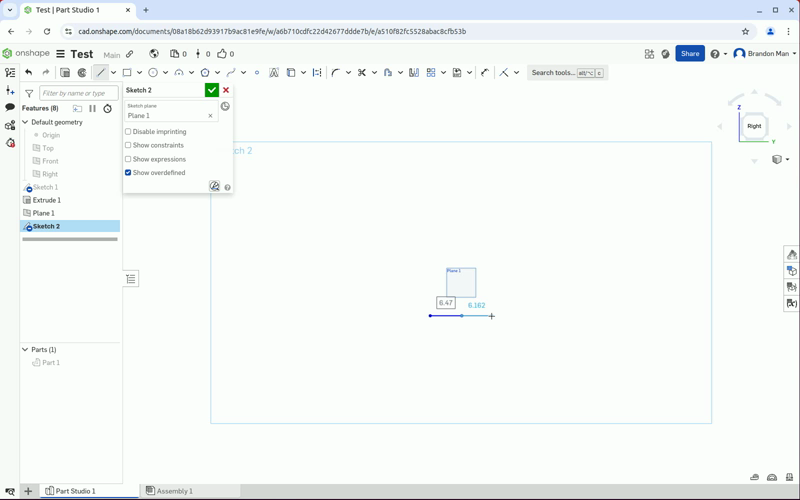
mouse_move(461, 312)
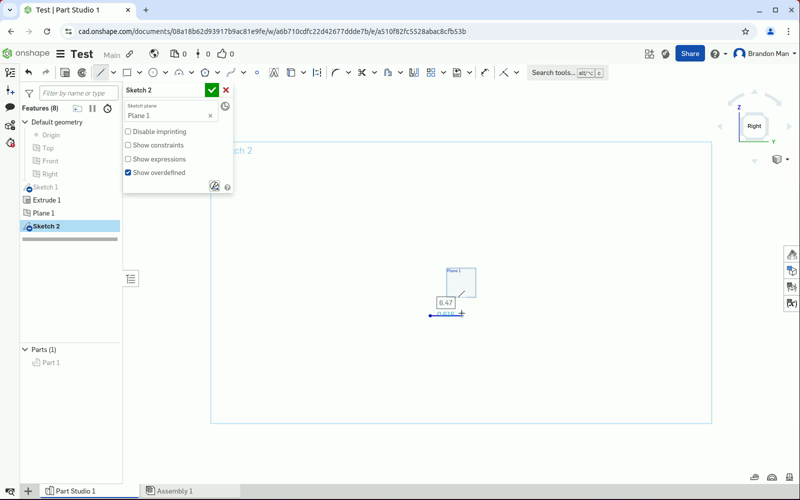
scroll(6)
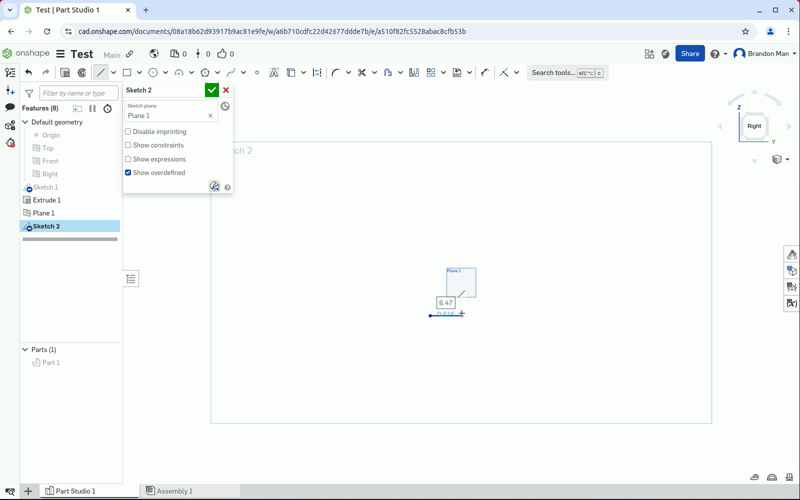
scroll(6)
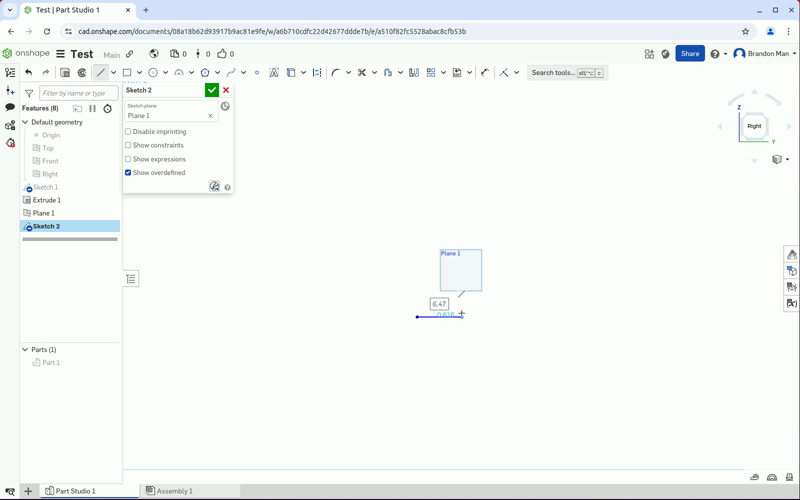
scroll(6)
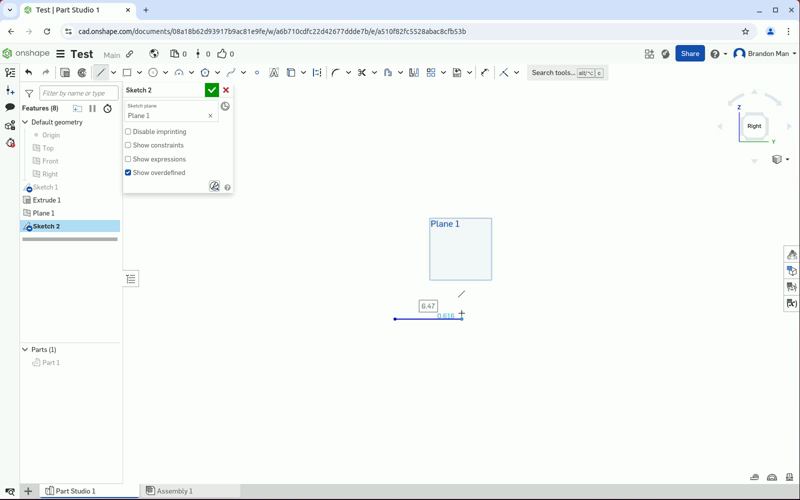
scroll(6)
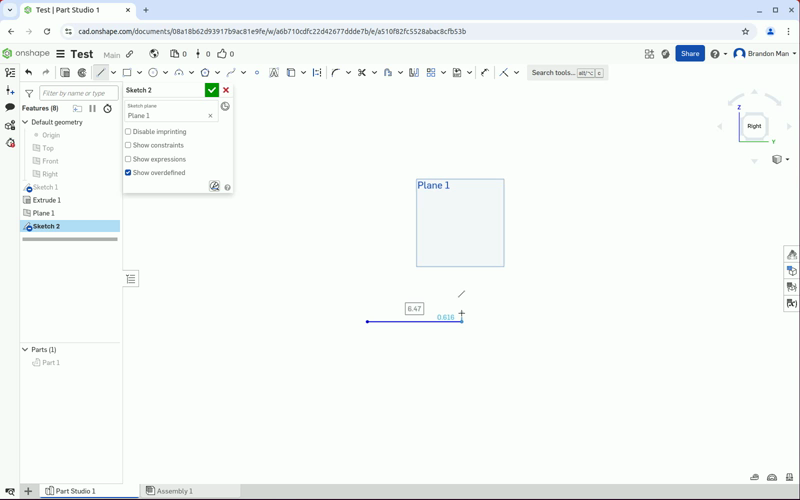
scroll(6)
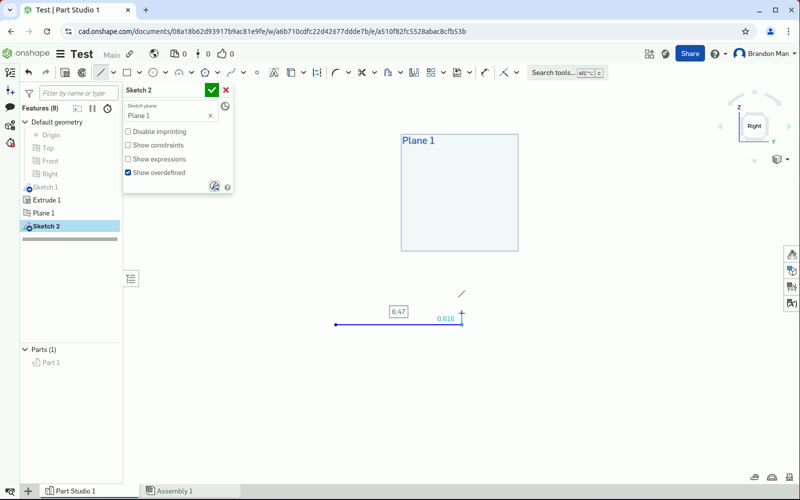
scroll(6)
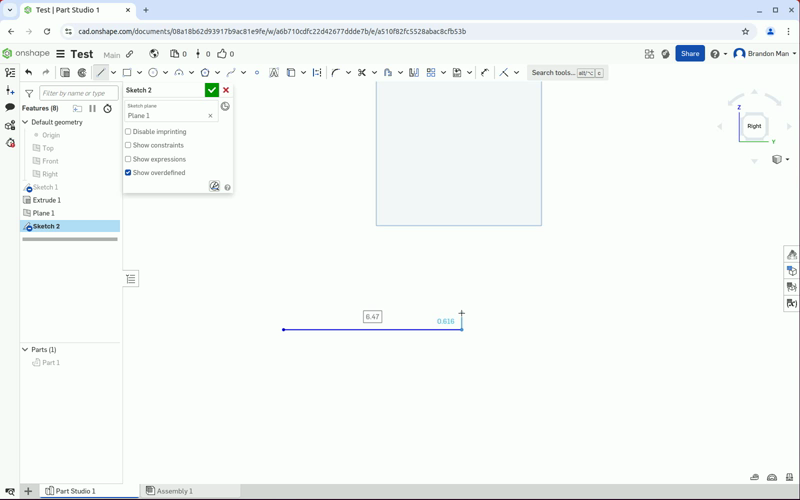
scroll(6)
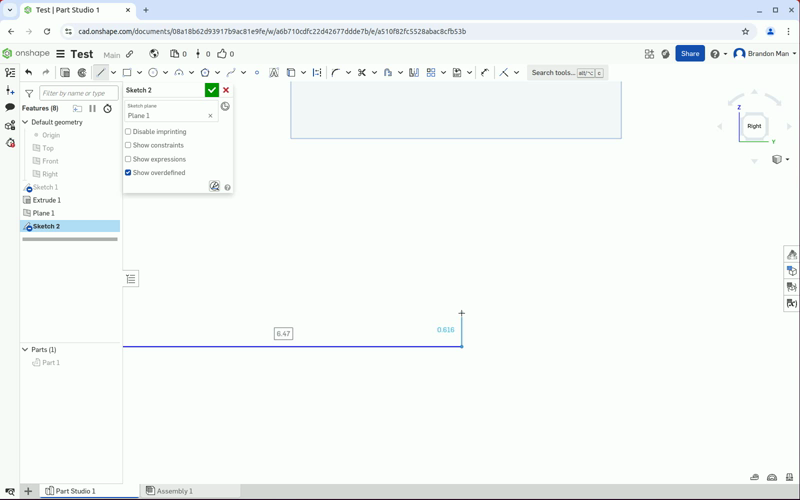
click(461, 312)
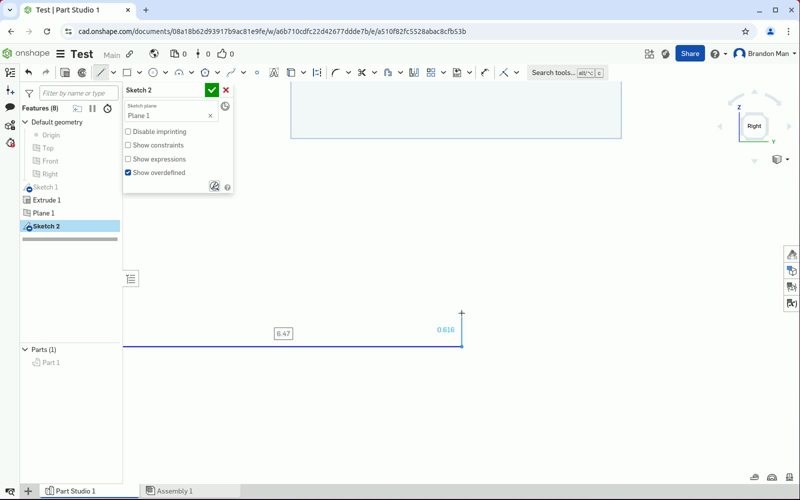
scroll(-6)
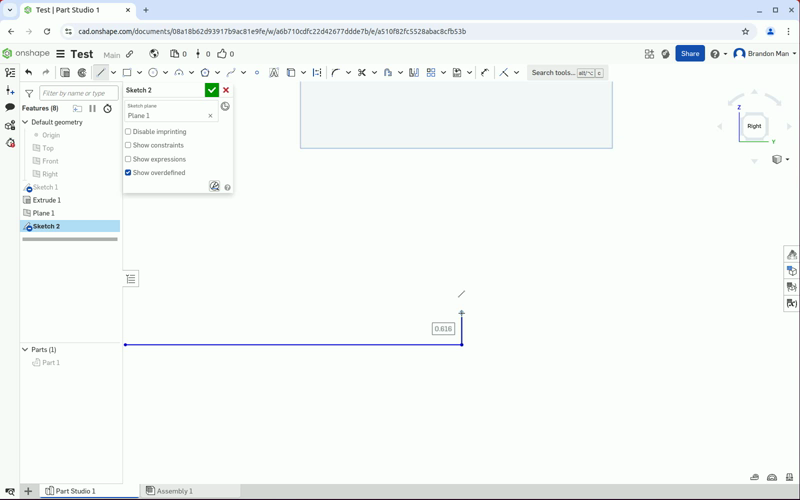
scroll(-6)
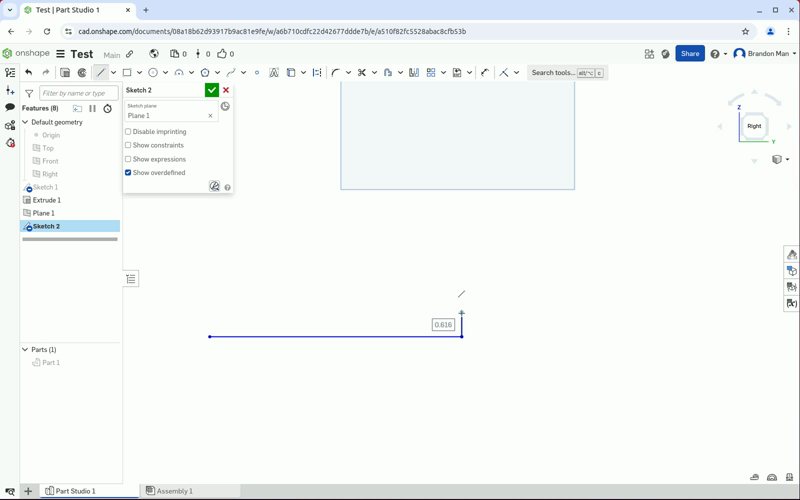
scroll(-6)
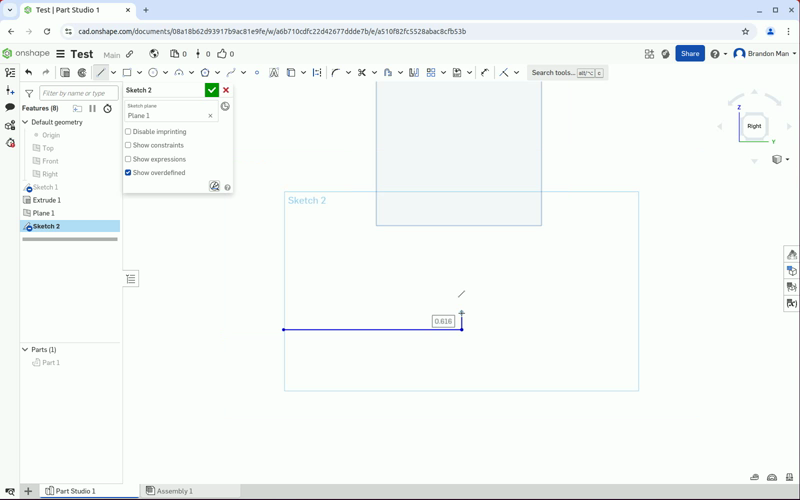
scroll(-6)
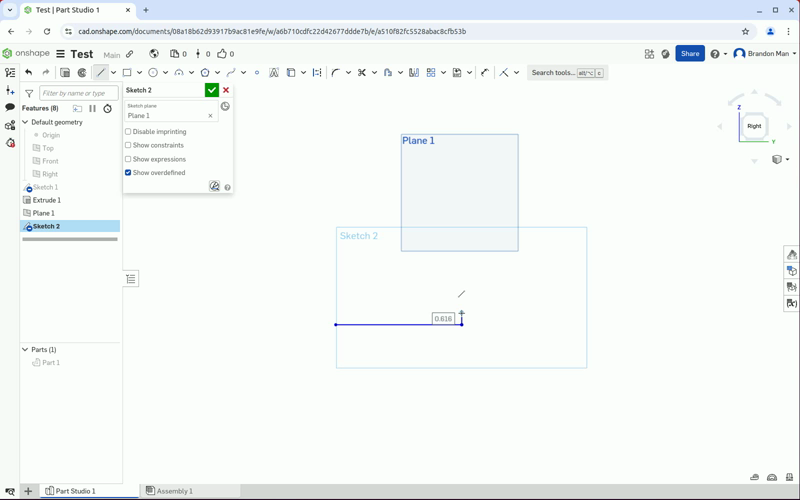
scroll(-6)
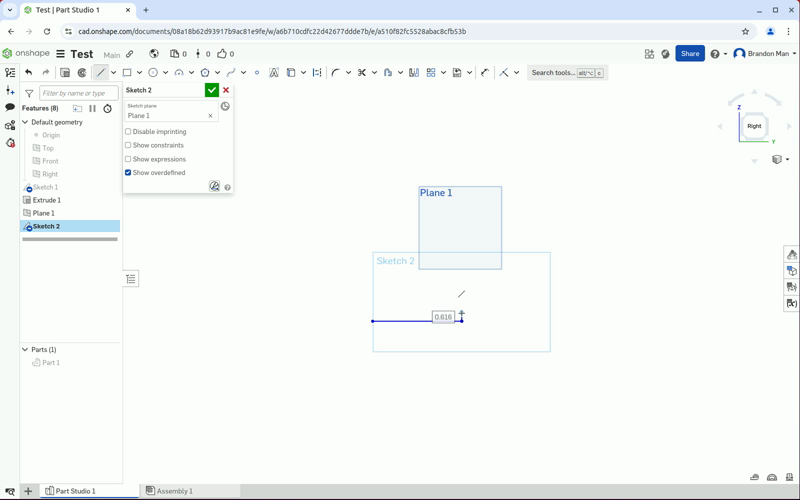
scroll(-6)
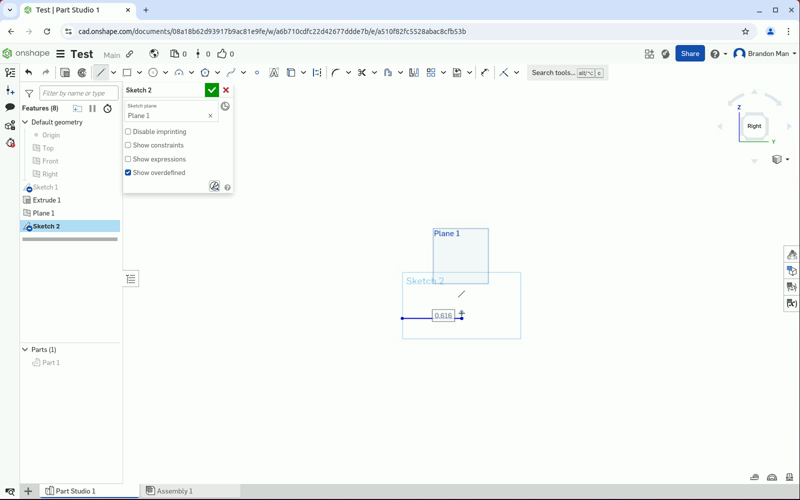
scroll(-6)
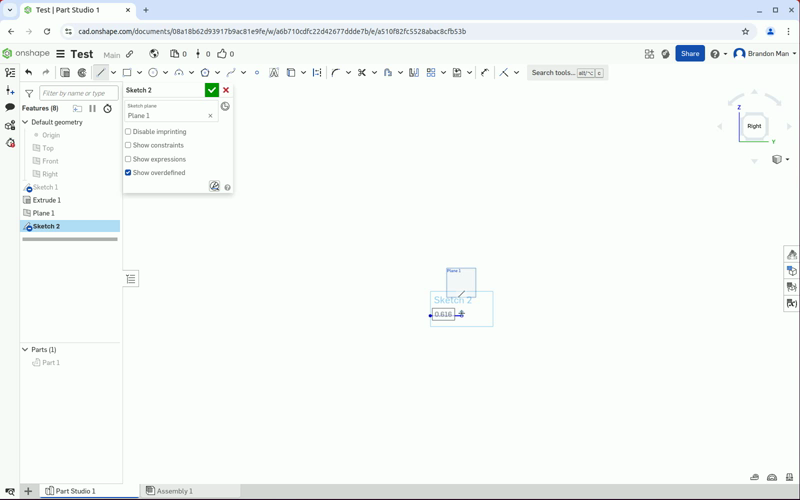
key_up(shift)
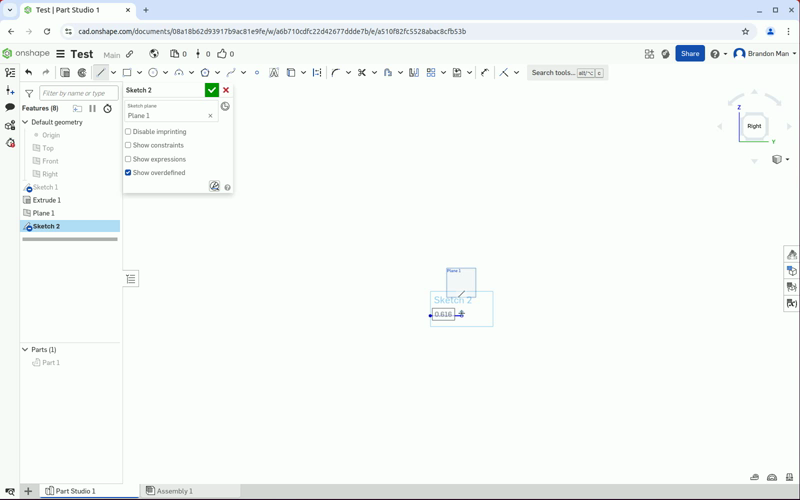
key_down(shift)
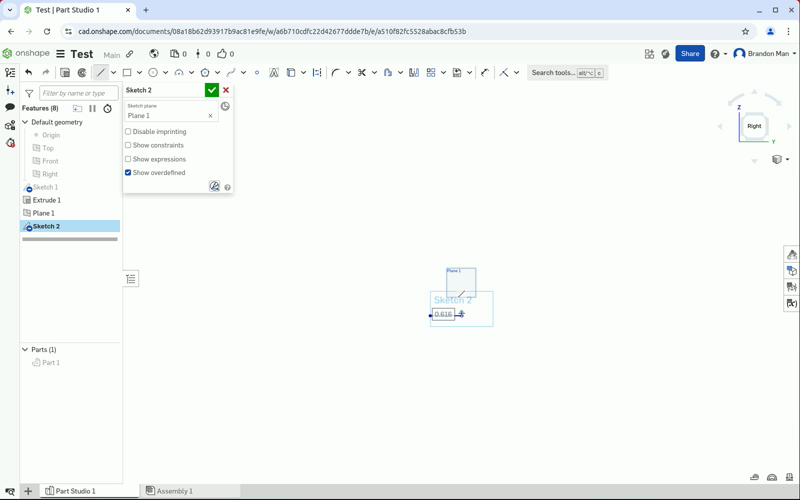
mouse_move(491, 312)
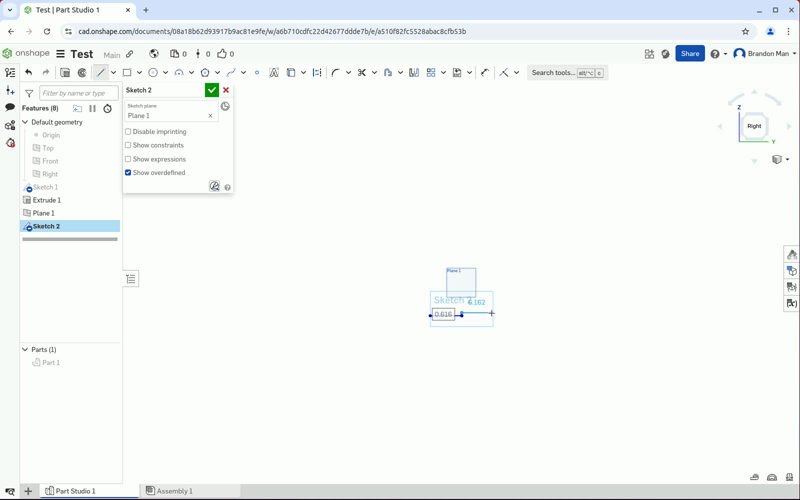
mouse_move(430, 312)
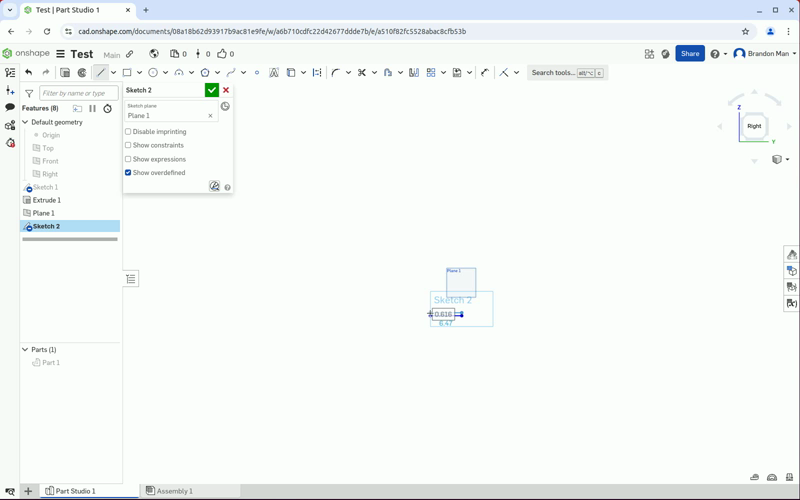
scroll(6)
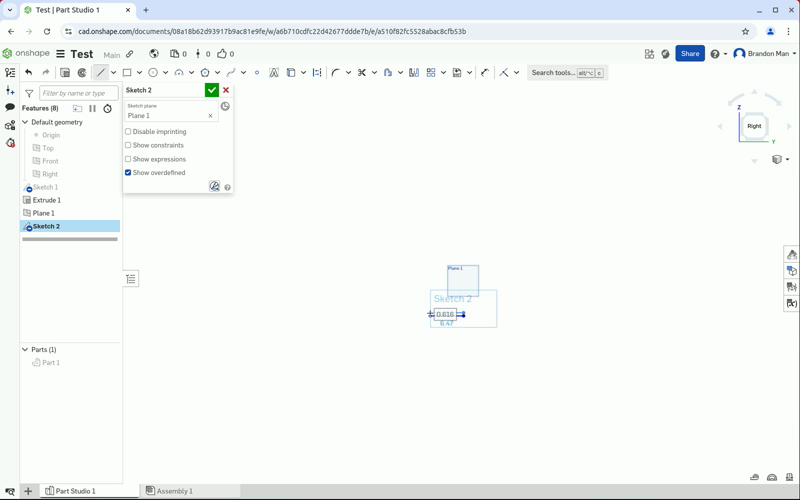
scroll(6)
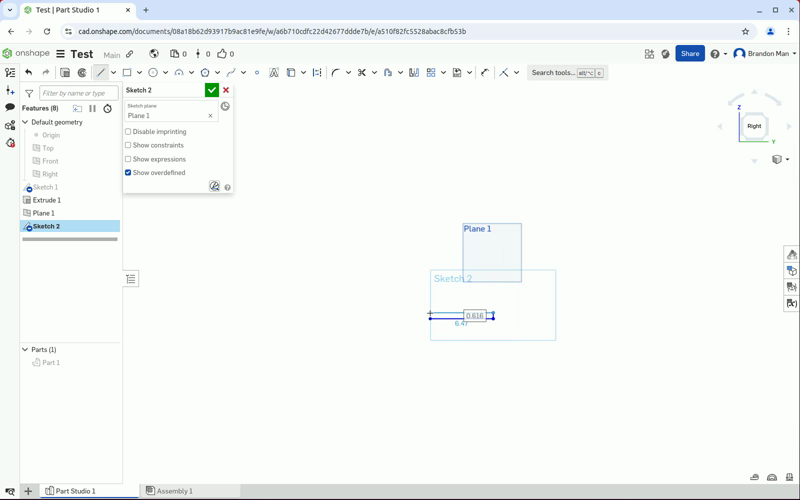
scroll(6)
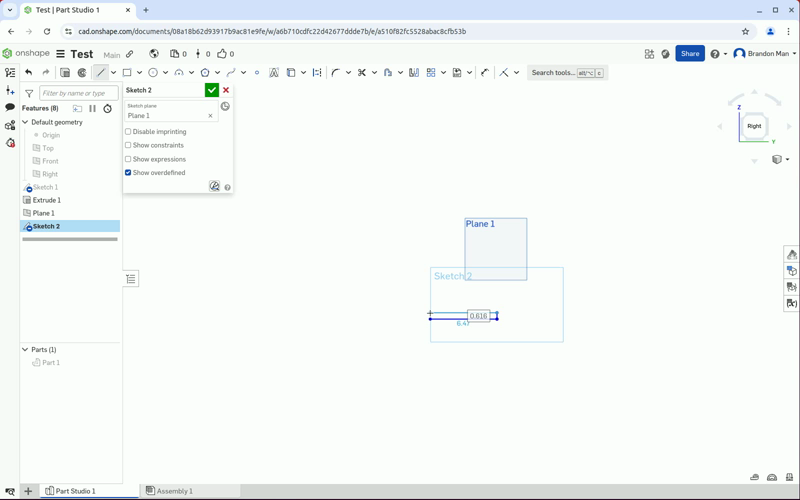
scroll(6)
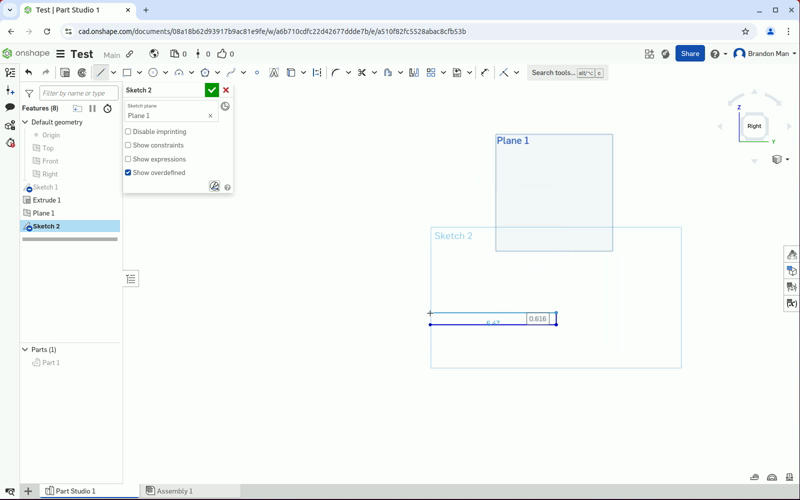
scroll(6)
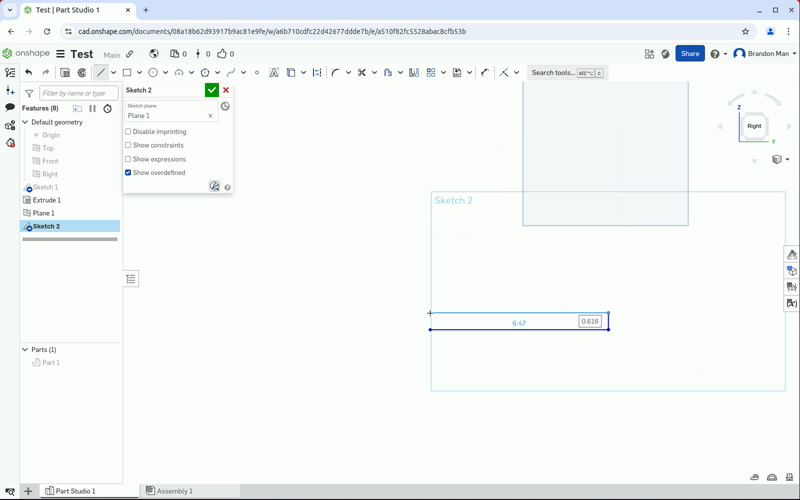
scroll(6)
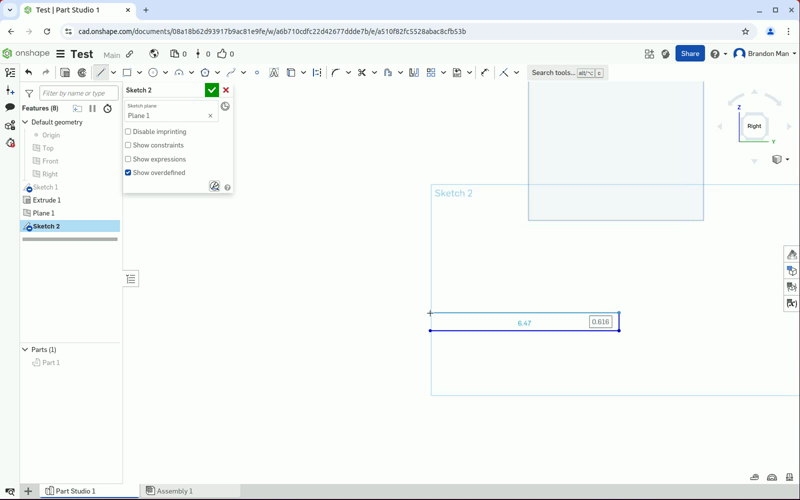
scroll(6)
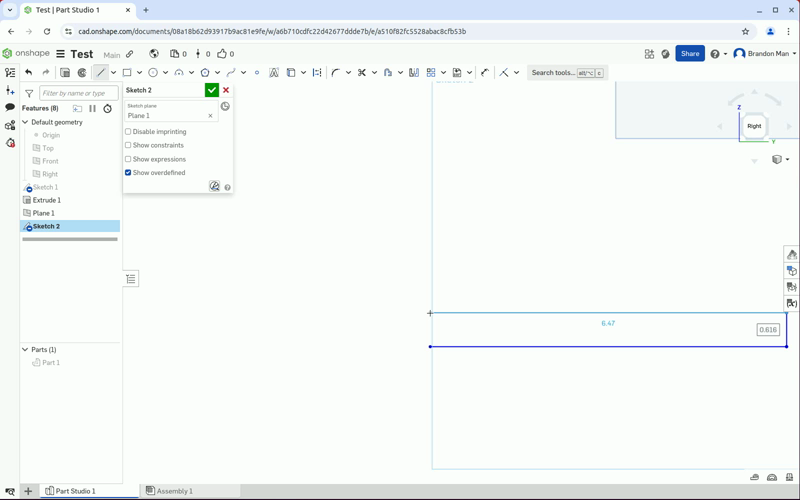
click(430, 312)
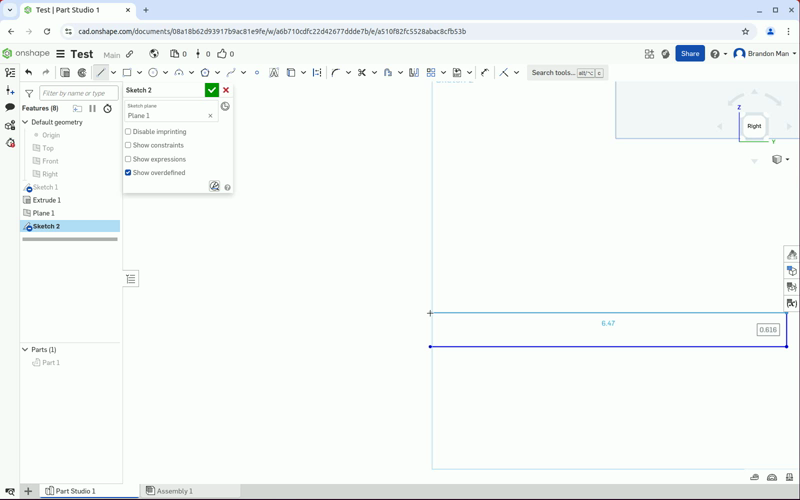
scroll(-6)
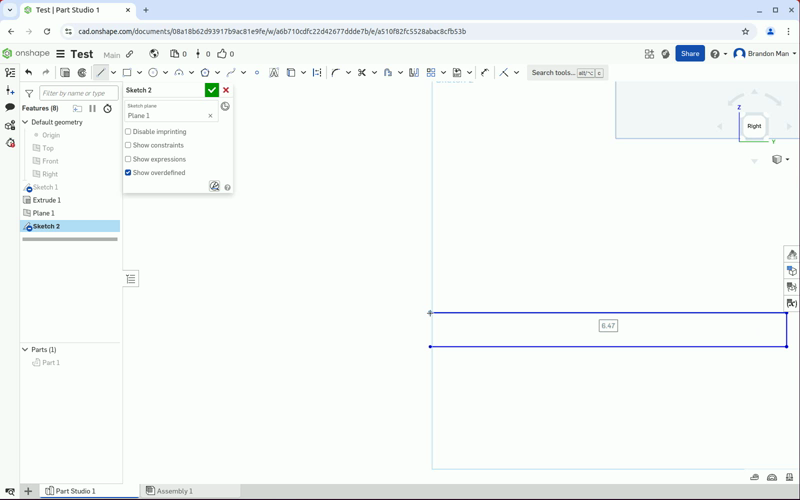
scroll(-6)
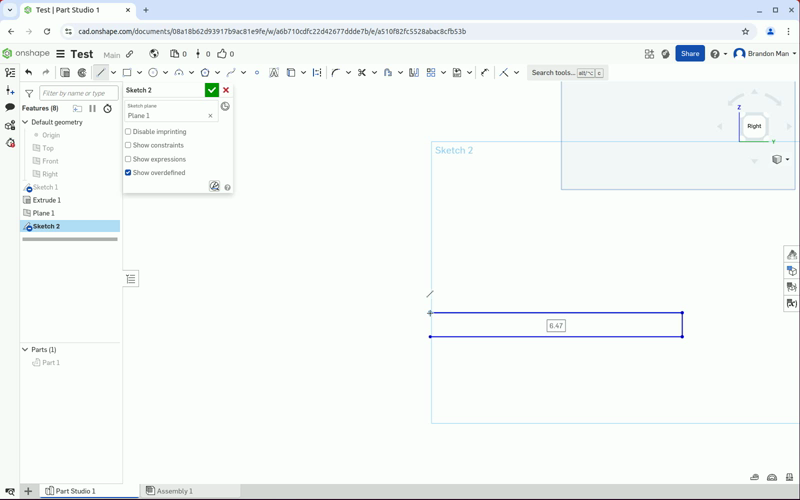
scroll(-6)
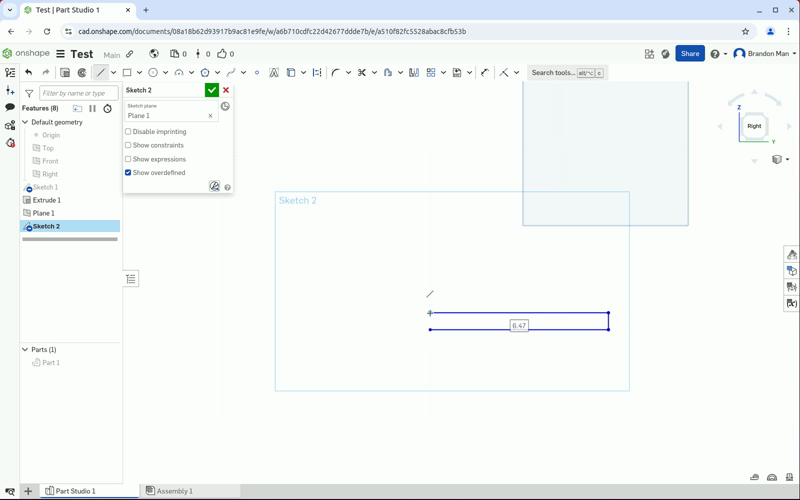
scroll(-6)
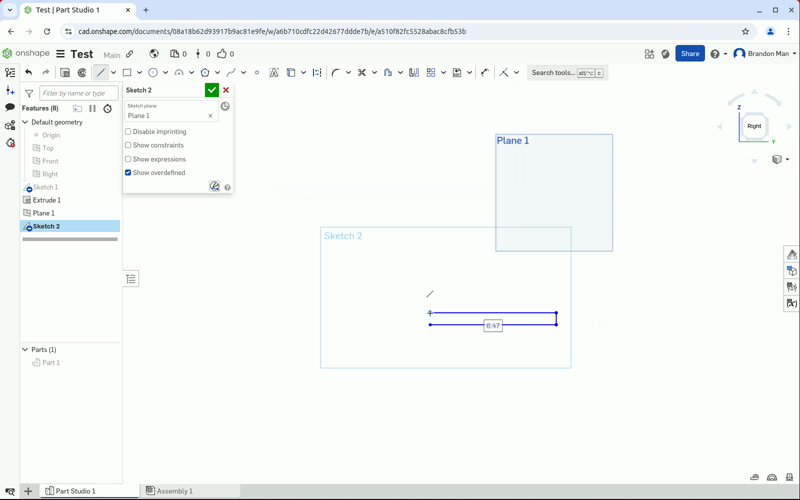
scroll(-6)
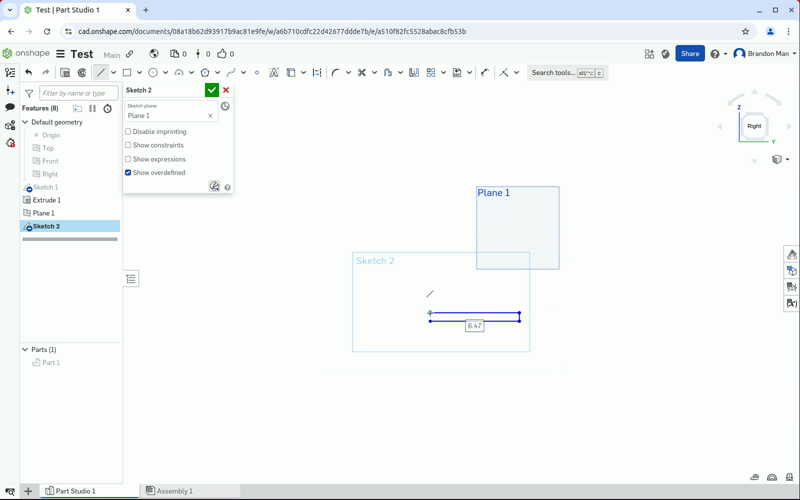
scroll(-6)
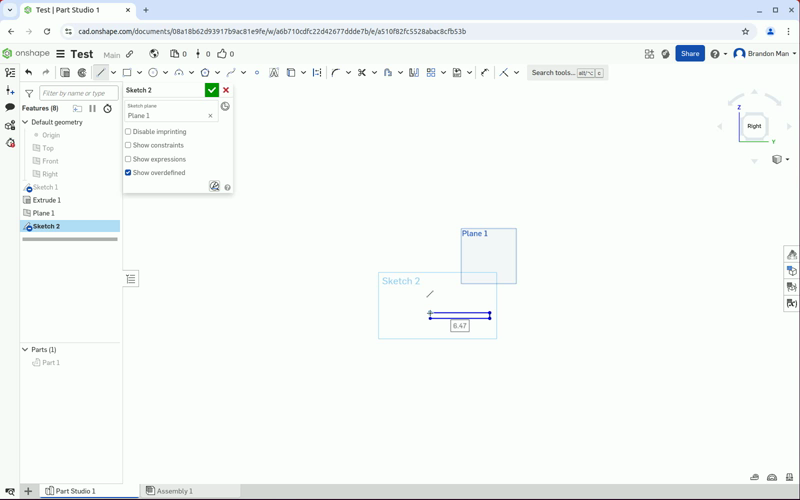
scroll(-6)
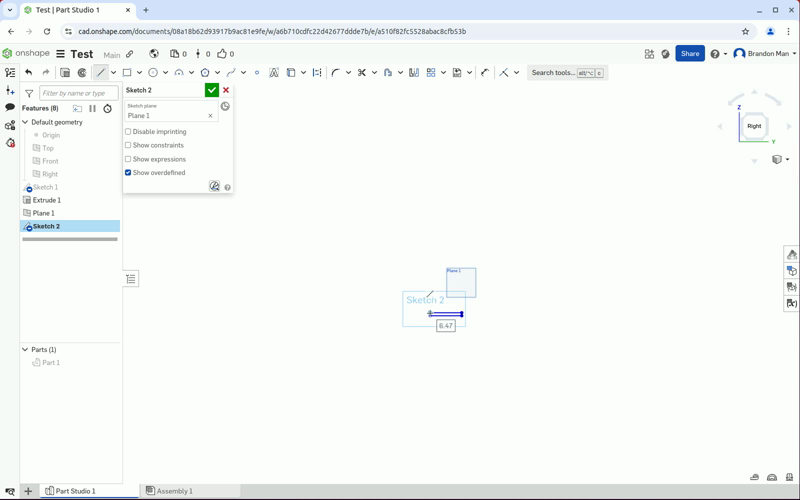
key_up(shift)
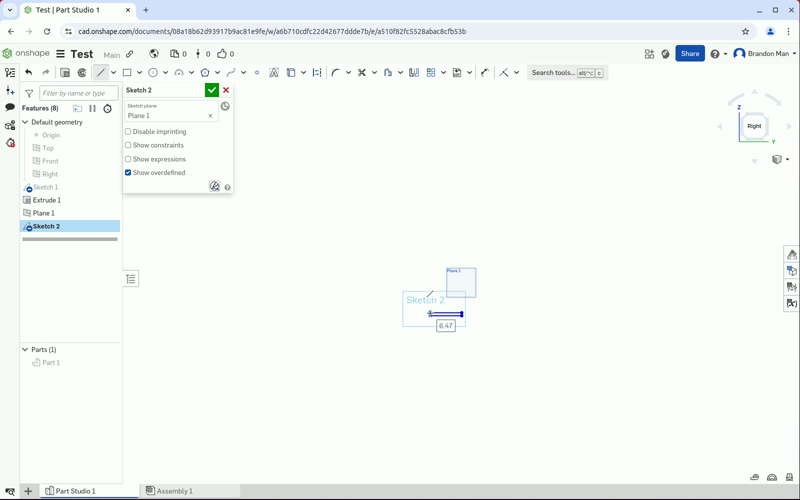
mouse_move(460, 312)
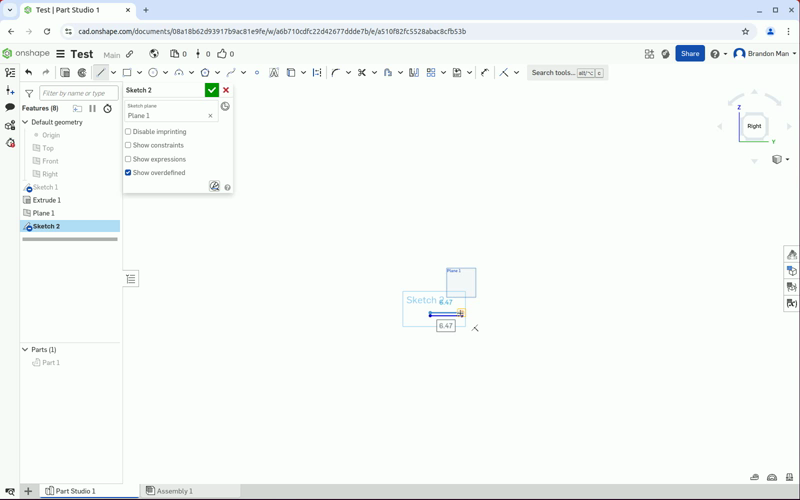
key_down(shift)
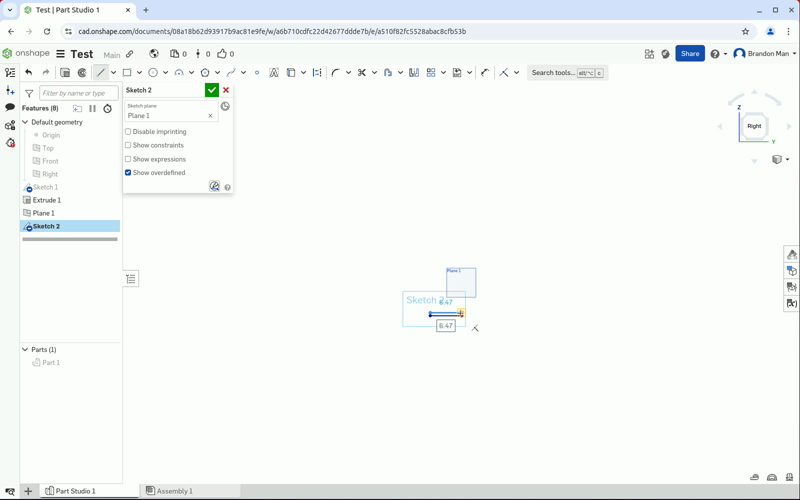
mouse_move(430, 315)
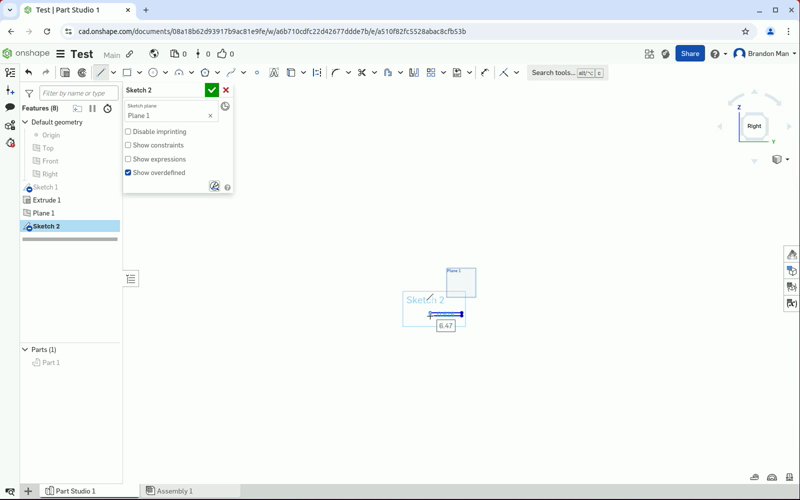
scroll(6)
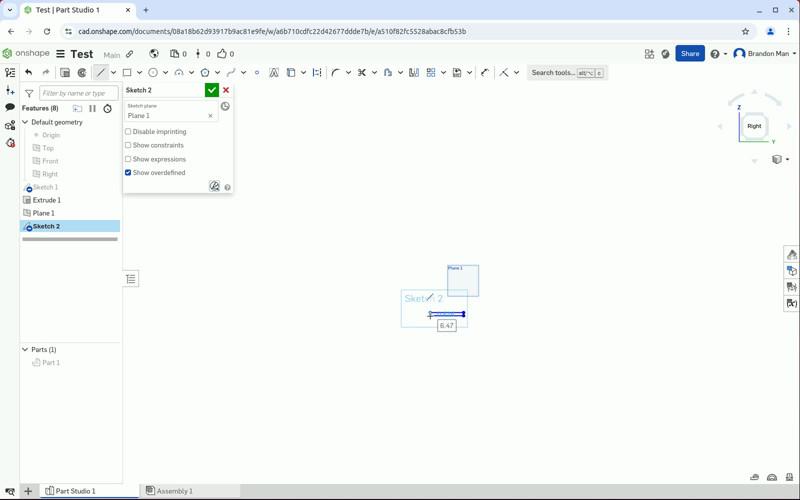
scroll(6)
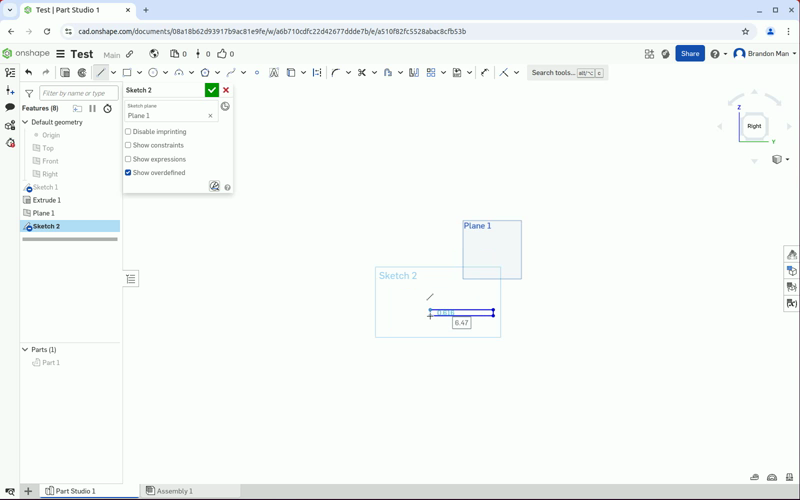
scroll(6)
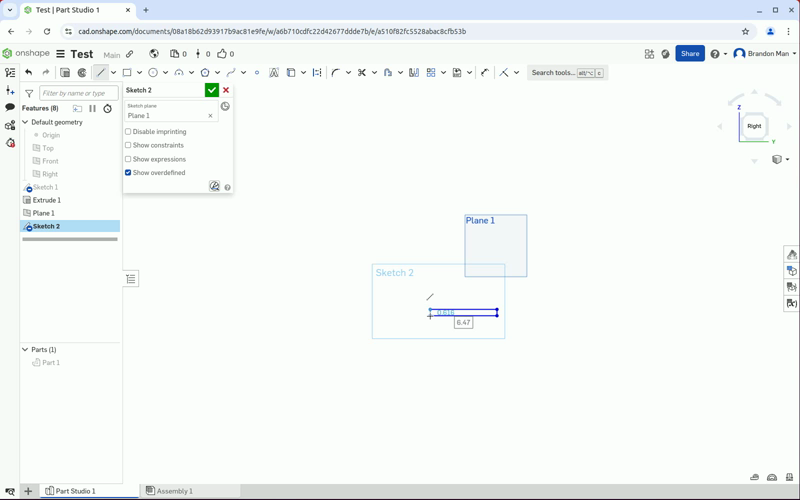
scroll(6)
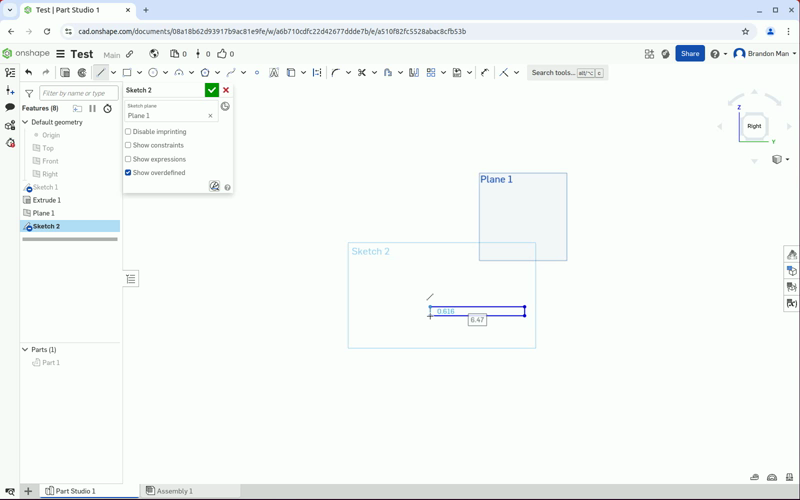
scroll(6)
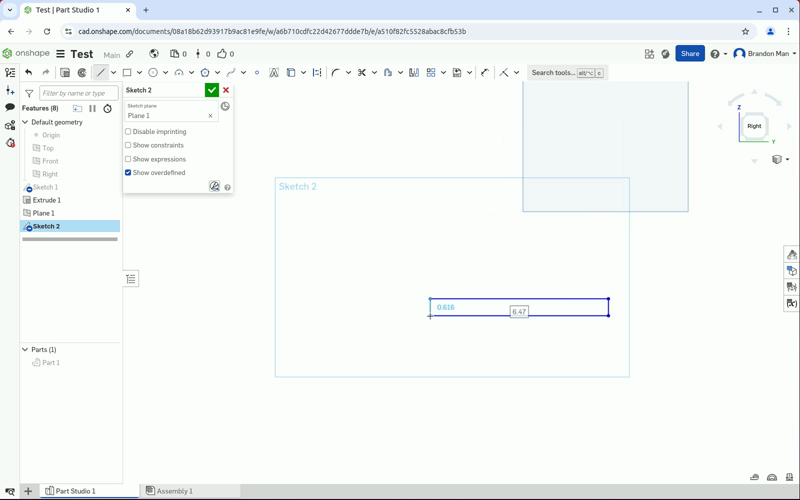
scroll(6)
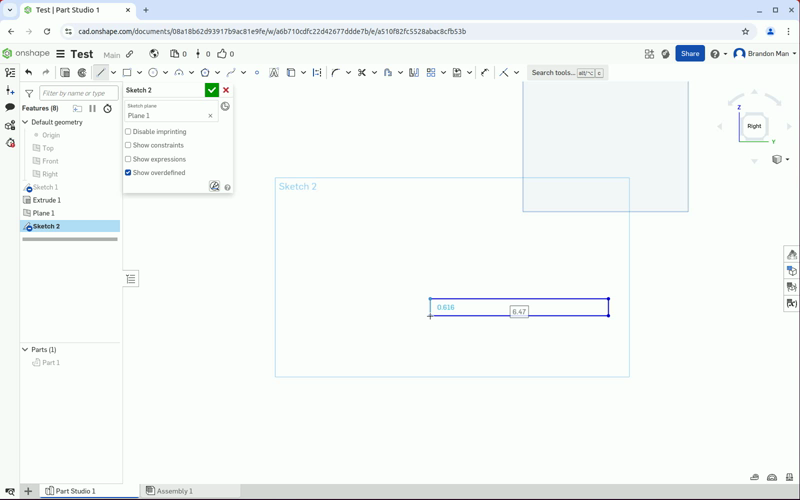
scroll(6)
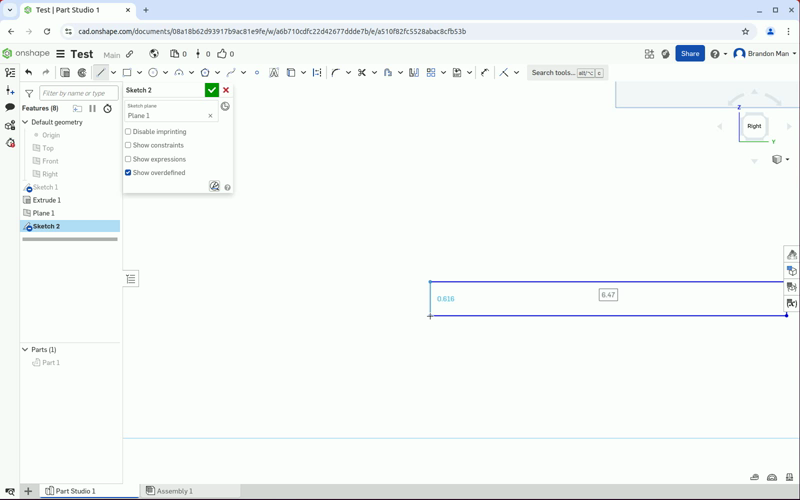
key_up(shift)
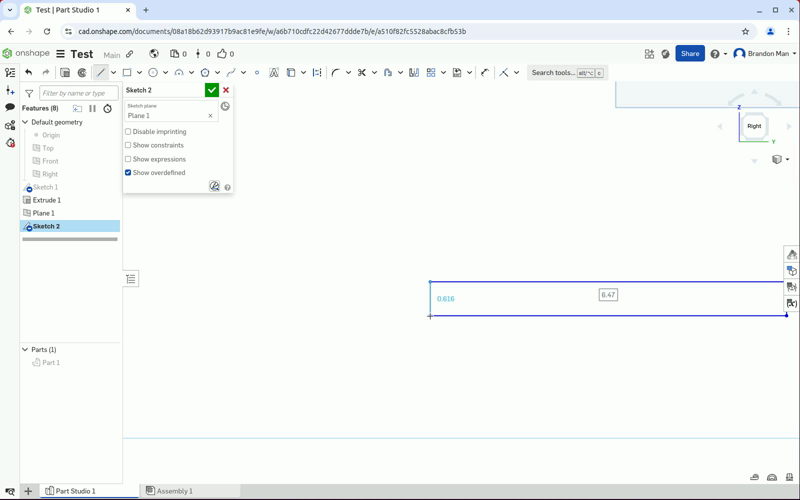
click(430, 315)
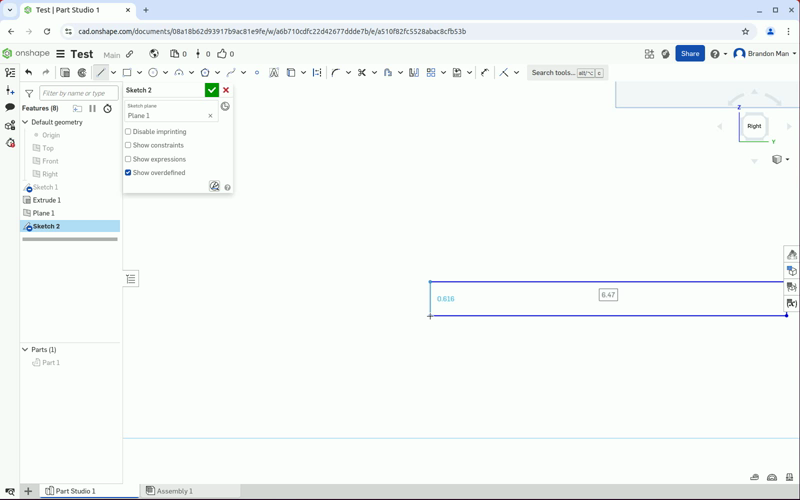
scroll(-6)
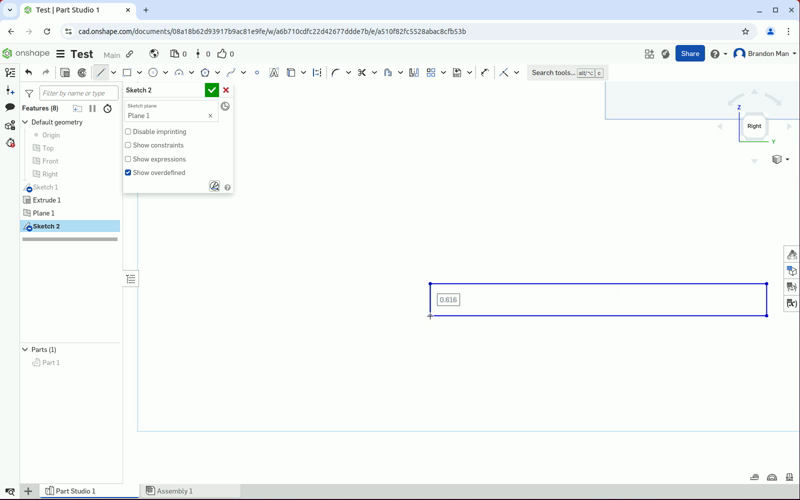
scroll(-6)
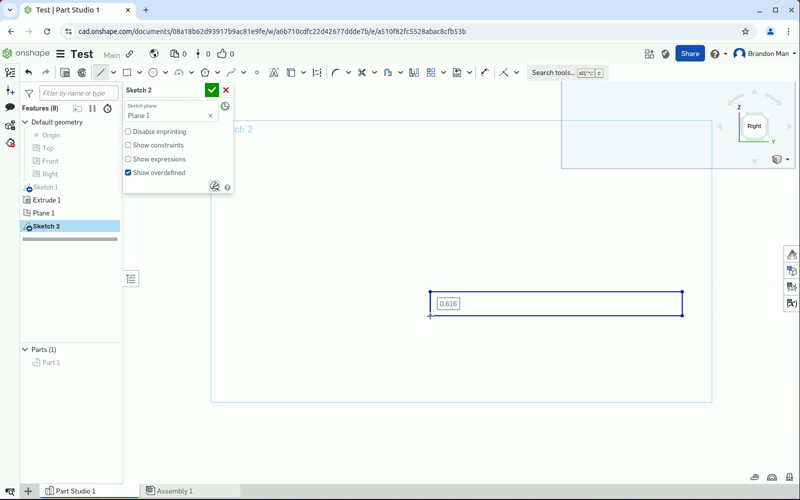
scroll(-6)
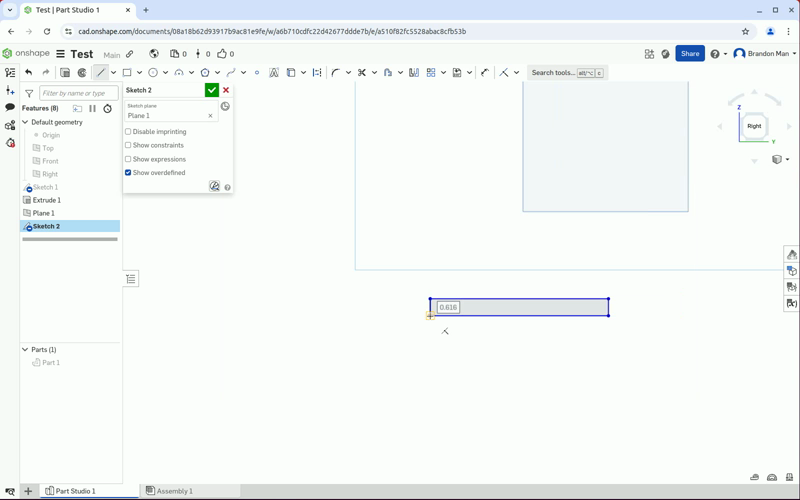
scroll(-6)
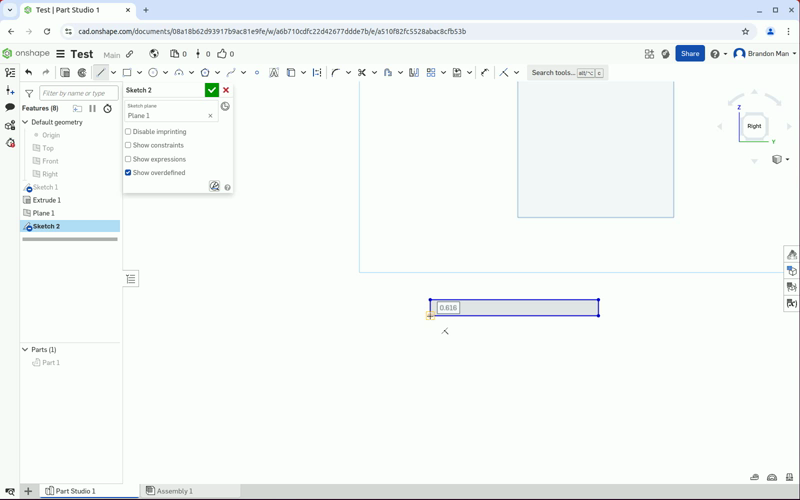
scroll(-6)
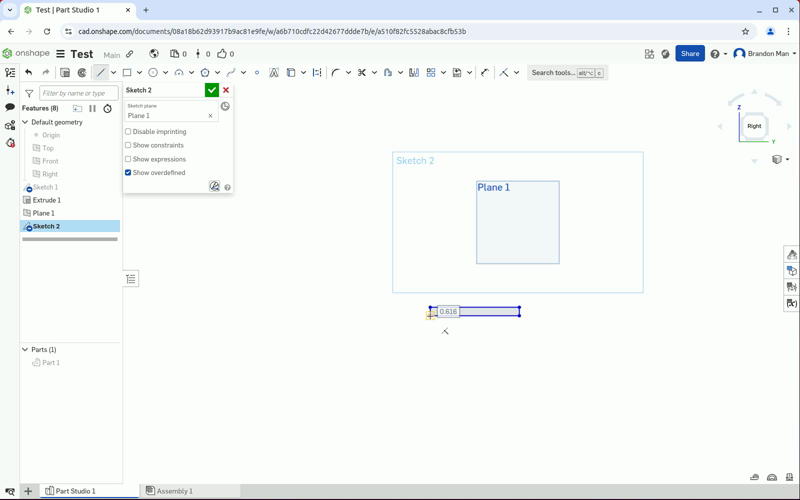
scroll(-6)
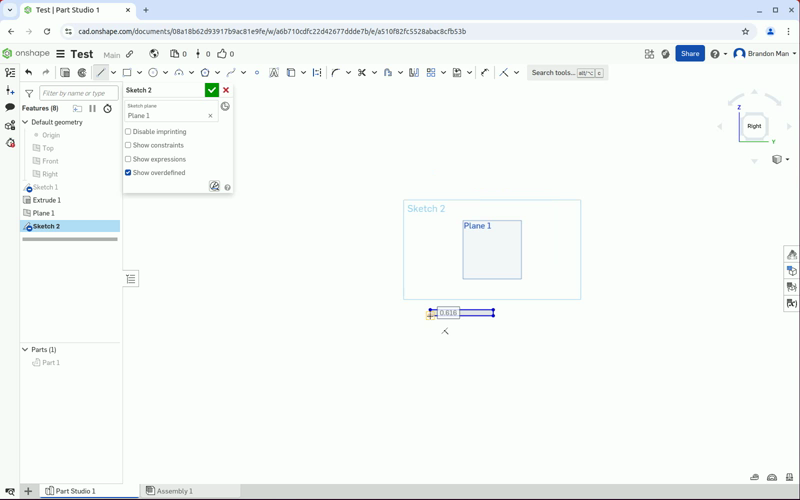
scroll(-6)
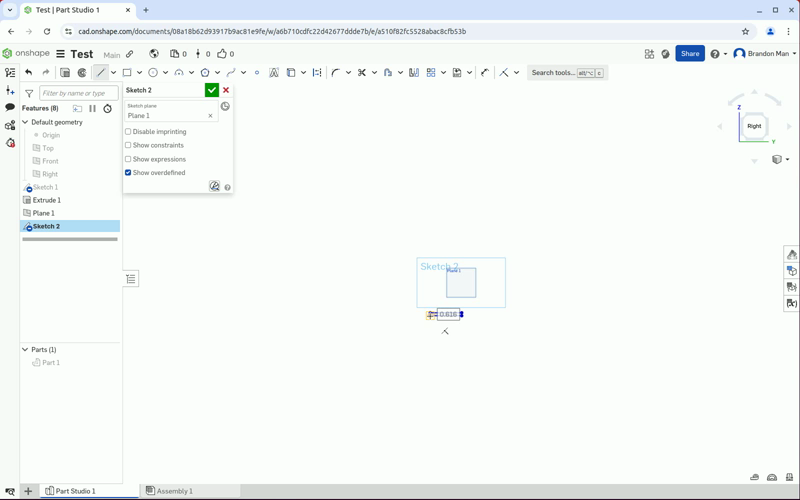
key(esc)
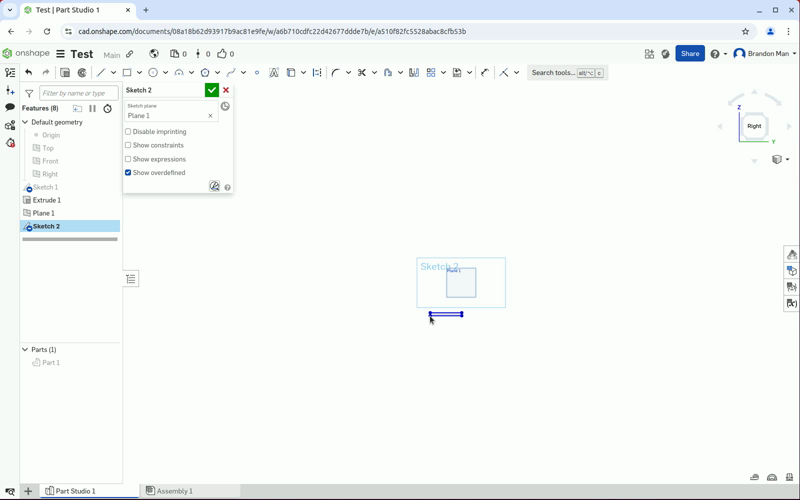
mouse_move(441, 315)
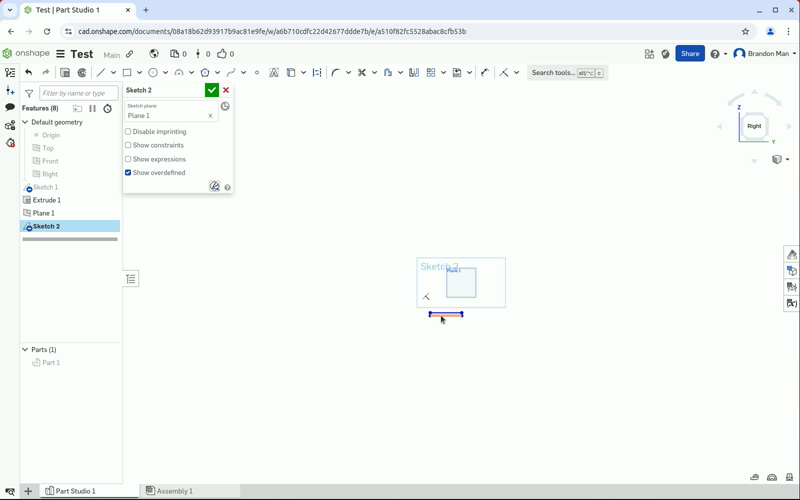
scroll(6)
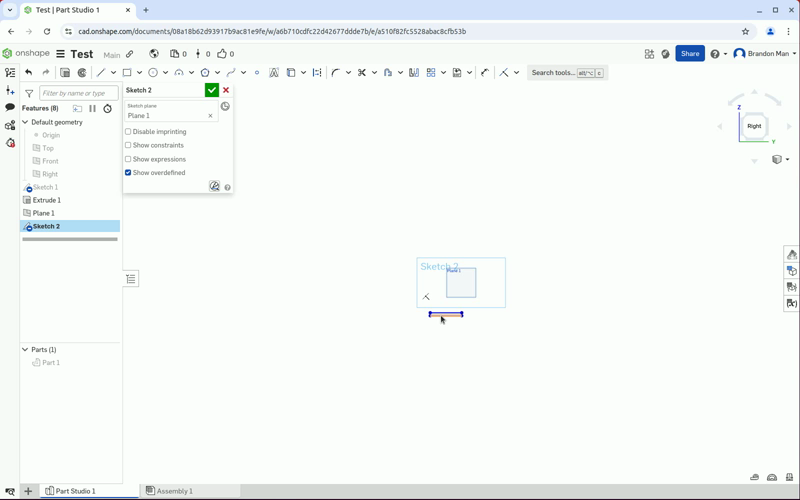
scroll(6)
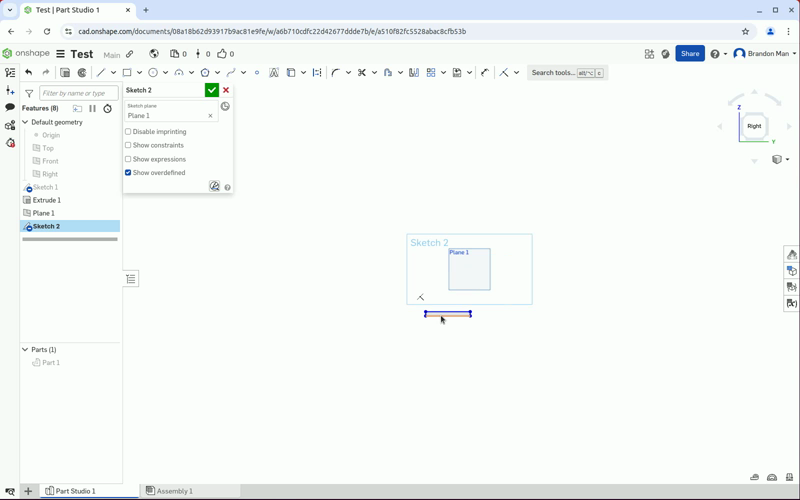
scroll(6)
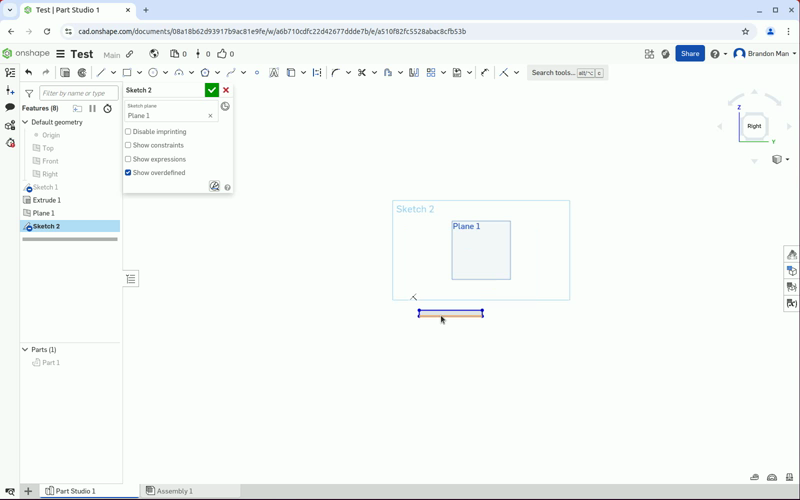
scroll(6)
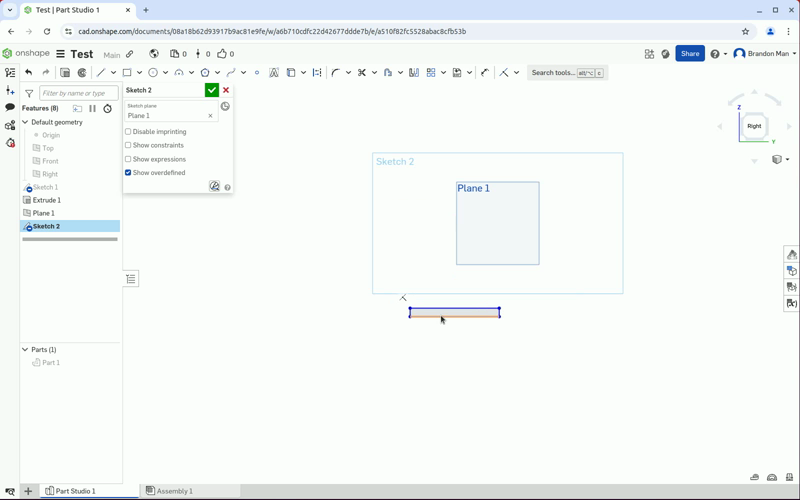
scroll(6)
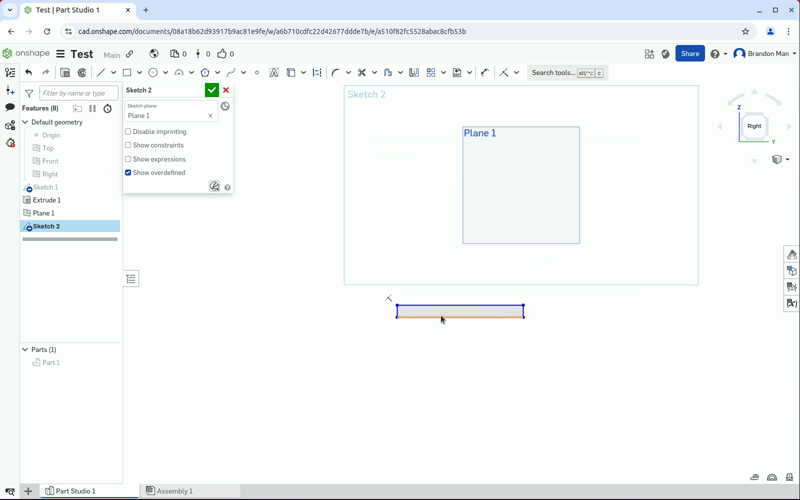
scroll(6)
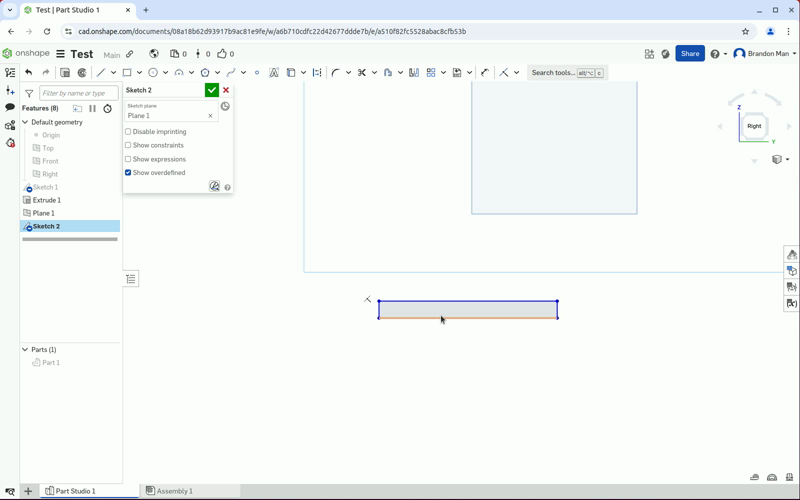
scroll(6)
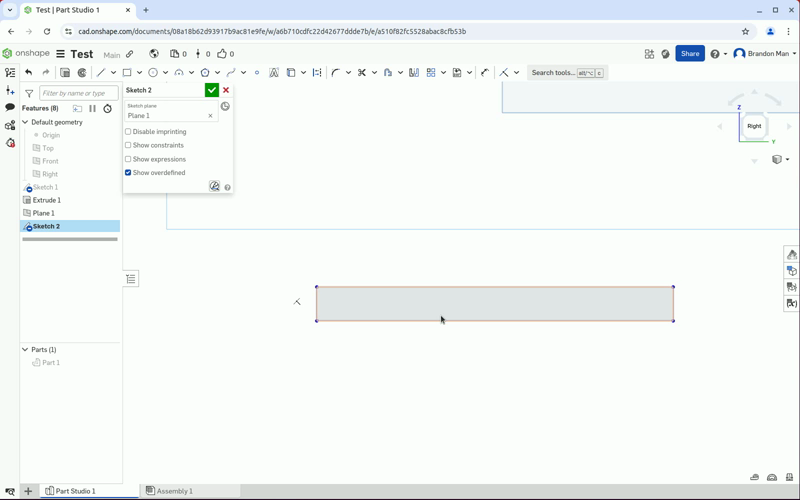
click(441, 315)
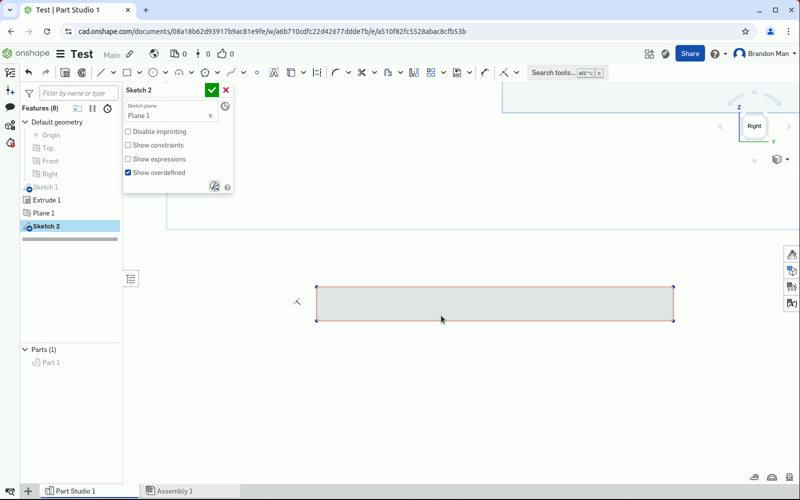
scroll(-6)
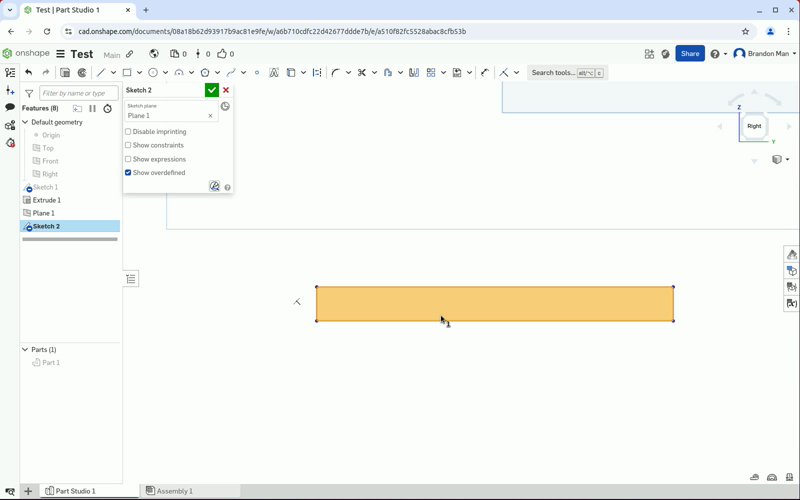
scroll(-6)
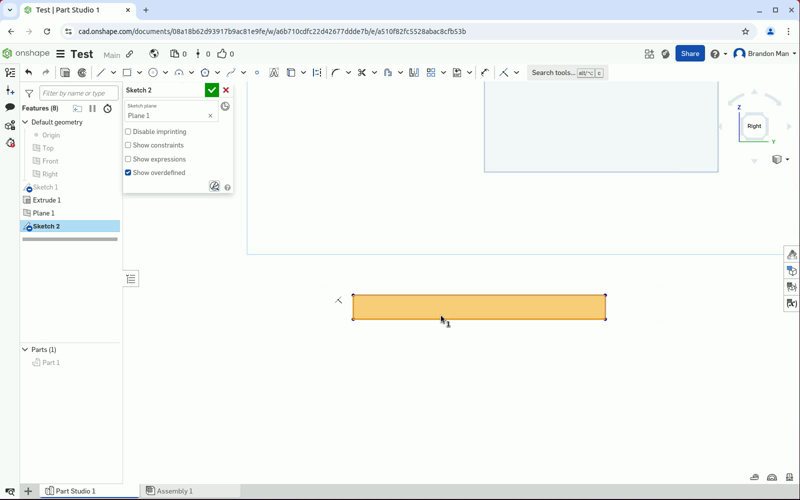
scroll(-6)
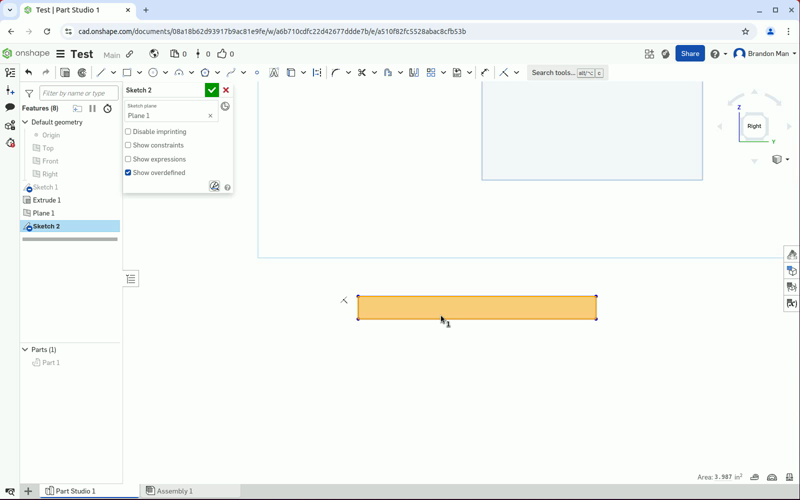
scroll(-6)
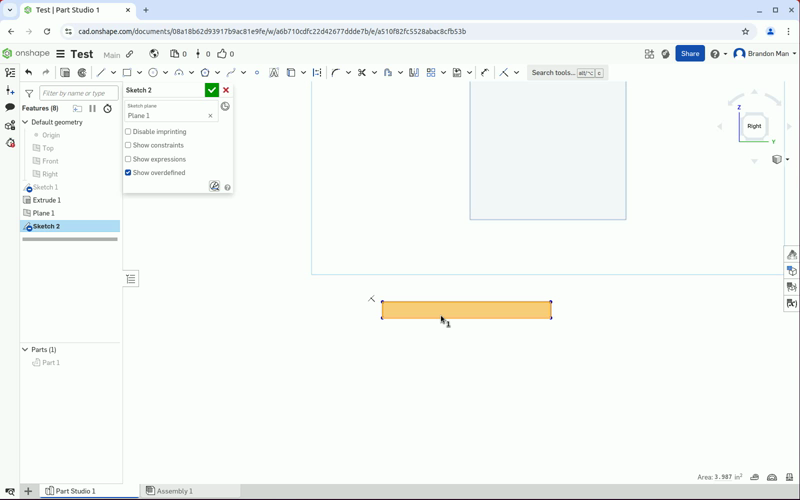
scroll(-6)
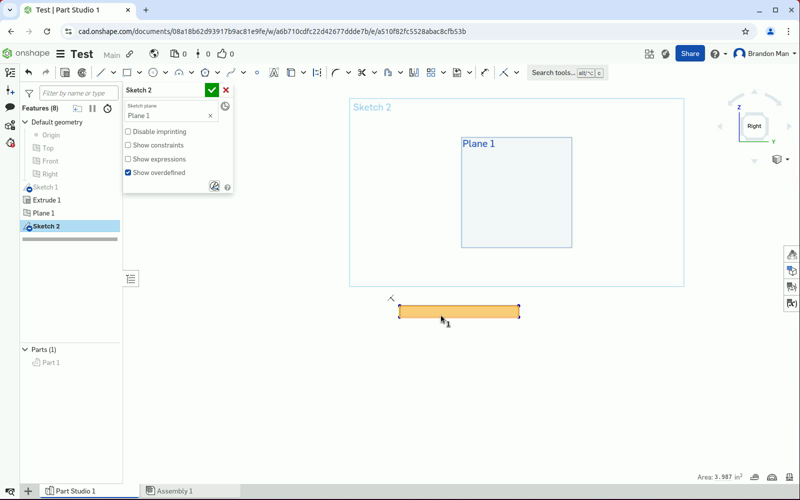
scroll(-6)
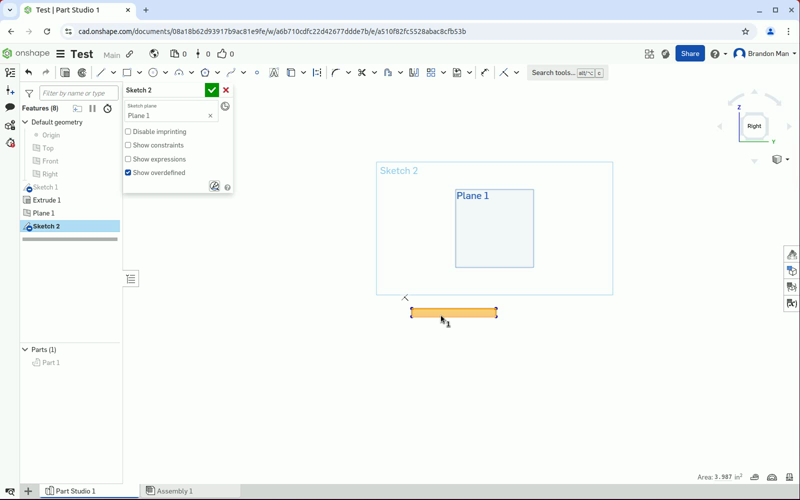
scroll(-6)
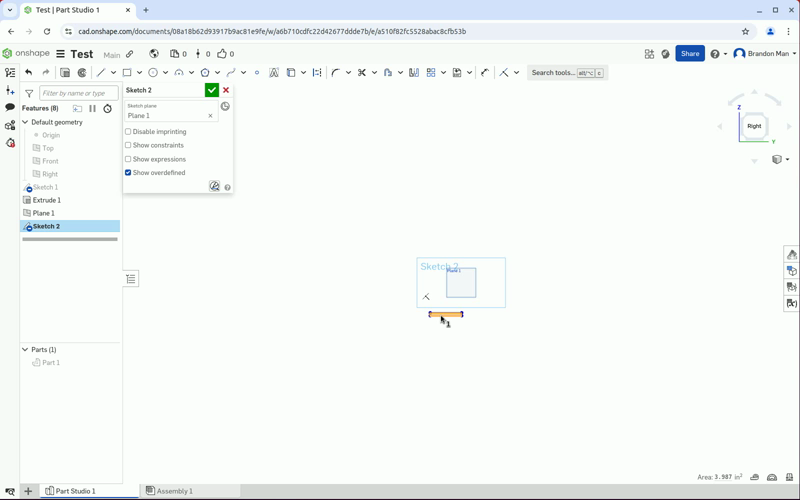
mouse_move(73, 352)
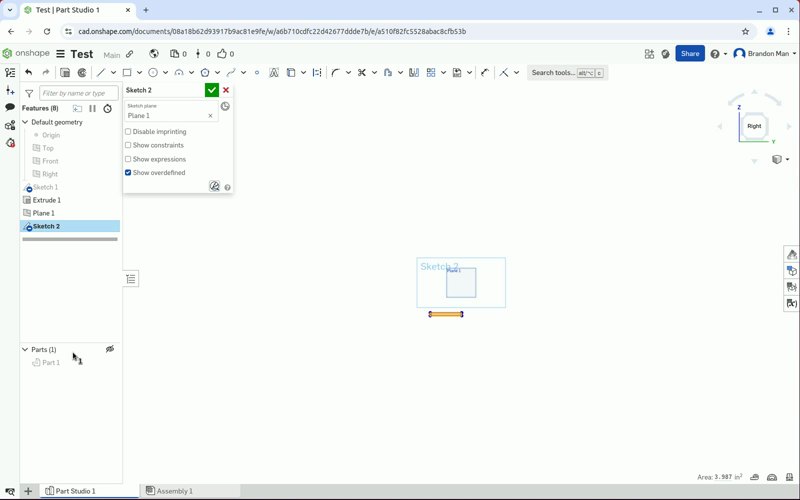
key(shift+y)
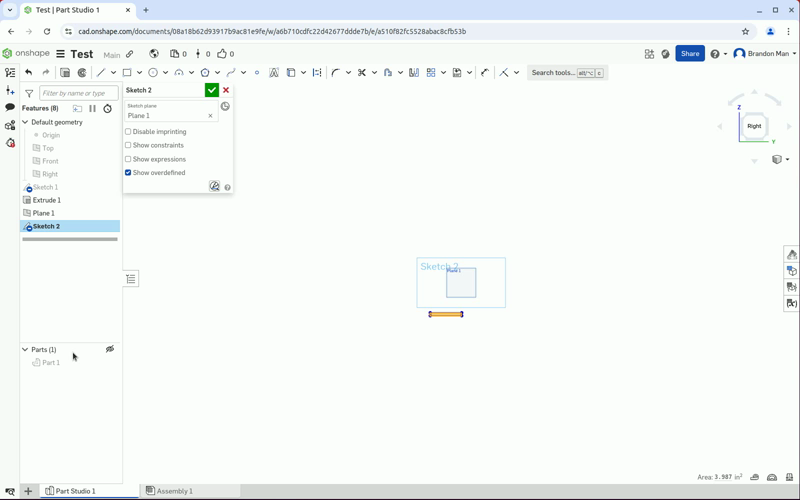
key(shift+e)
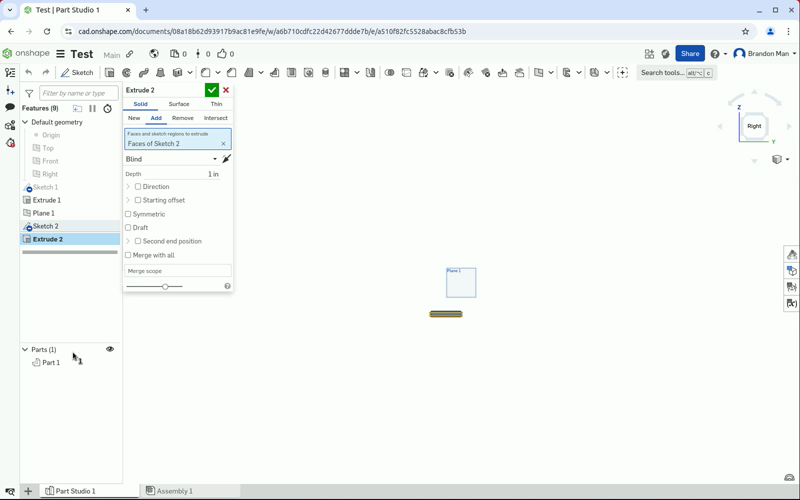
mouse_move(143, 106)
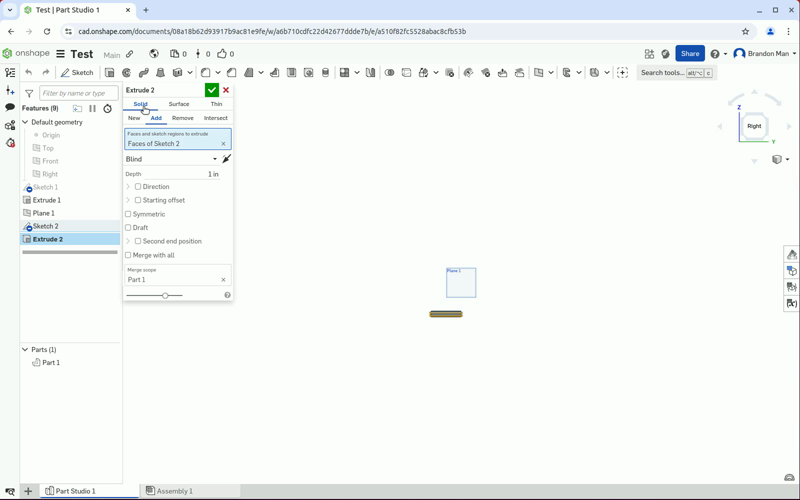
click(143, 106)
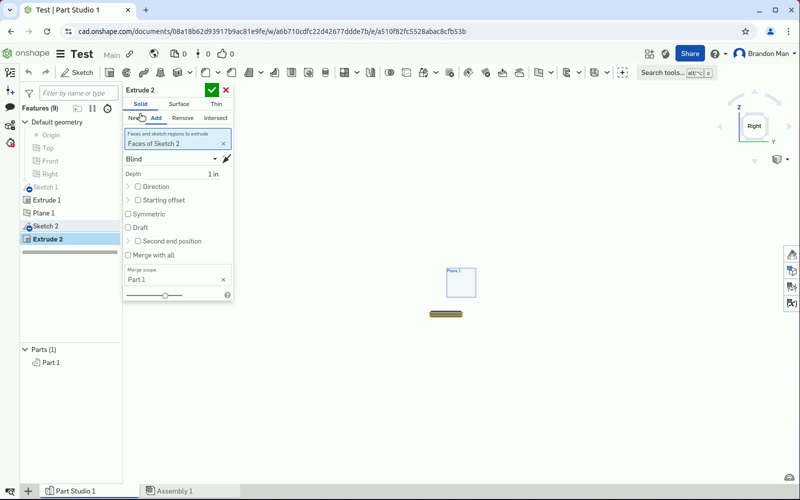
mouse_move(137, 120)
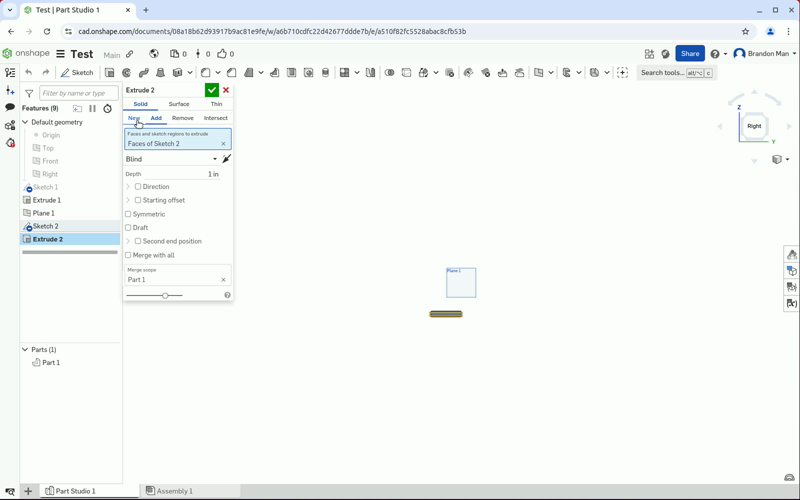
click(137, 120)
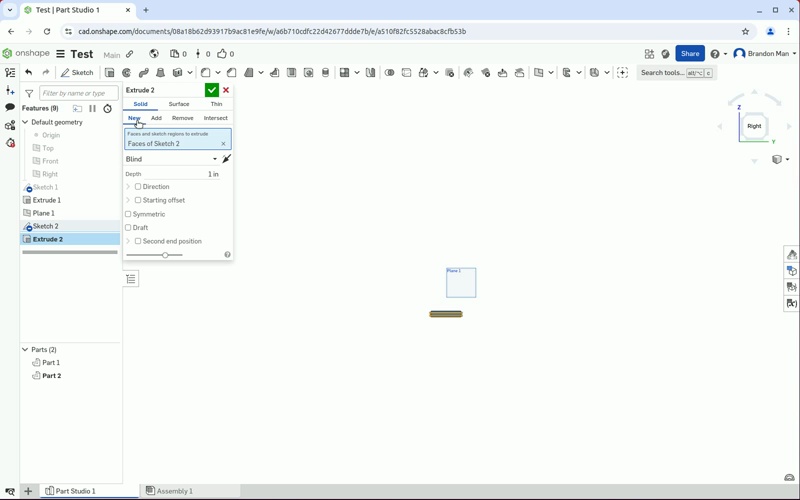
key(tab, 4)
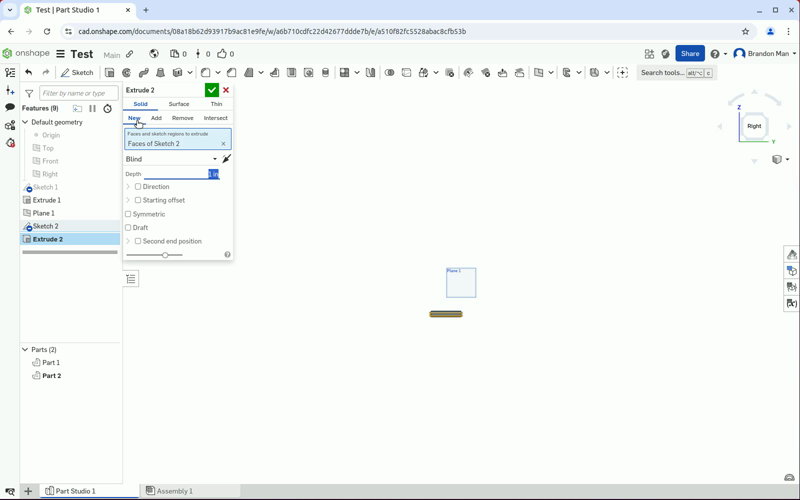
text(1.204)
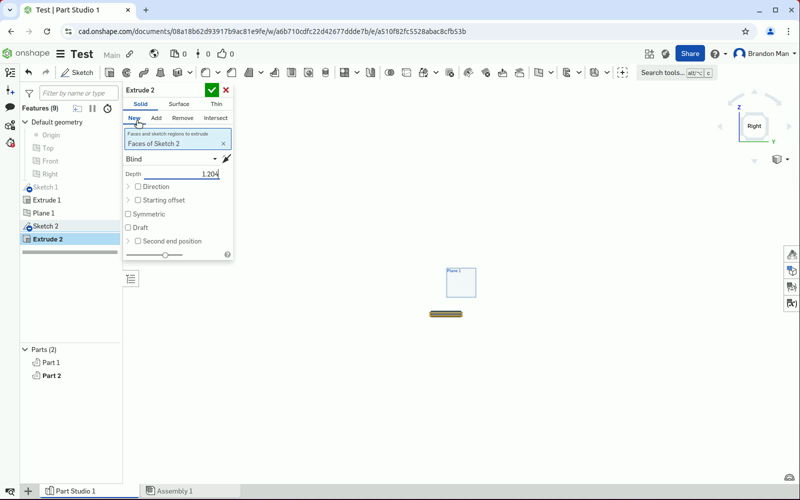
key(enter)
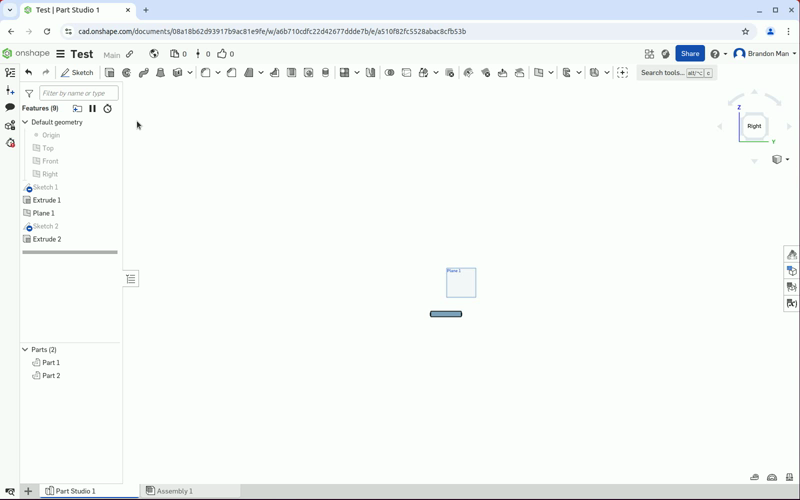
key(shift+h)
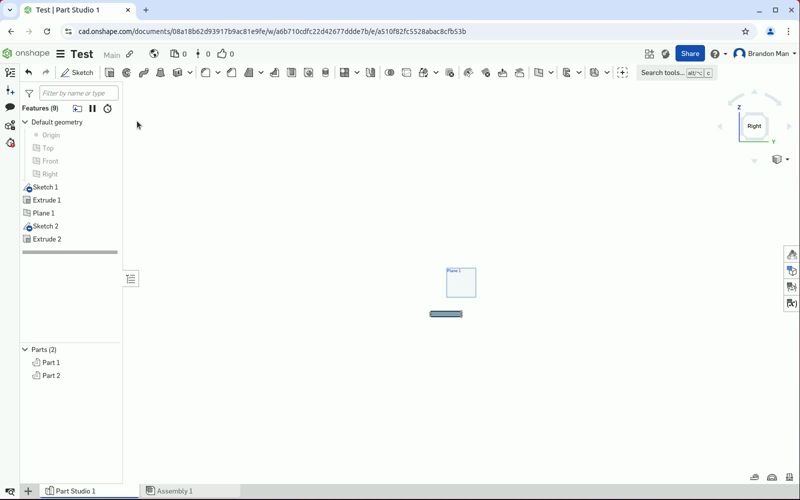
key(shift+h)
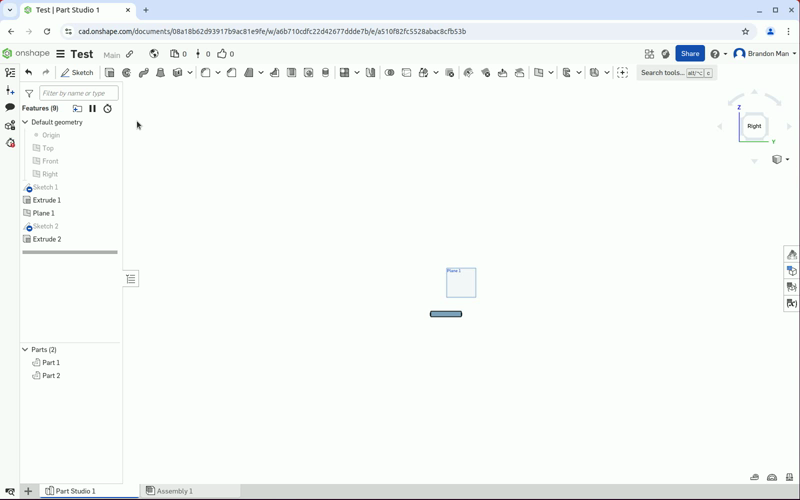
mouse_move(73, 189)
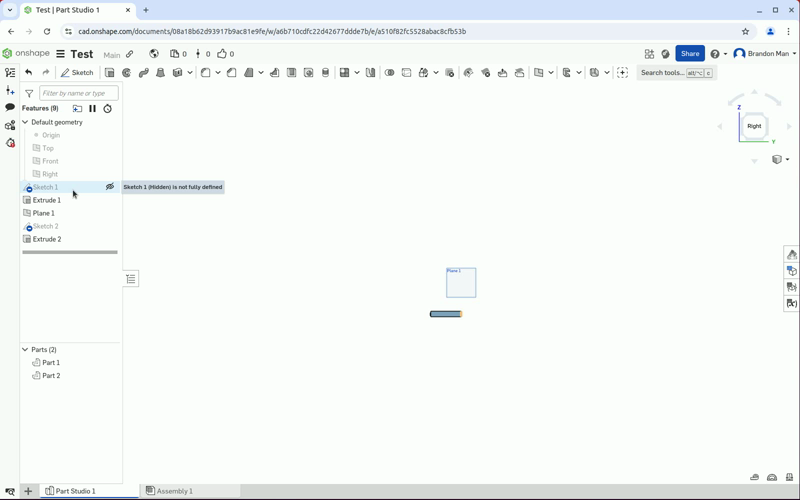
click(73, 189)
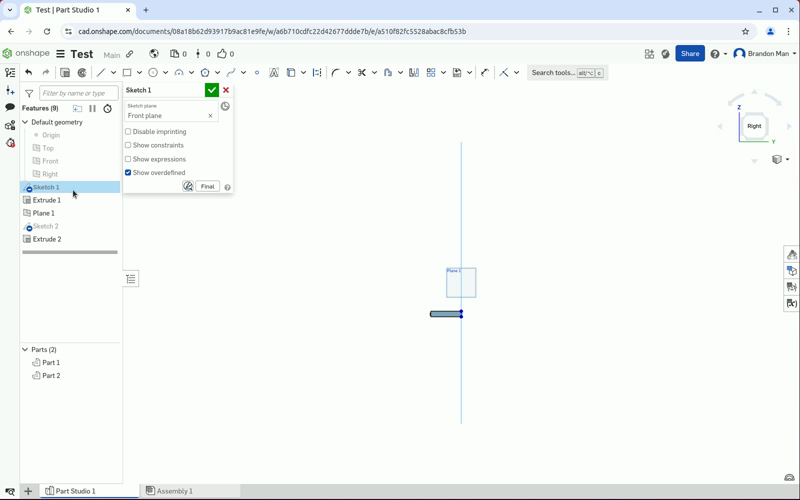
mouse_move(229, 92)
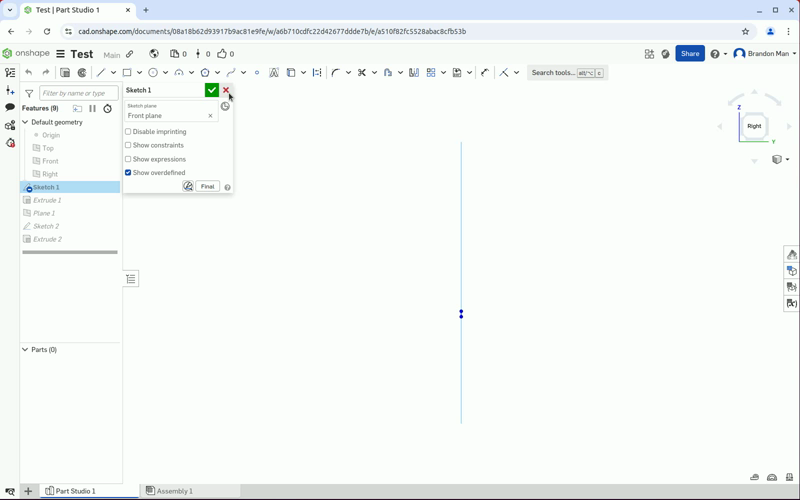
click(229, 92)
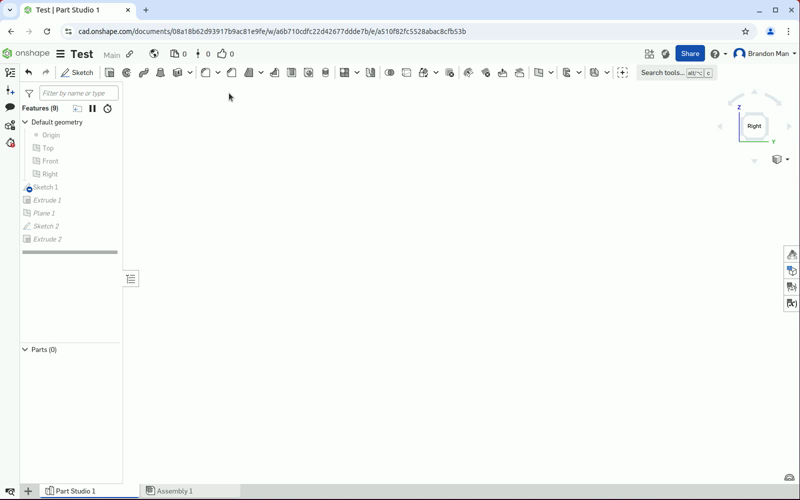
mouse_move(541, 75)
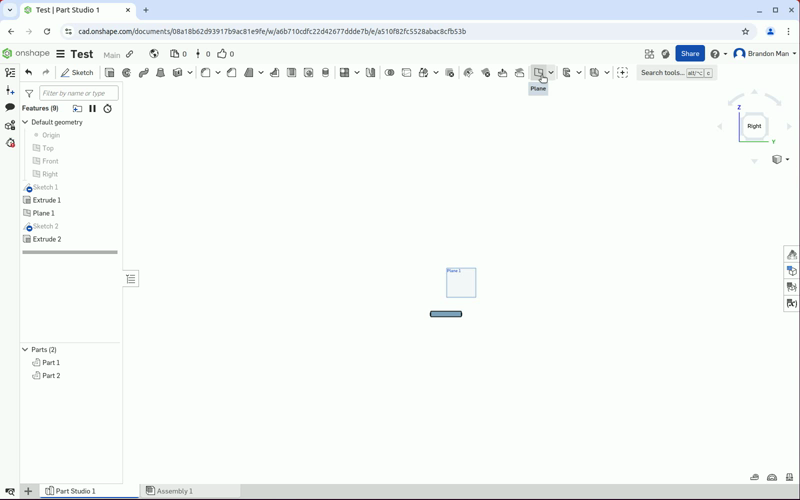
click(541, 75)
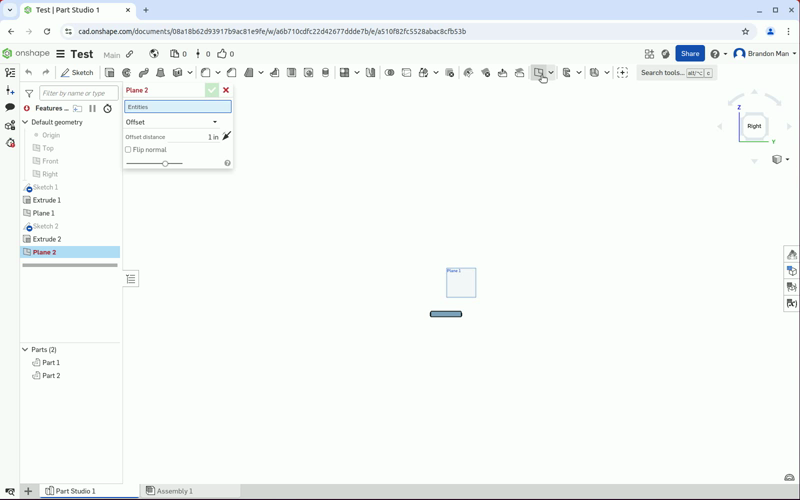
mouse_move(73, 176)
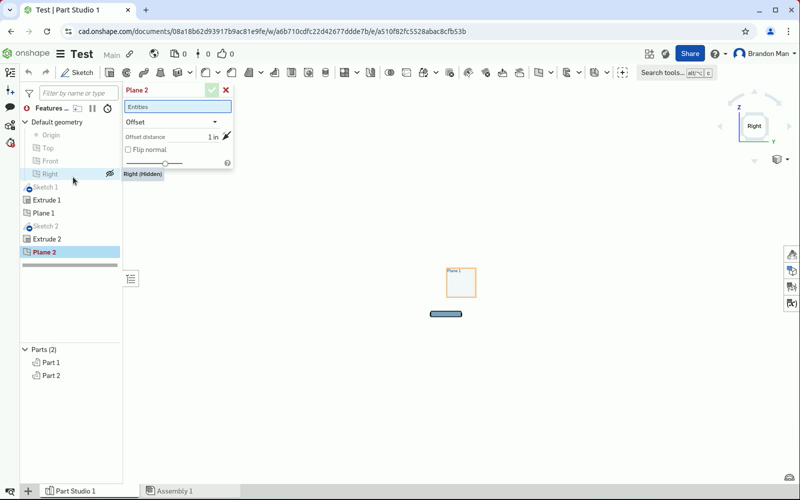
click(73, 176)
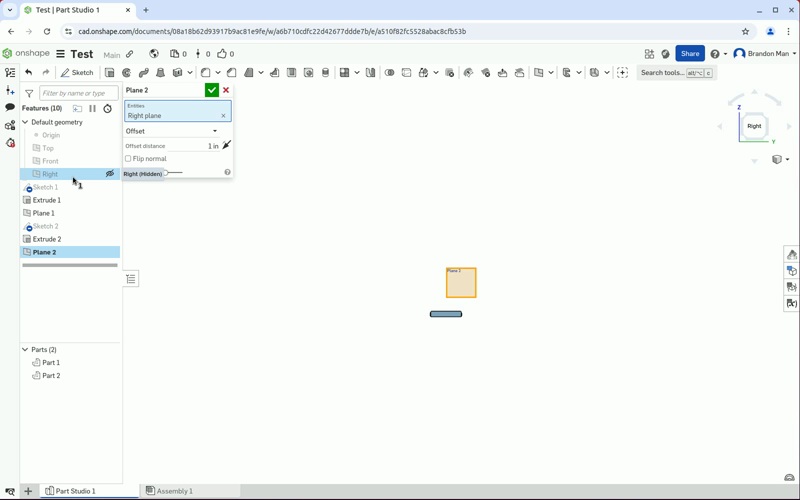
key(tab, 2)
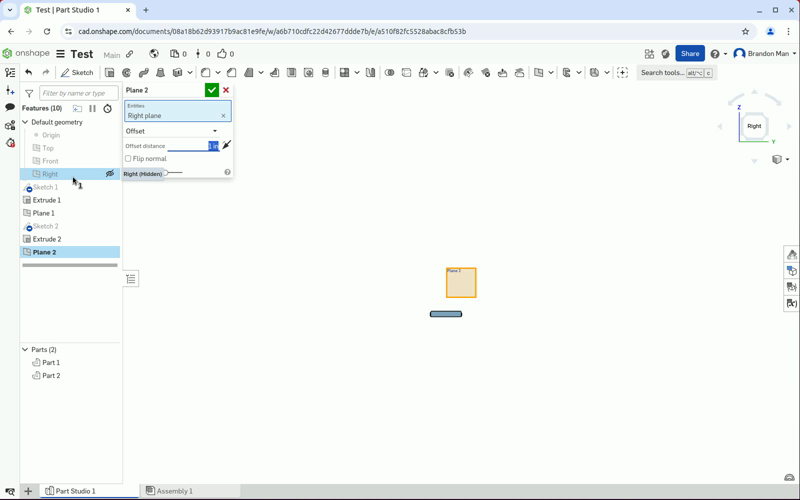
text(3.358)
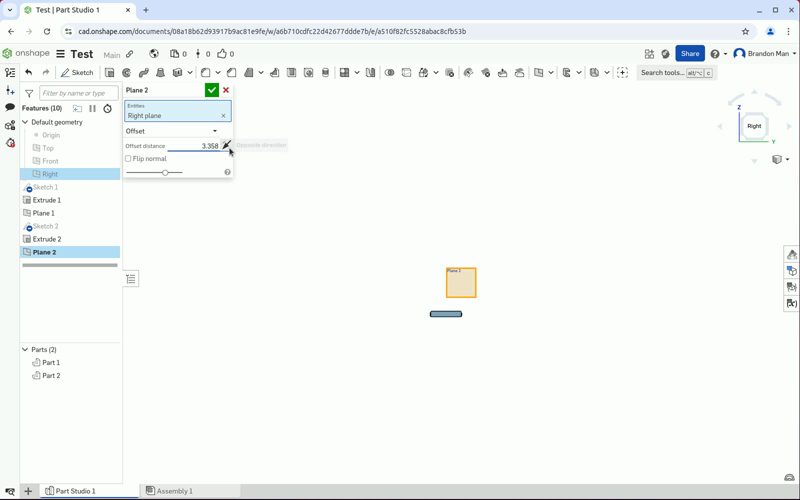
mouse_move(229, 147)
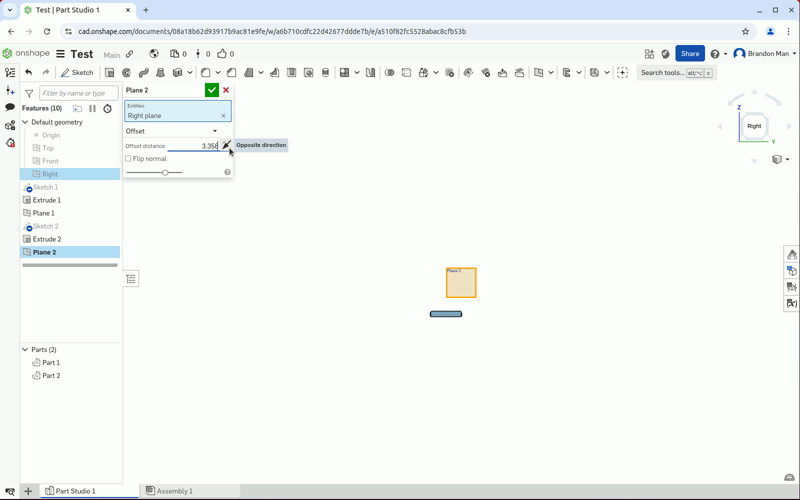
click(229, 147)
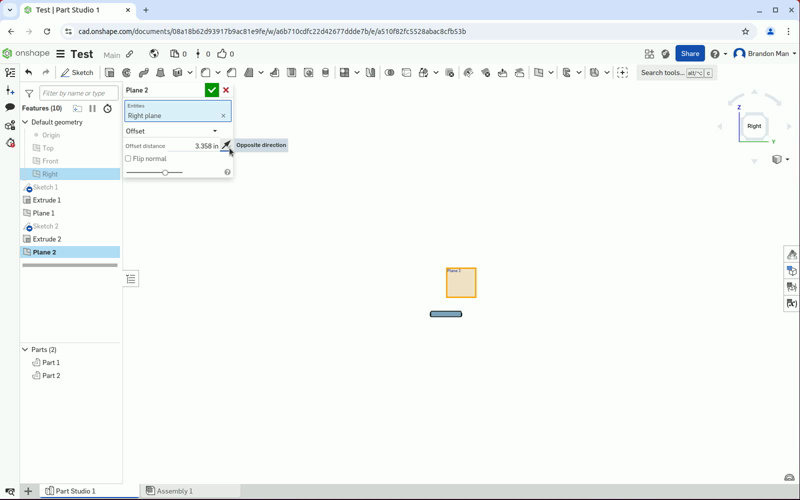
key(enter, 2)
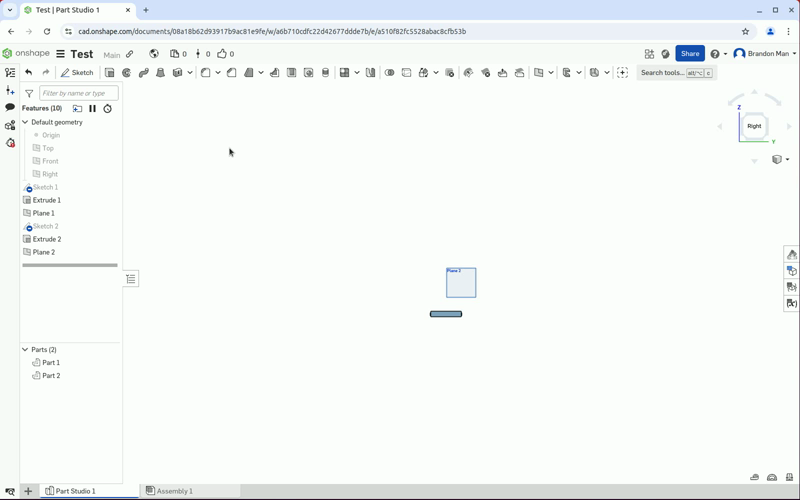
key(shift+s)
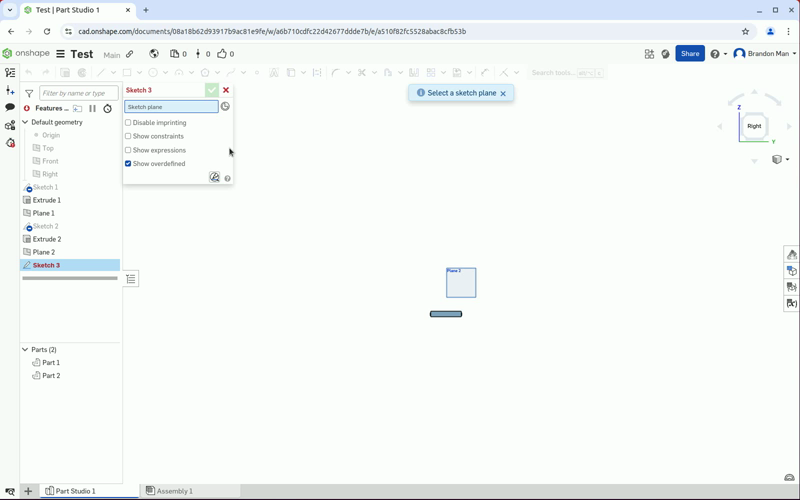
mouse_move(73, 254)
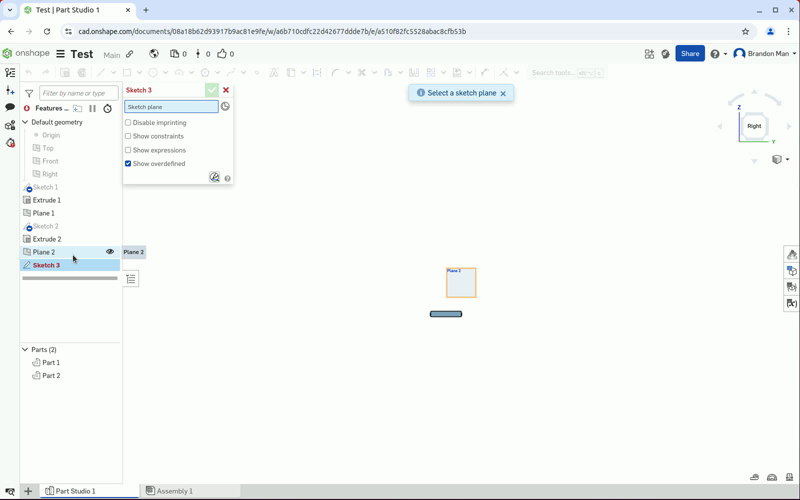
click(73, 254)
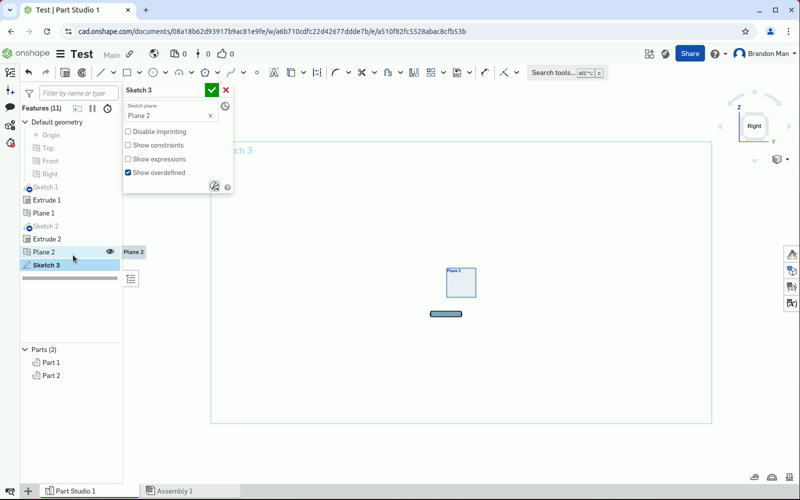
mouse_move(73, 352)
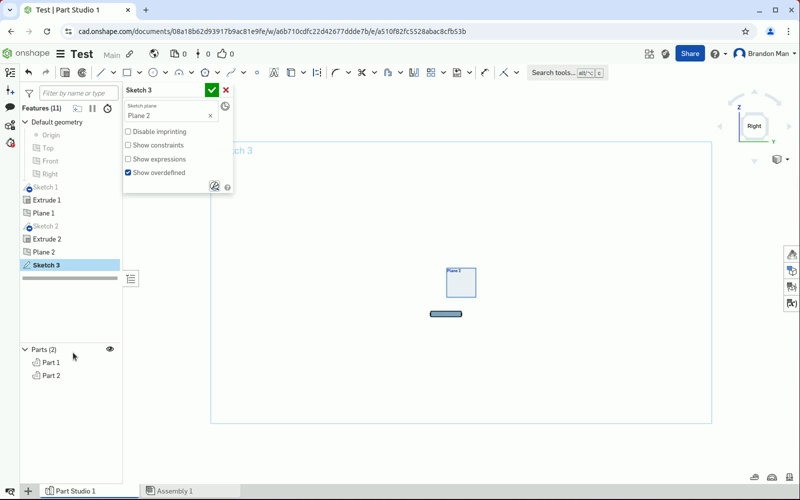
key(y)
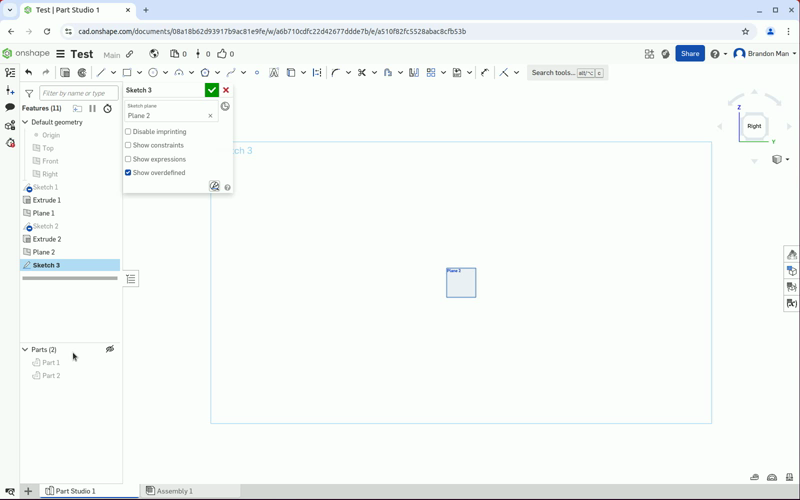
key(l)
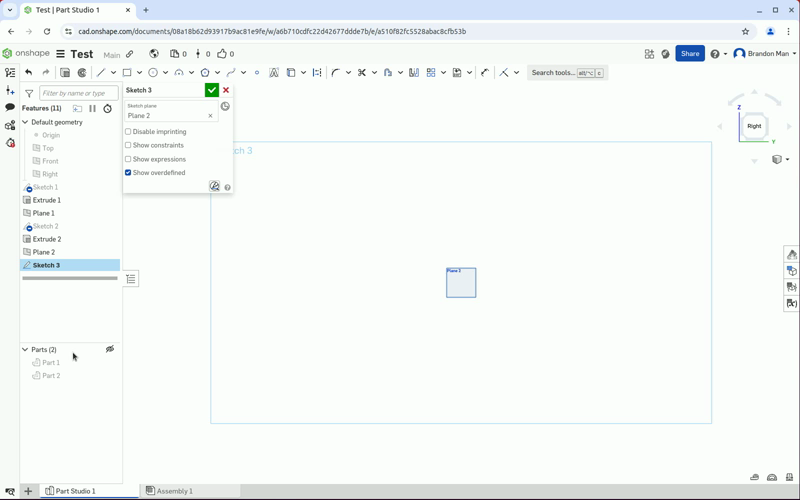
key_down(shift)
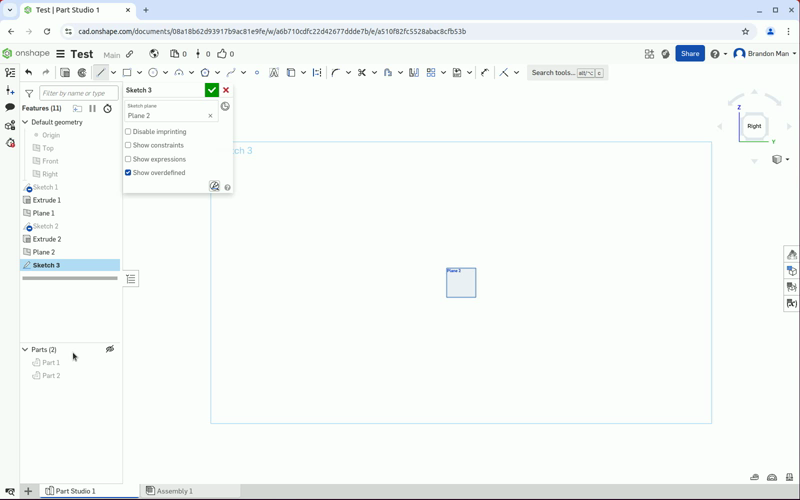
mouse_move(430, 315)
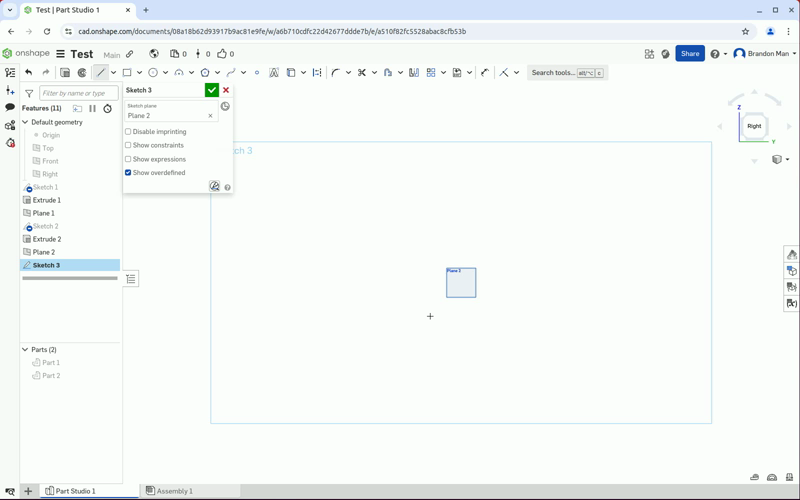
click(430, 315)
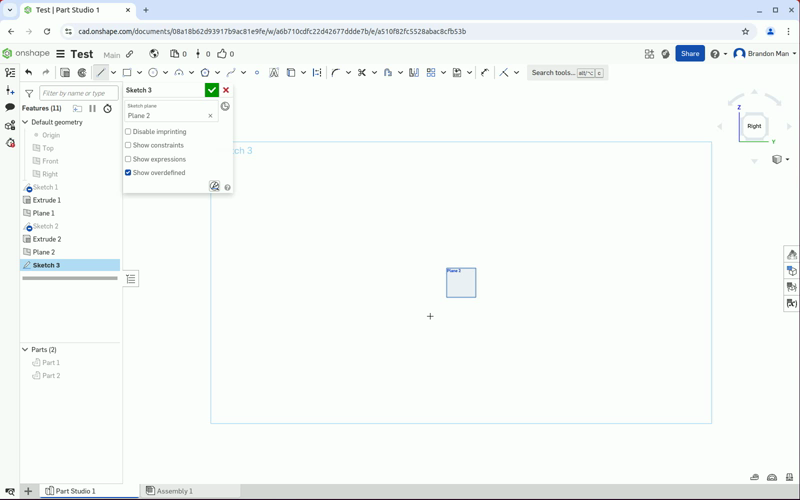
key_up(shift)
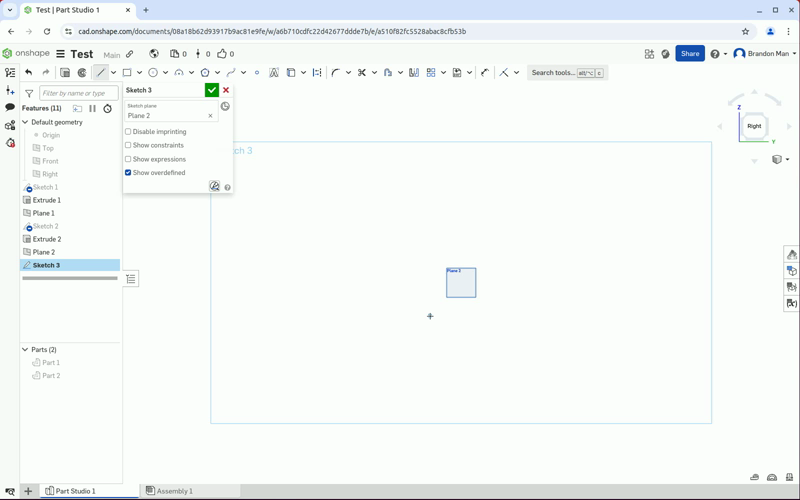
key_down(shift)
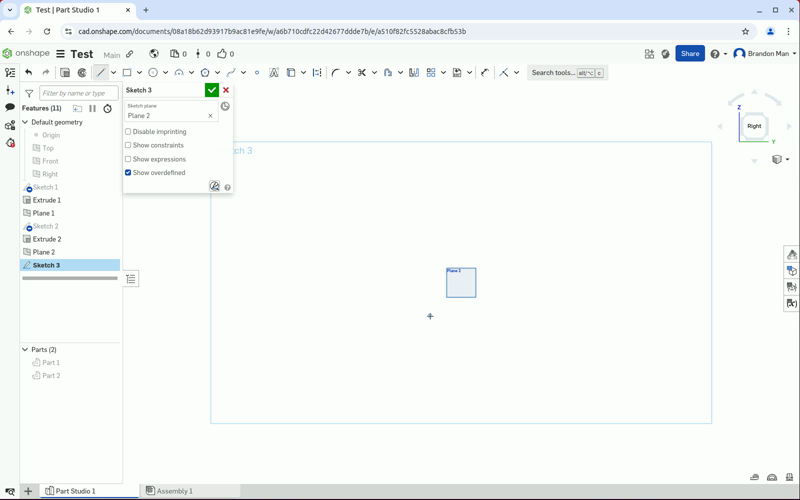
mouse_move(460, 315)
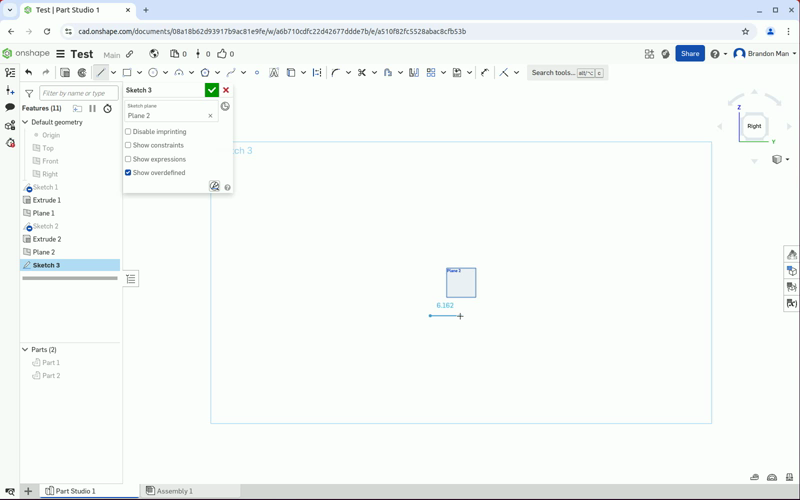
mouse_move(461, 315)
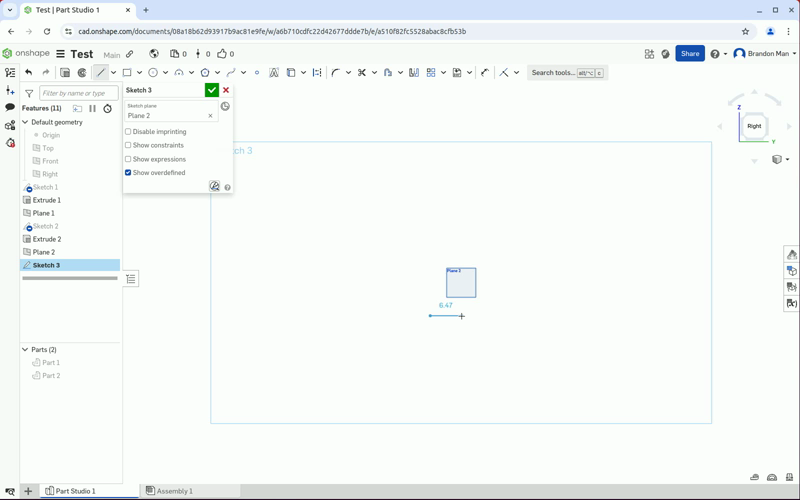
click(461, 315)
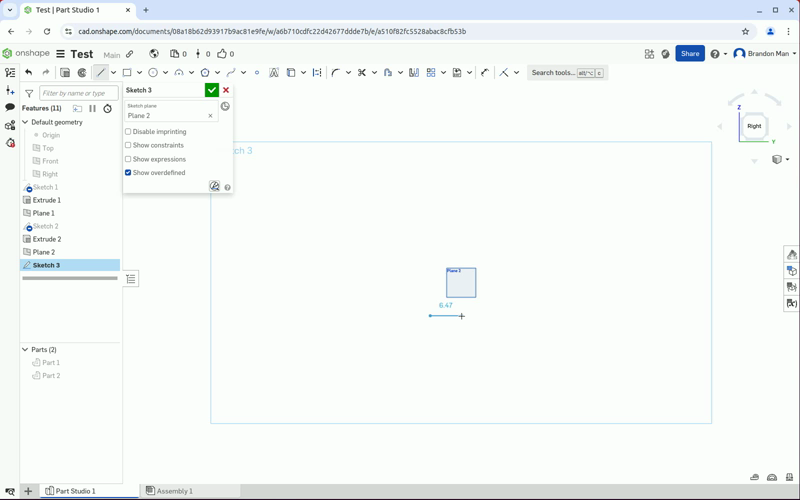
key_up(shift)
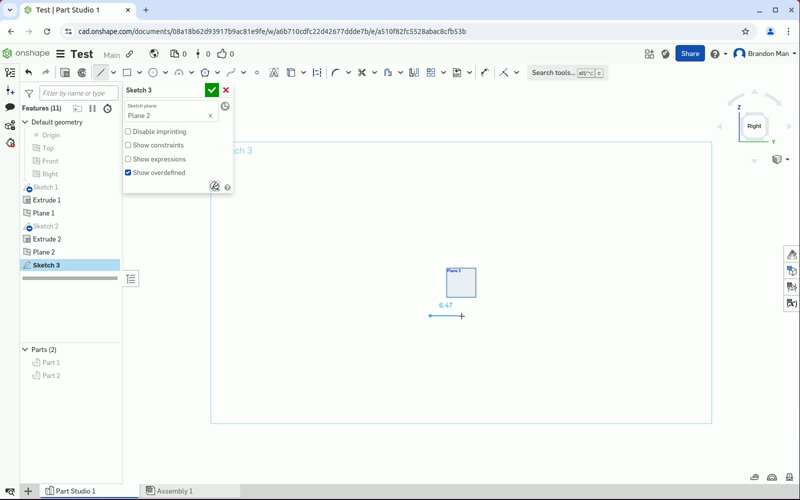
key_down(shift)
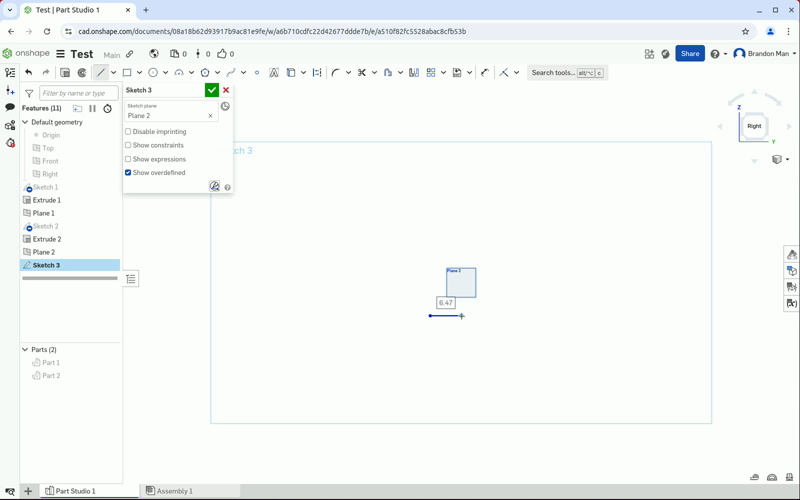
mouse_move(491, 315)
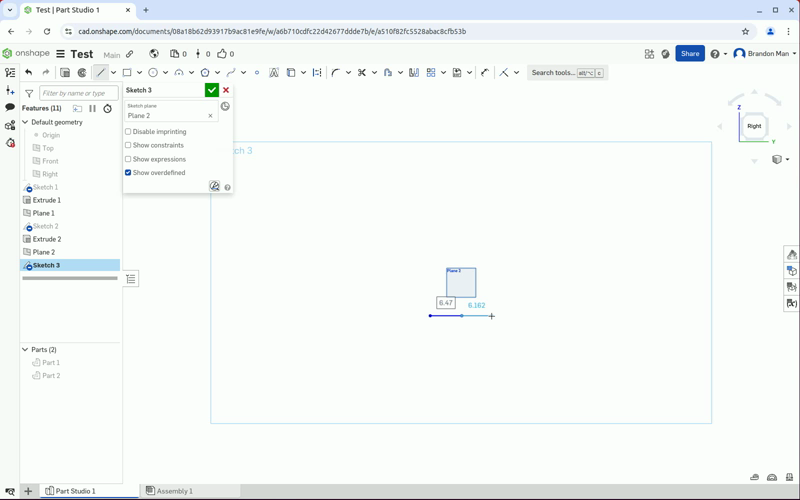
mouse_move(461, 312)
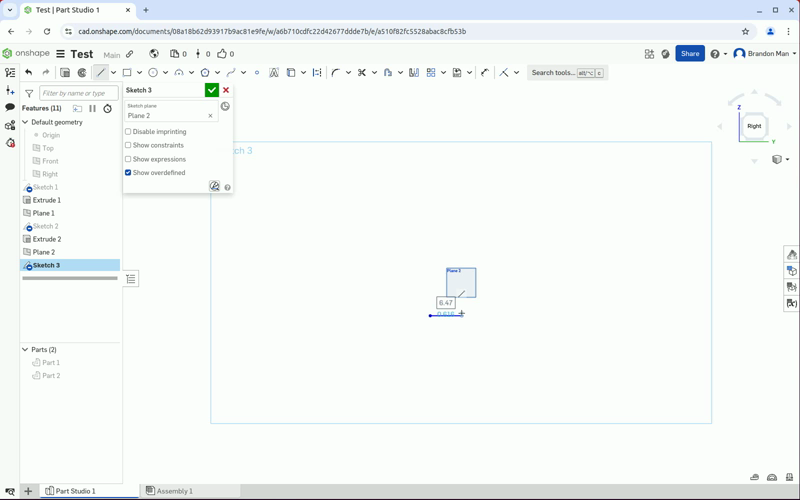
scroll(6)
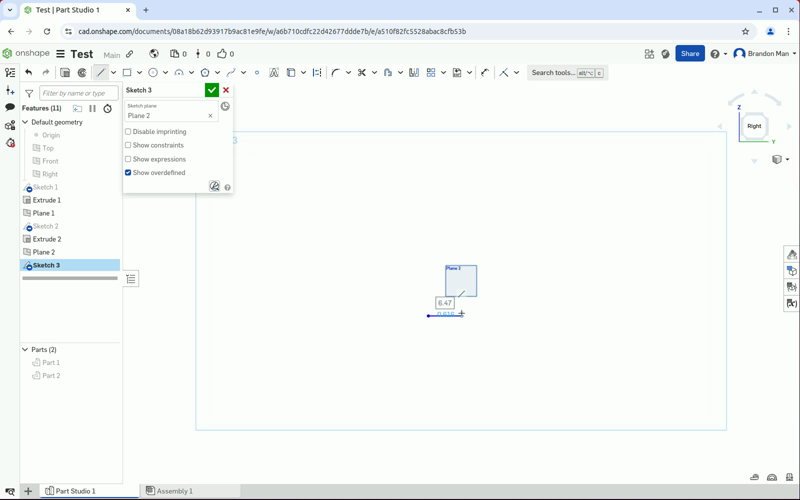
scroll(6)
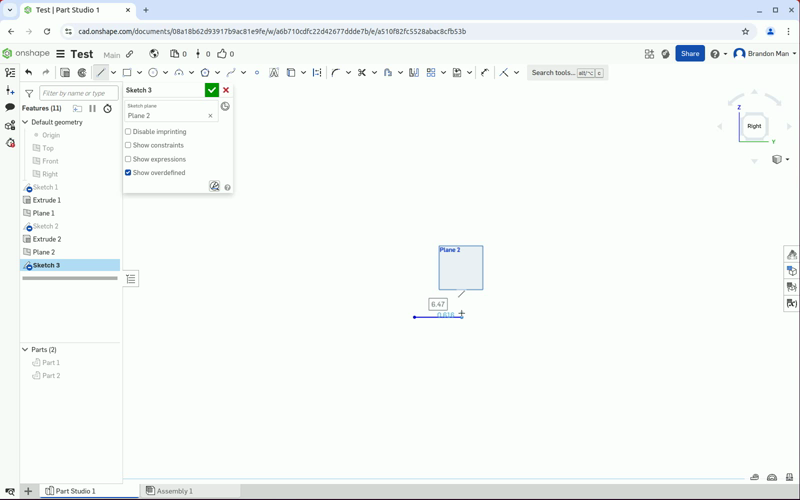
scroll(6)
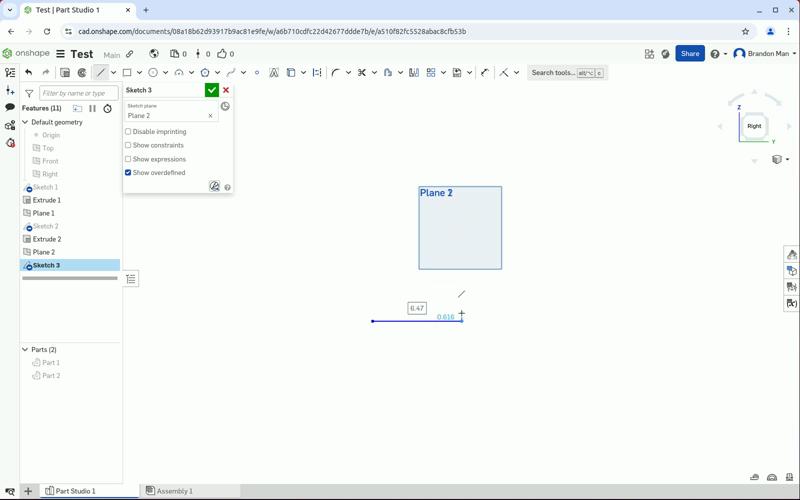
scroll(6)
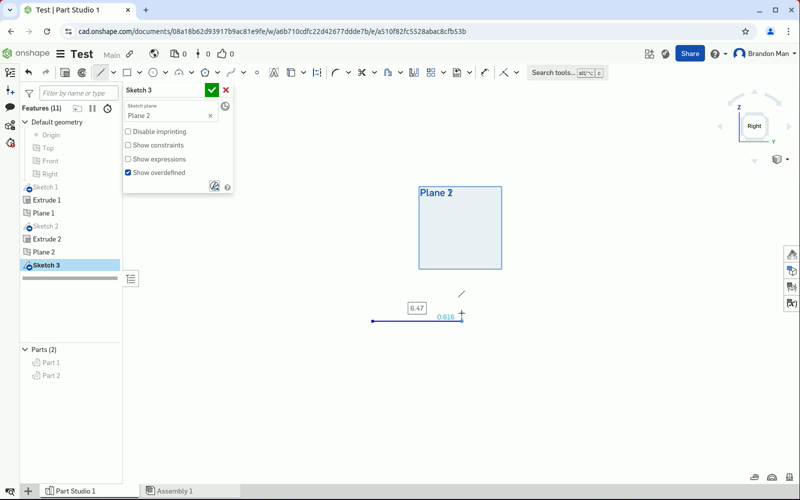
scroll(6)
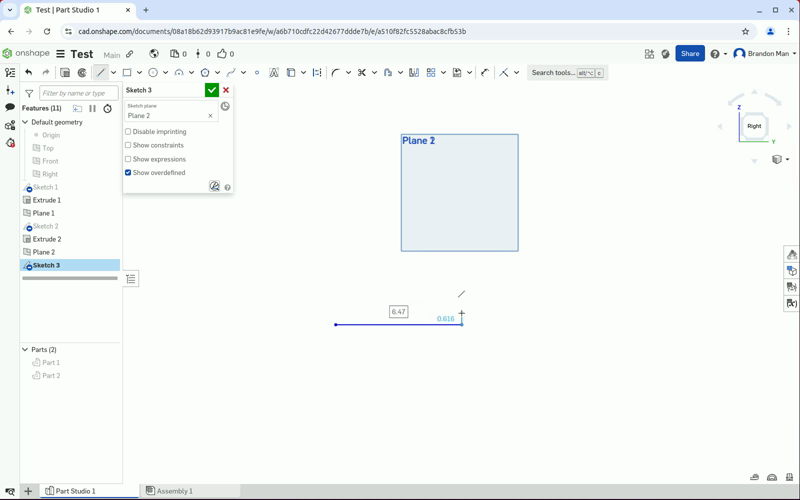
scroll(6)
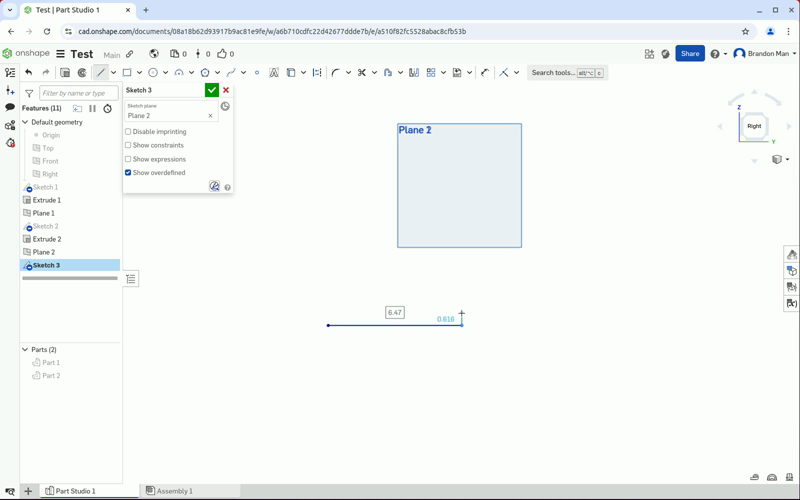
scroll(6)
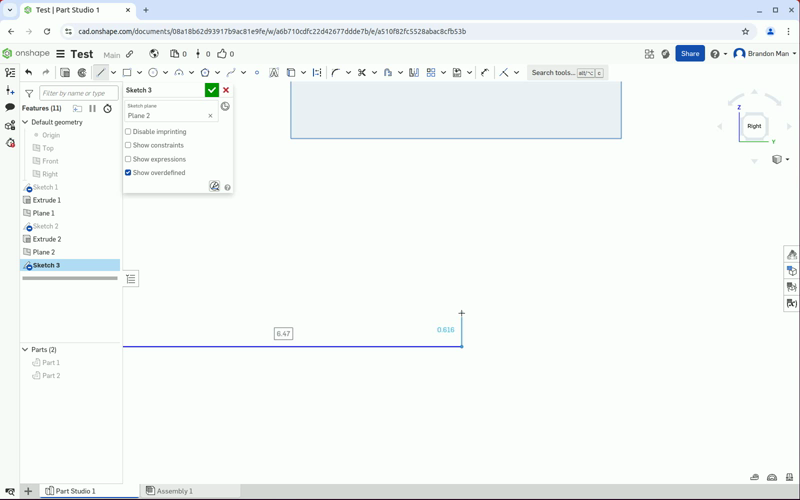
click(461, 312)
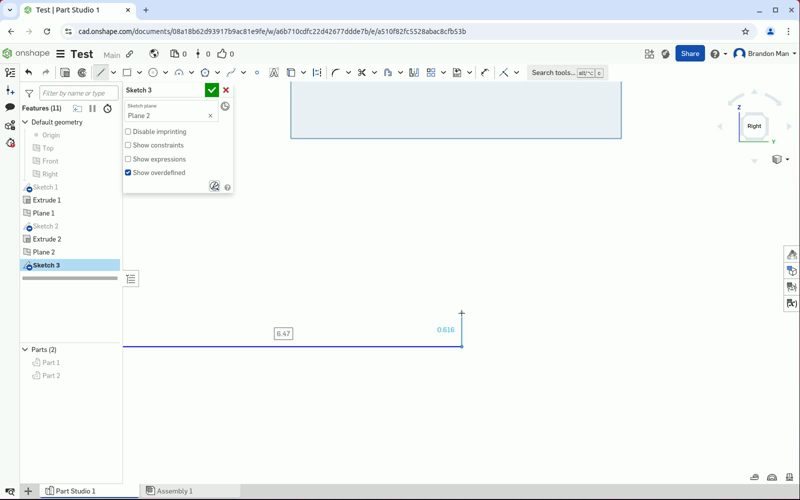
scroll(-6)
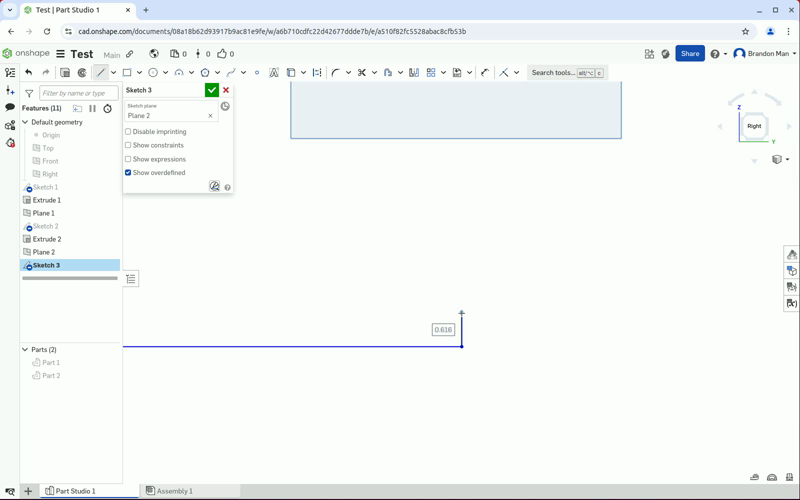
scroll(-6)
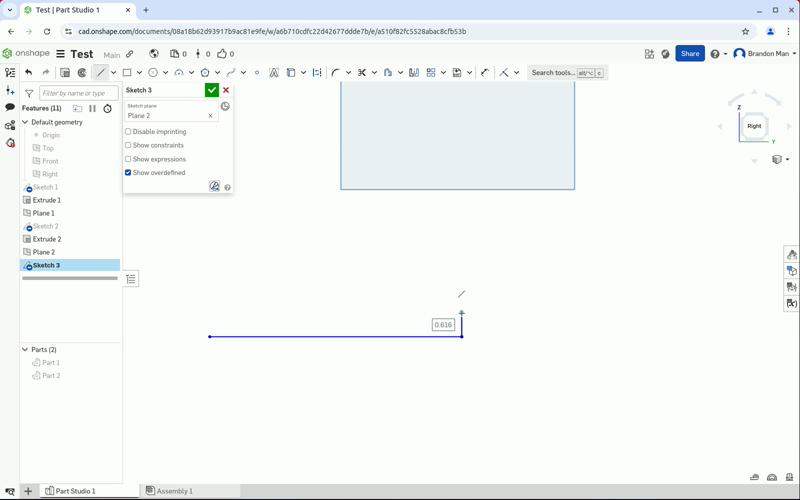
scroll(-6)
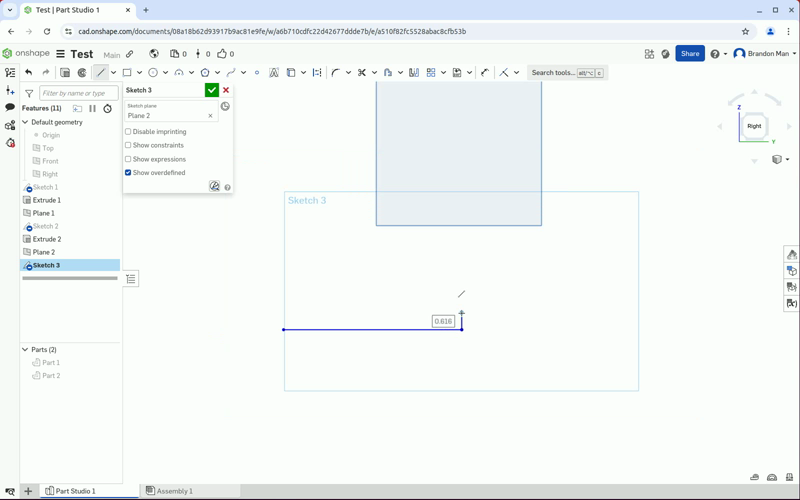
scroll(-6)
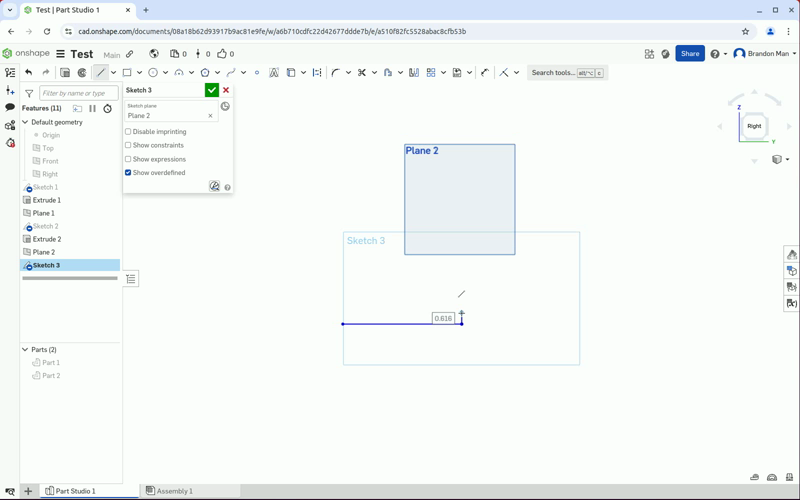
scroll(-6)
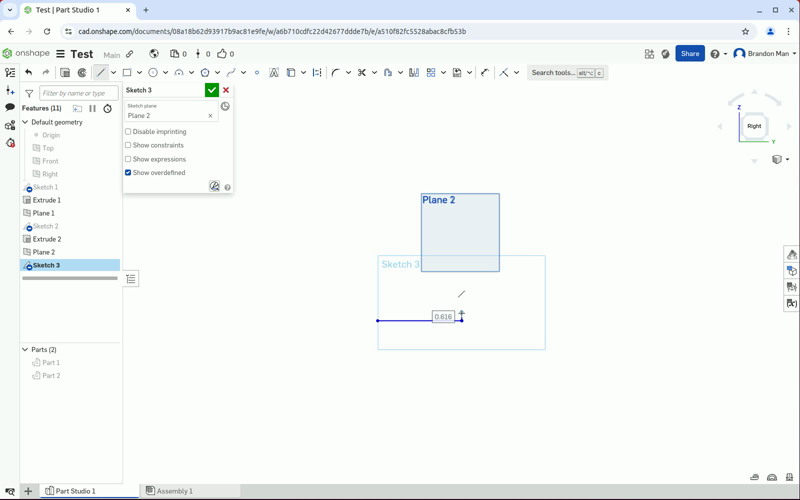
scroll(-6)
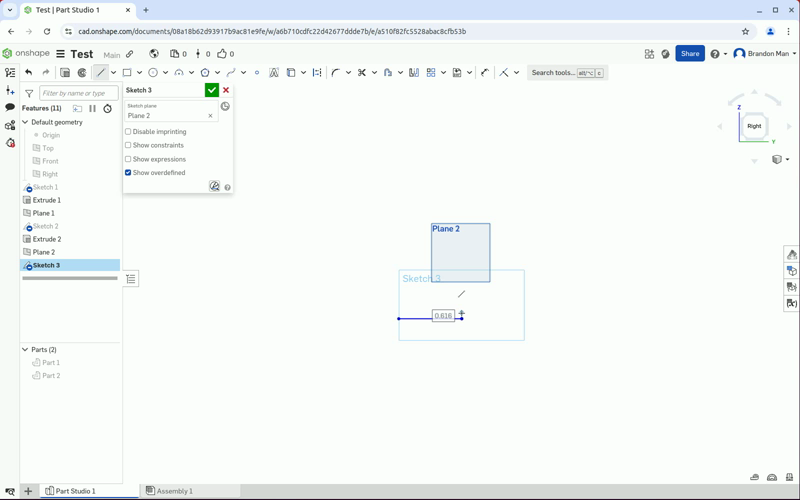
scroll(-6)
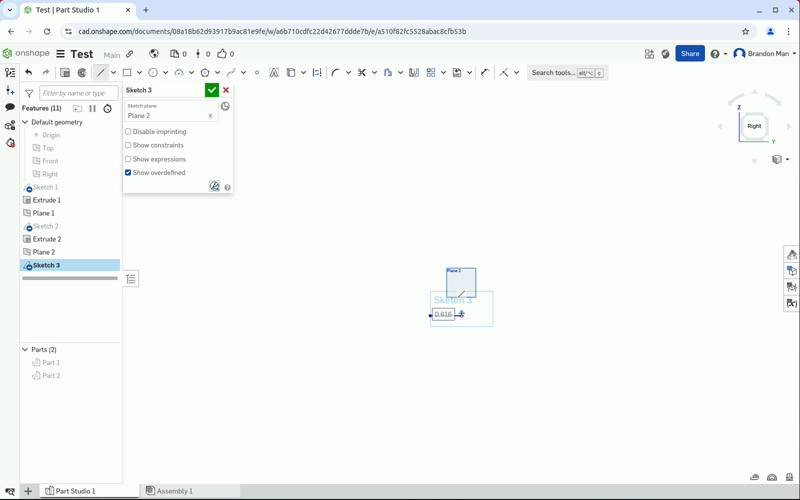
key_up(shift)
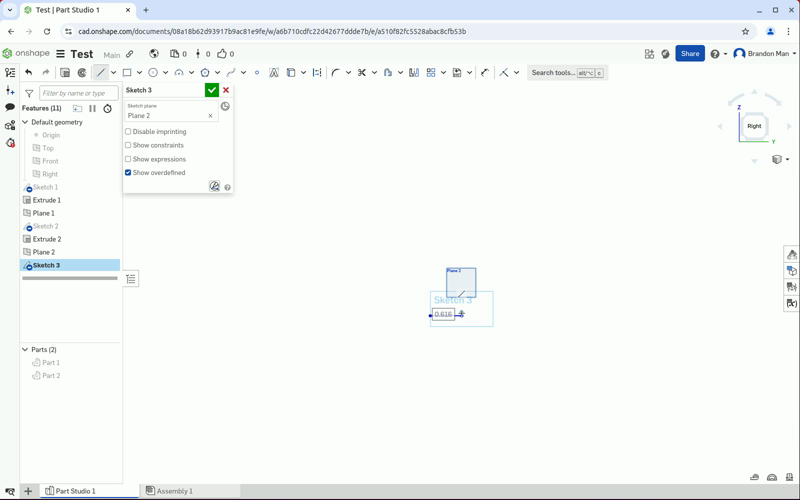
key_down(shift)
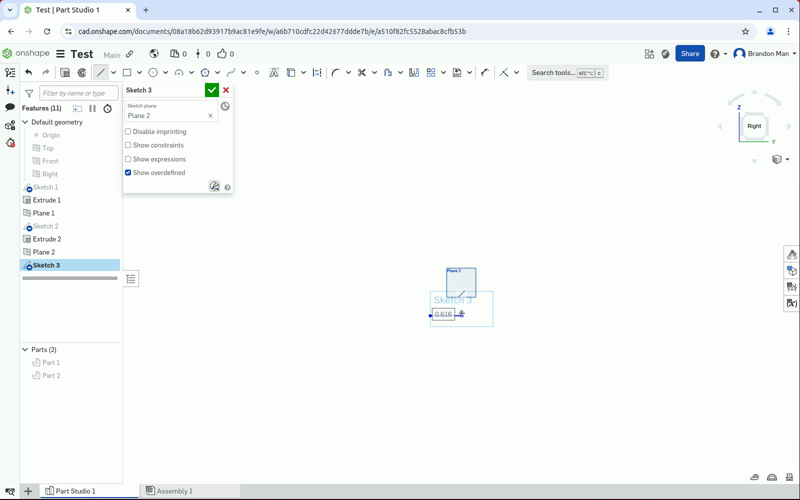
mouse_move(491, 312)
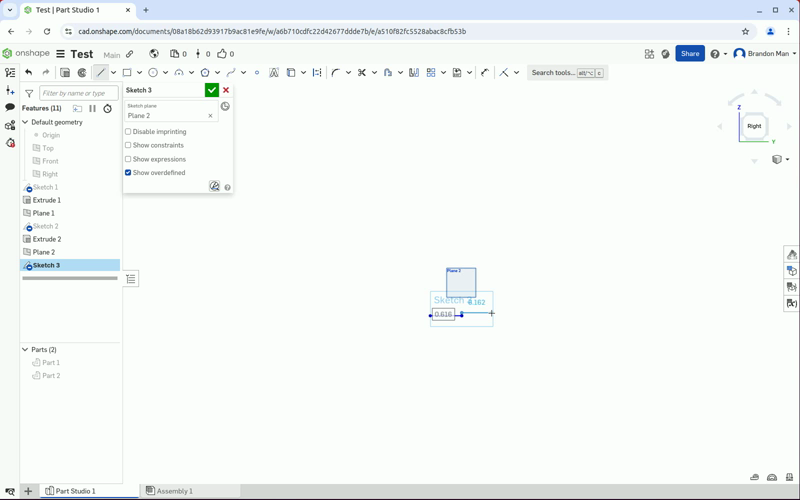
mouse_move(430, 312)
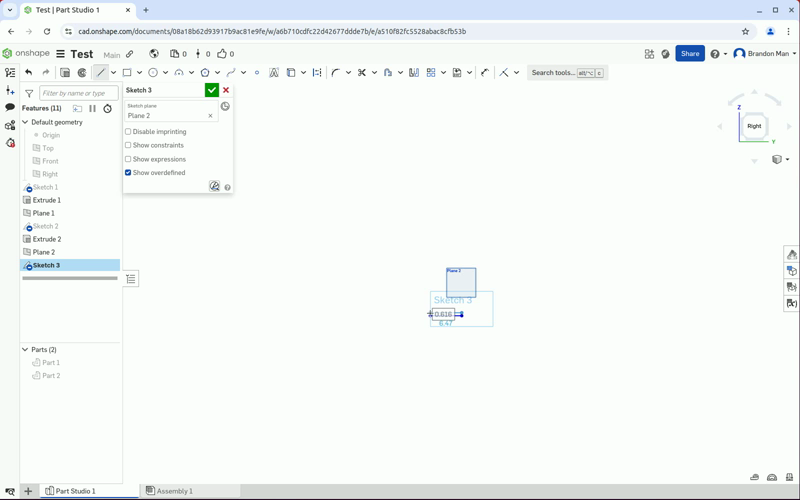
scroll(6)
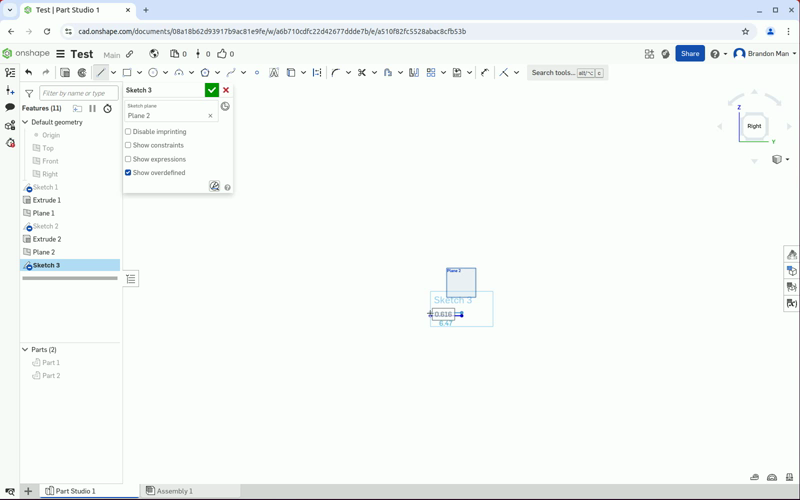
scroll(6)
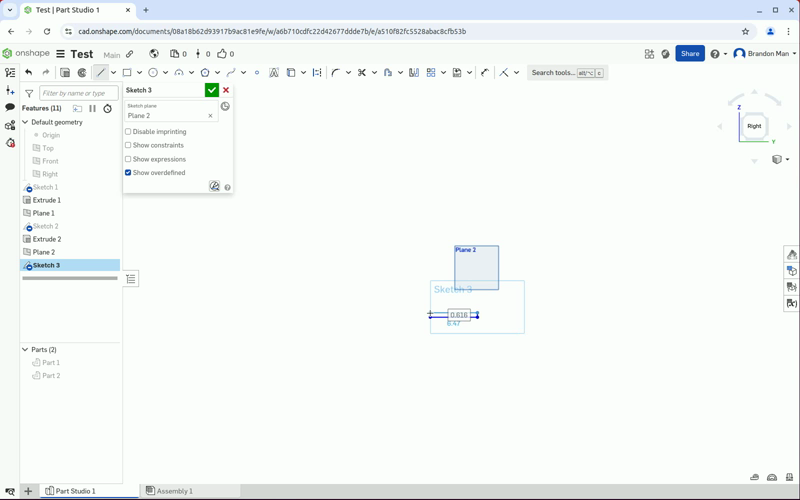
scroll(6)
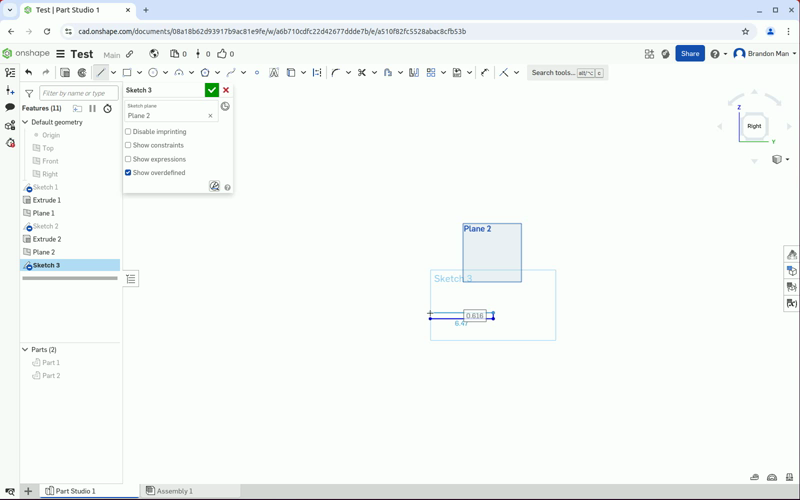
scroll(6)
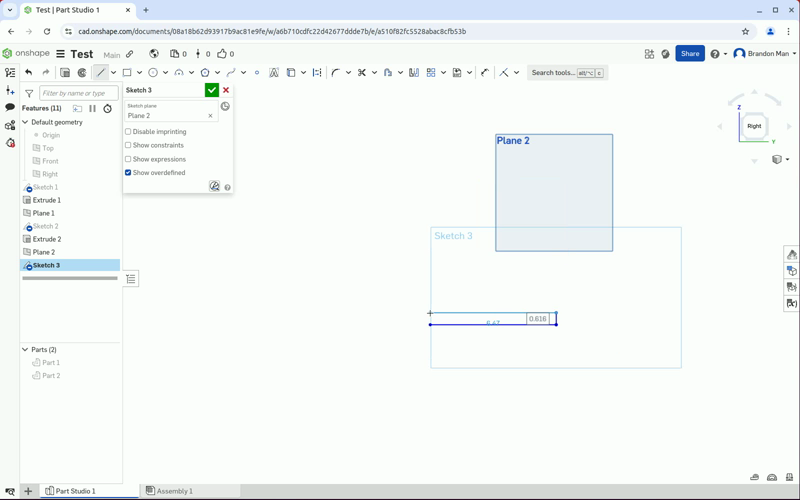
scroll(6)
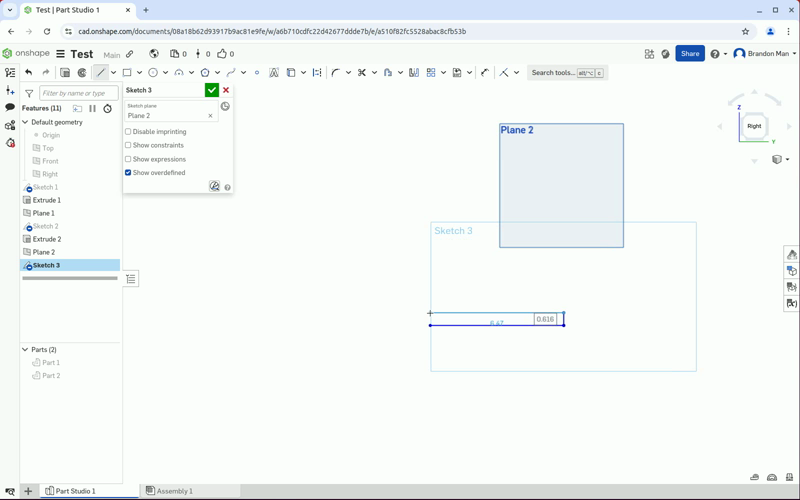
scroll(6)
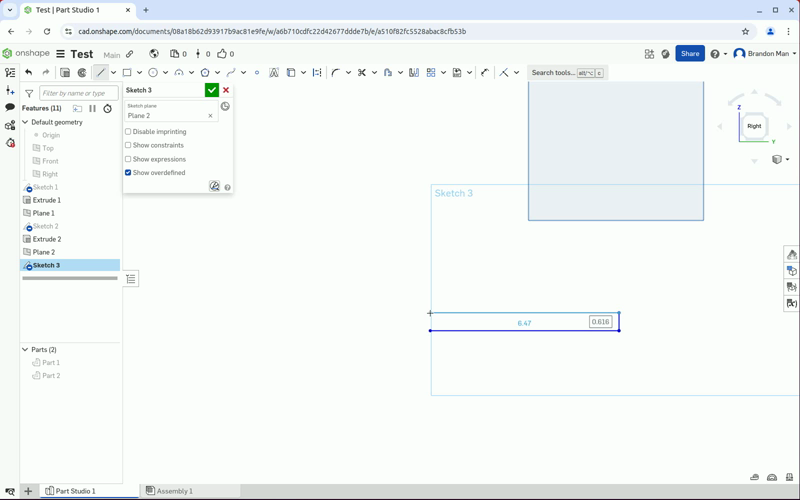
scroll(6)
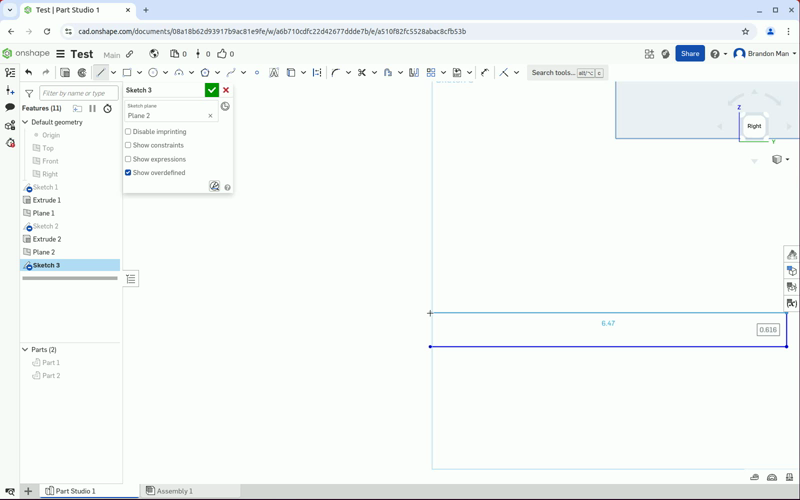
click(430, 312)
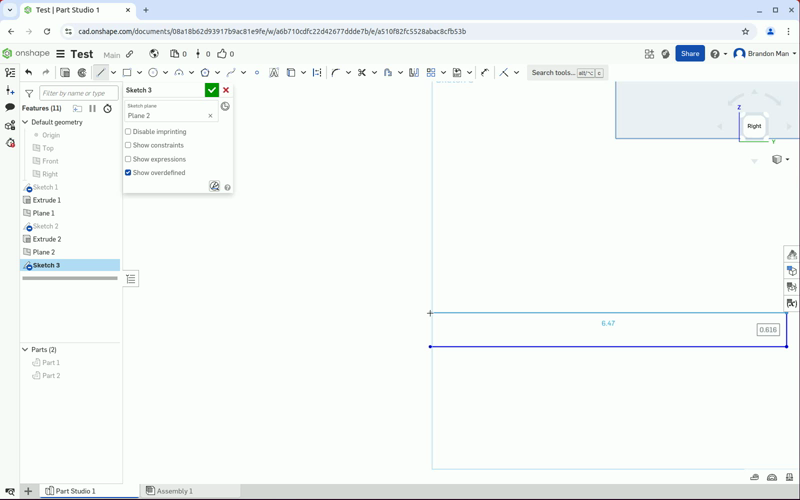
scroll(-6)
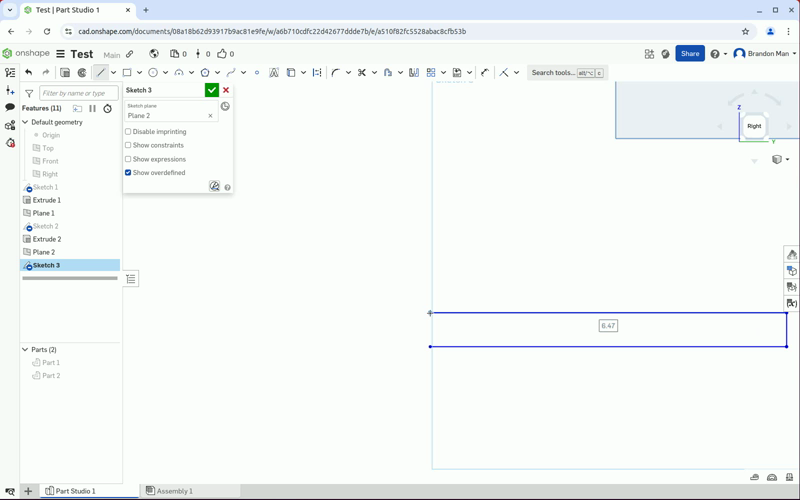
scroll(-6)
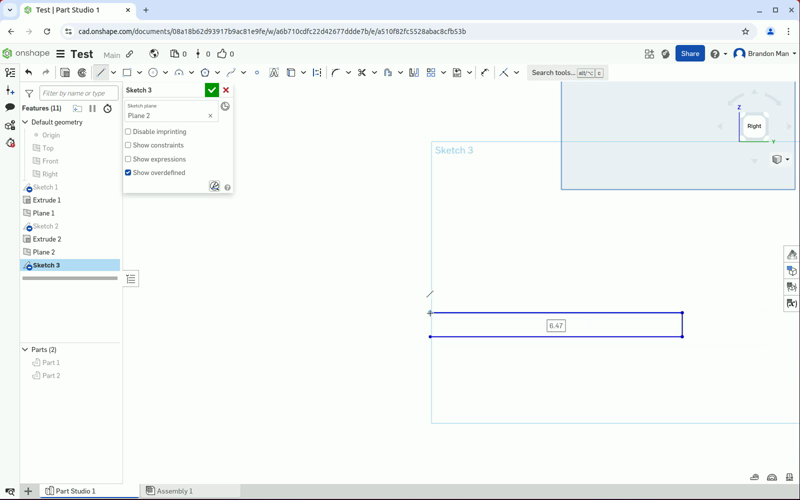
scroll(-6)
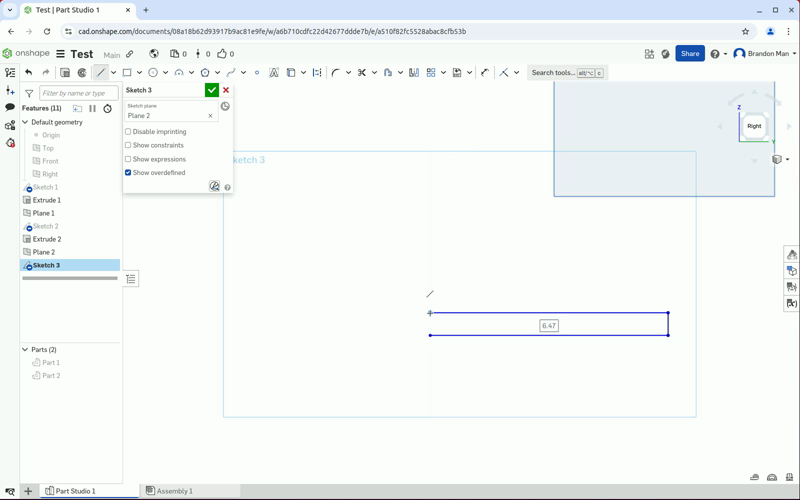
scroll(-6)
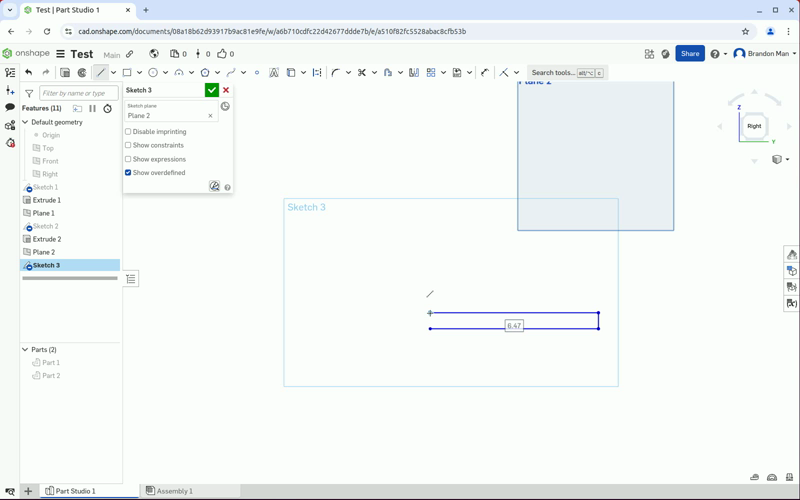
scroll(-6)
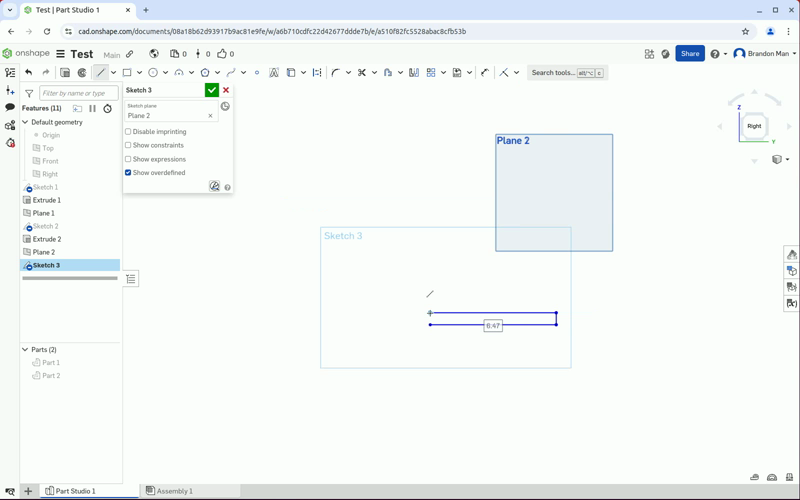
scroll(-6)
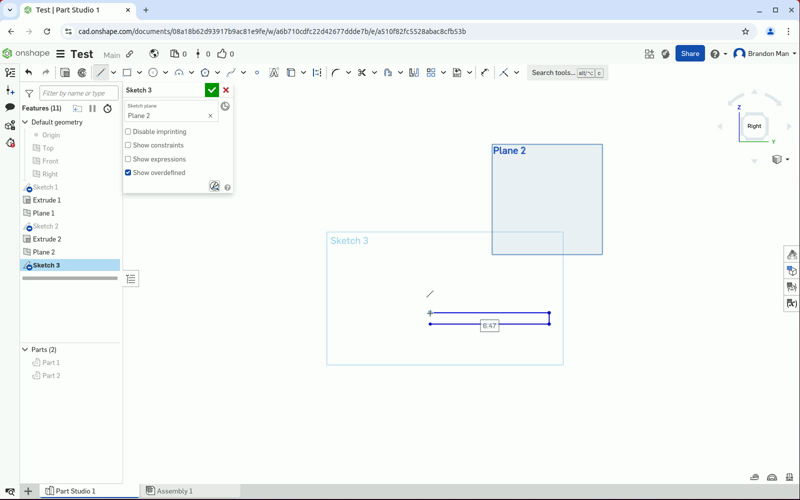
scroll(-6)
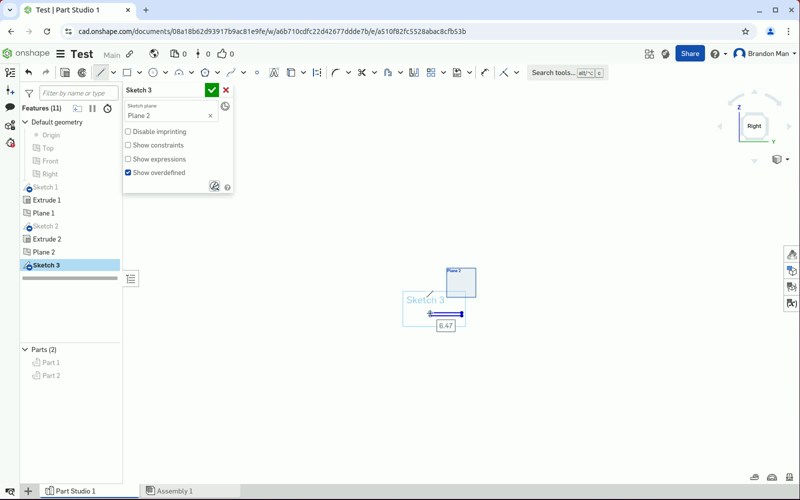
key_up(shift)
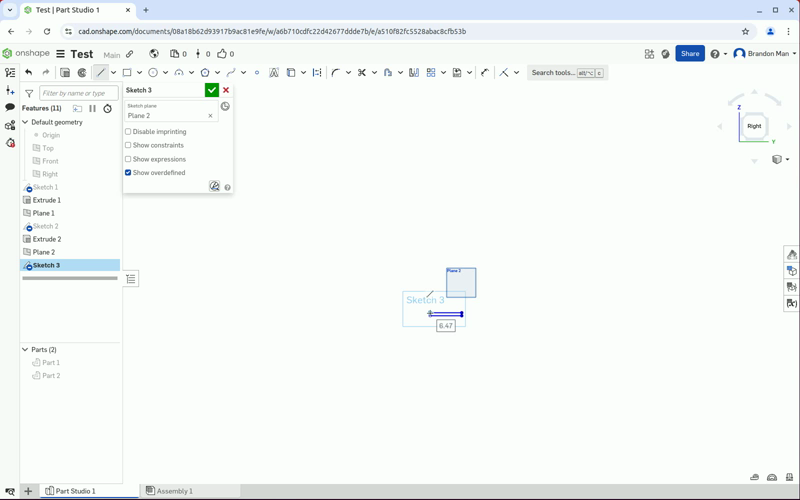
mouse_move(460, 312)
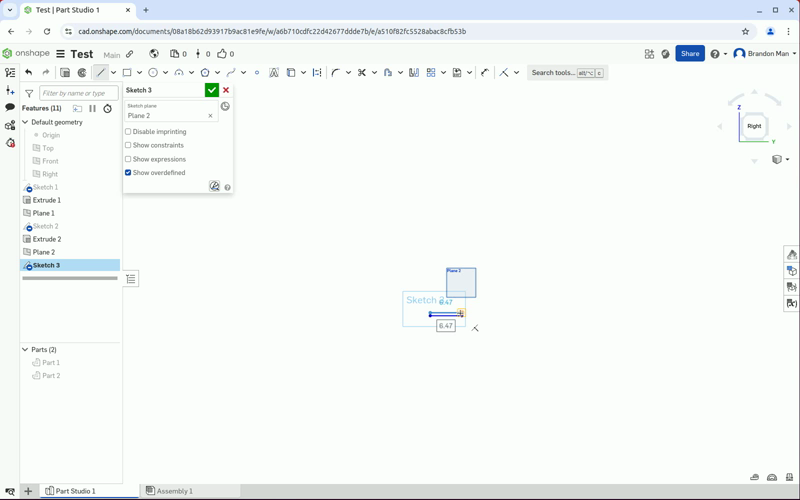
key_down(shift)
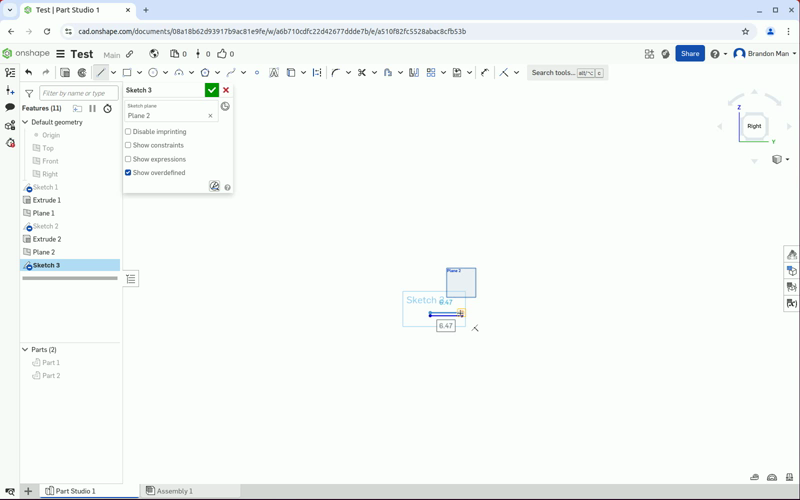
mouse_move(430, 315)
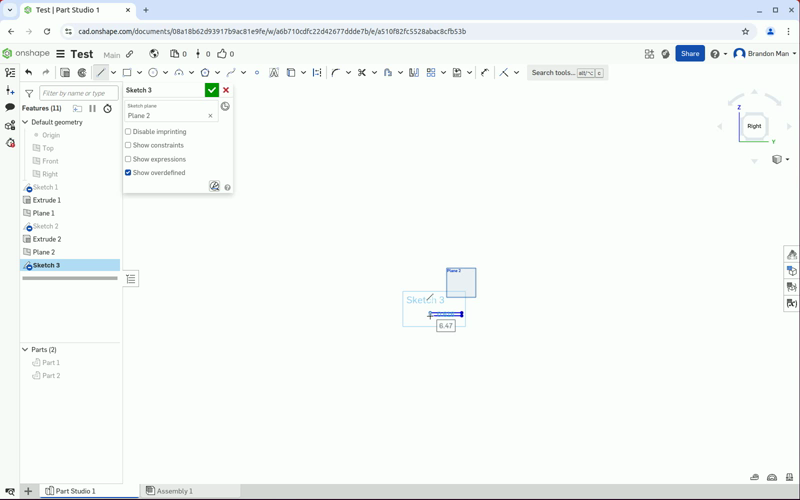
scroll(6)
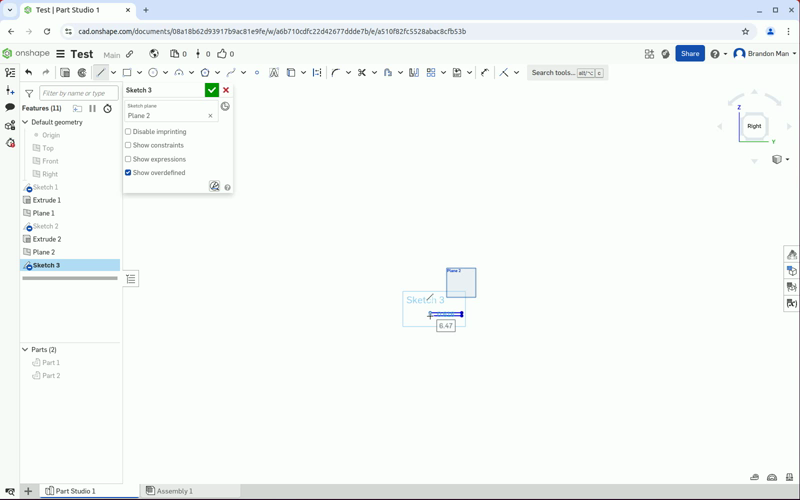
scroll(6)
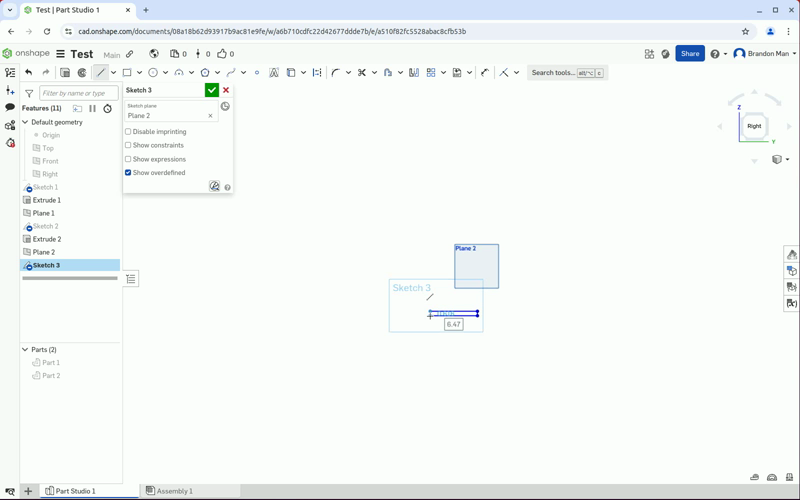
scroll(6)
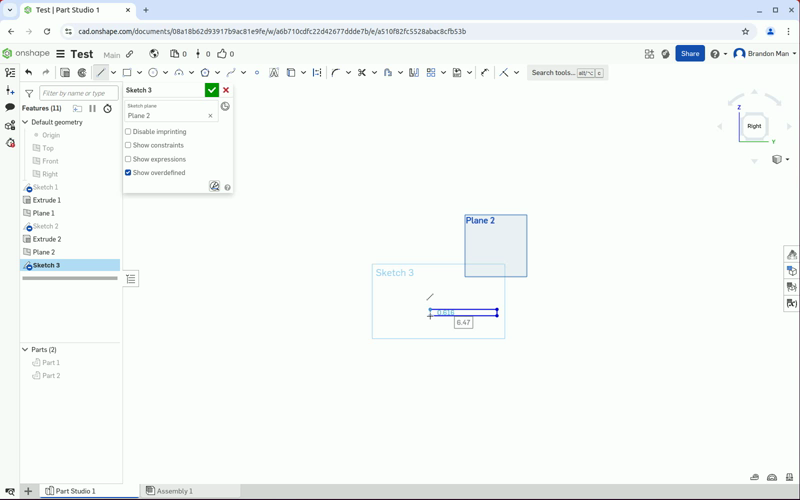
scroll(6)
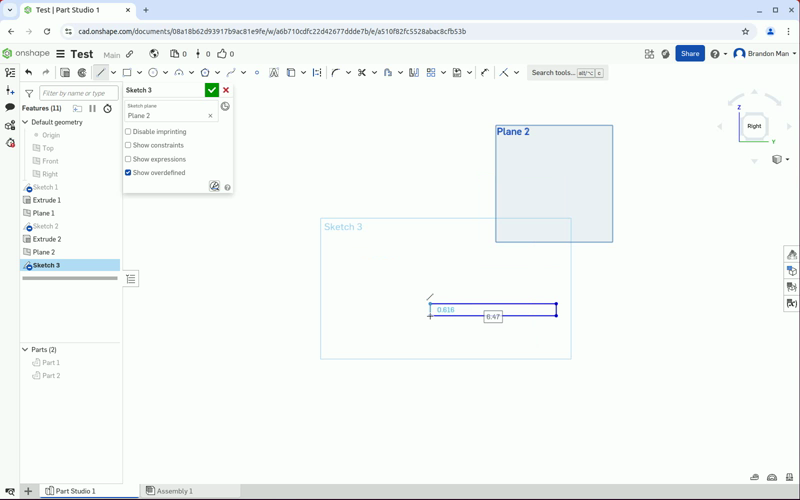
scroll(6)
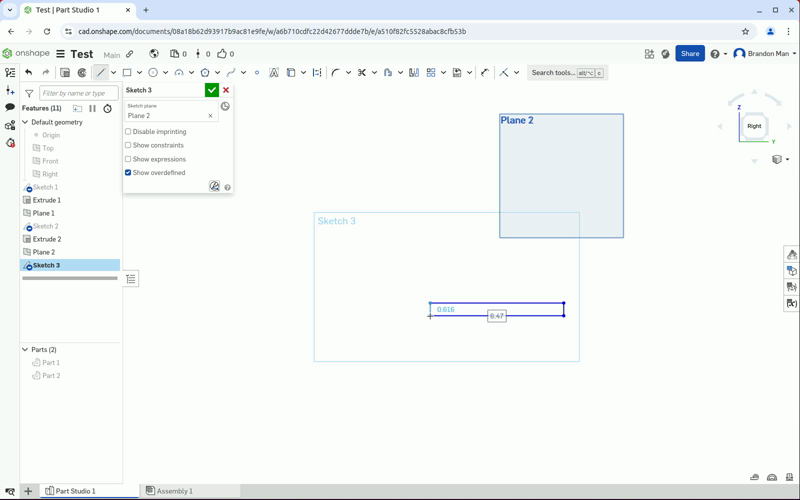
scroll(6)
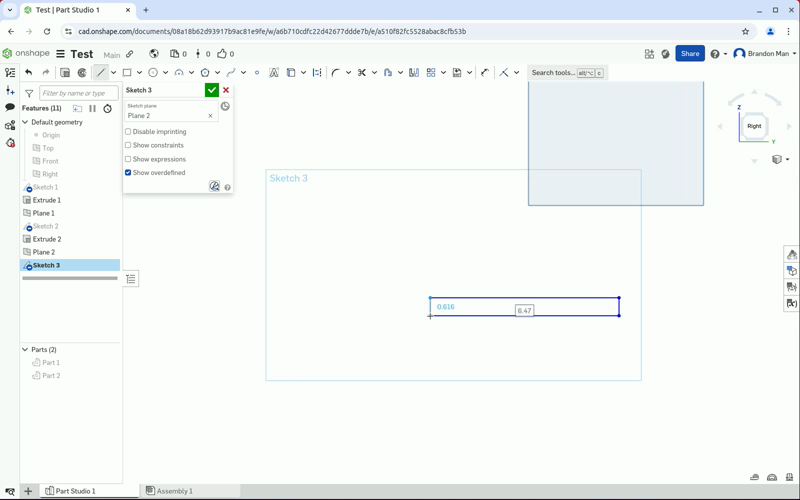
scroll(6)
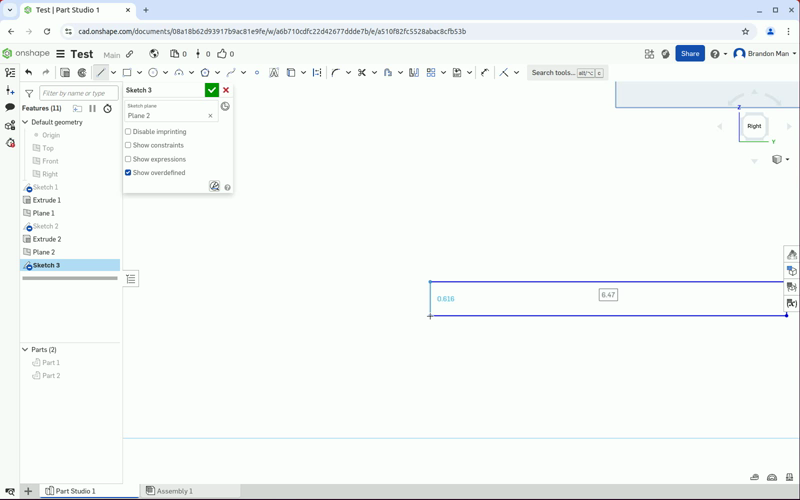
key_up(shift)
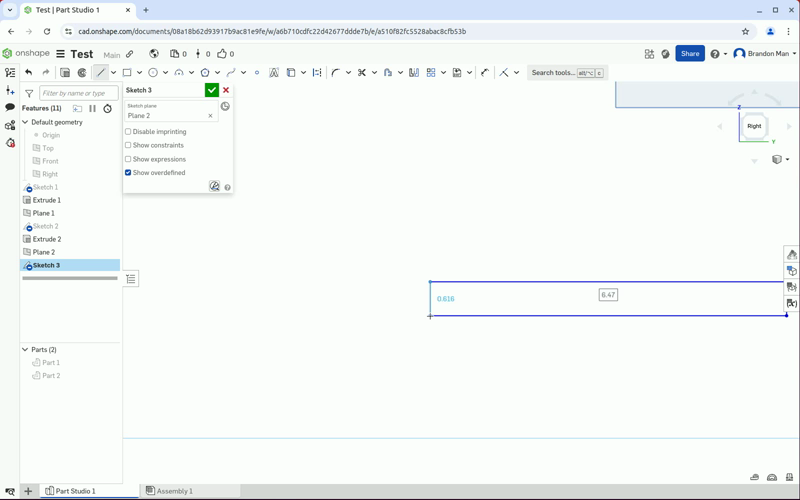
click(430, 315)
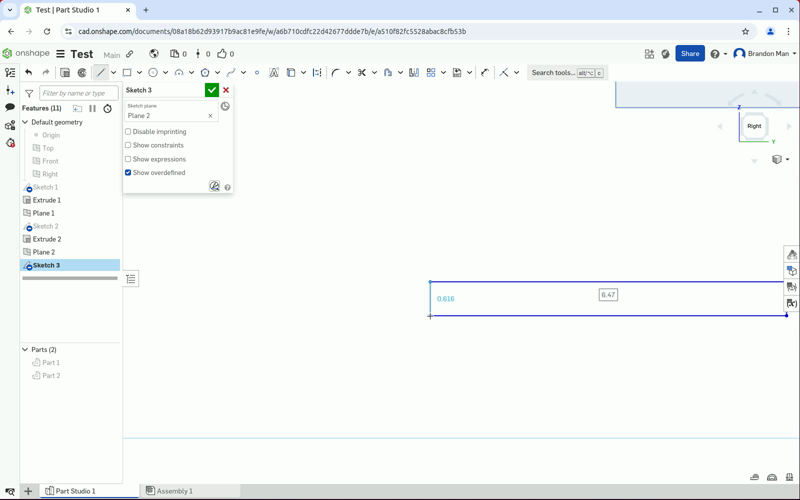
scroll(-6)
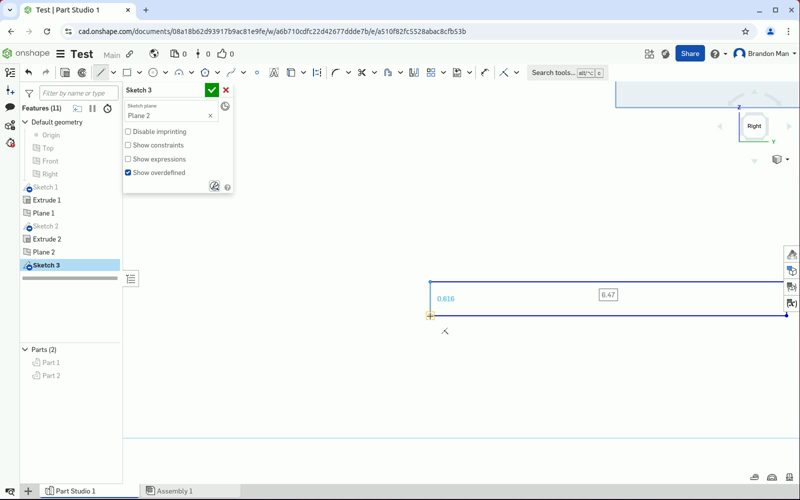
scroll(-6)
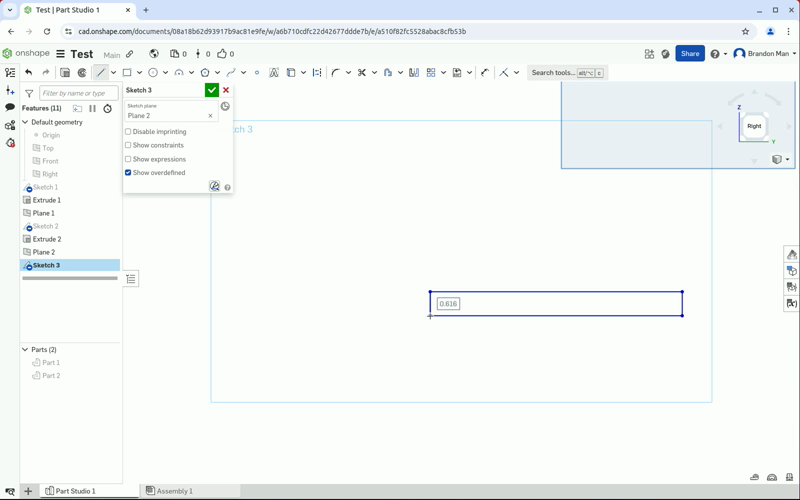
scroll(-6)
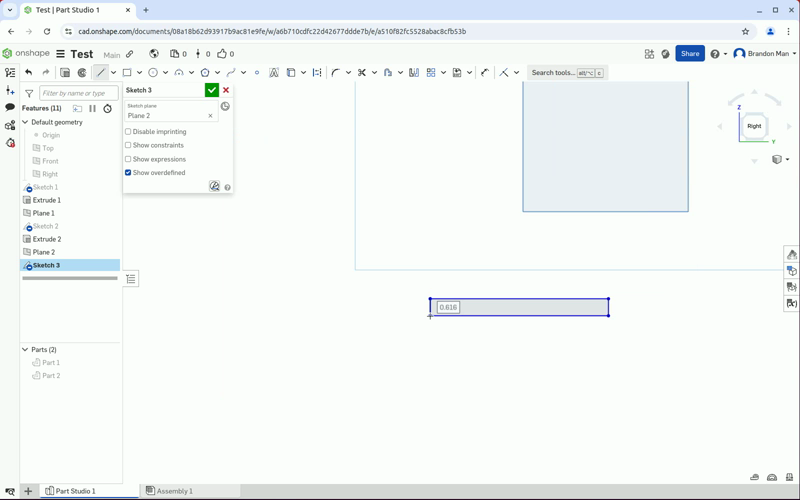
scroll(-6)
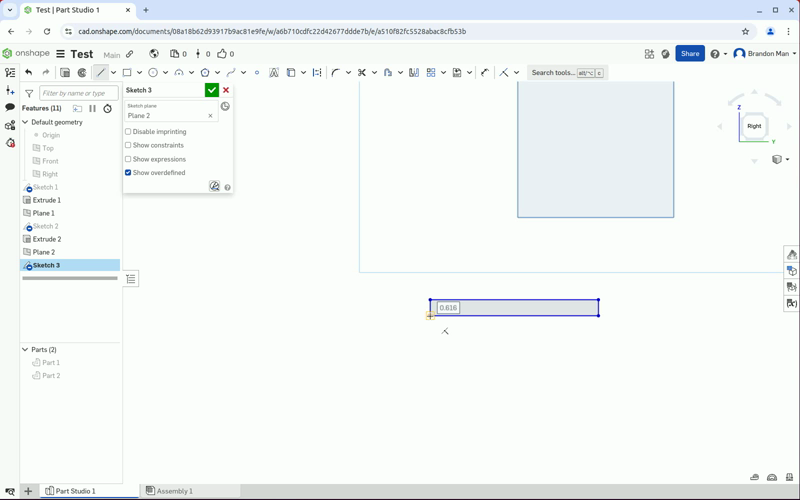
scroll(-6)
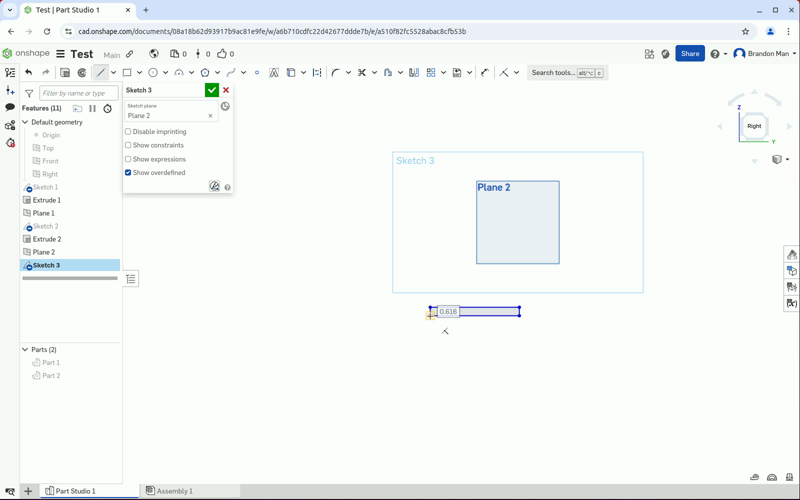
scroll(-6)
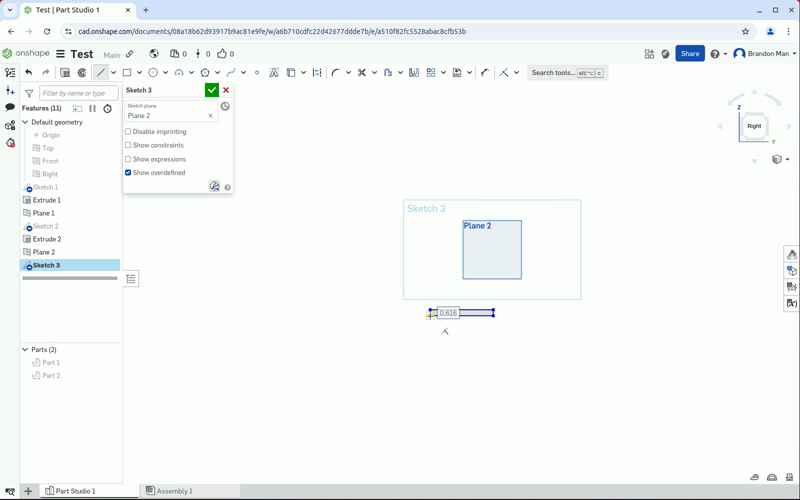
scroll(-6)
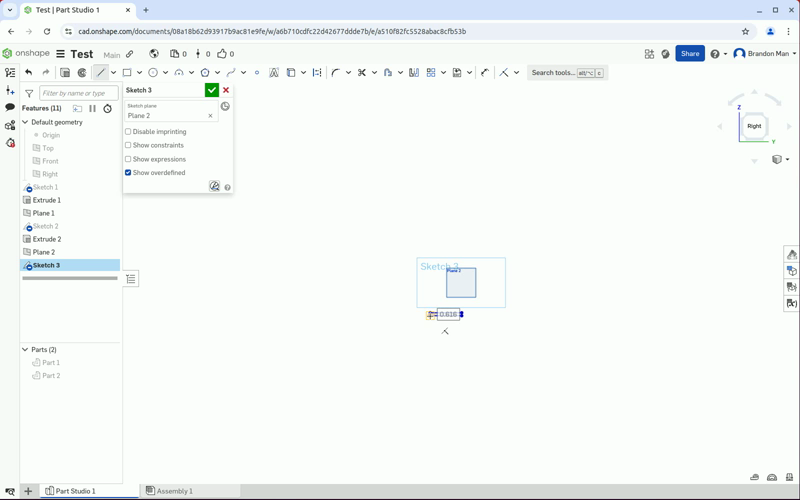
key(esc)
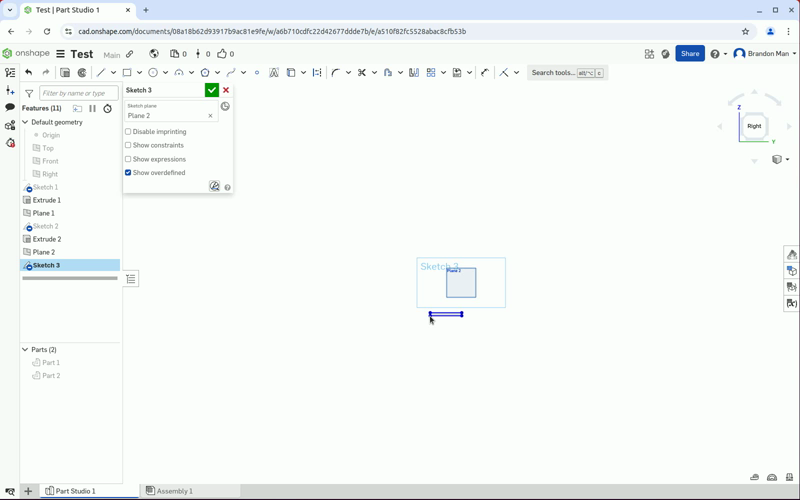
mouse_move(441, 312)
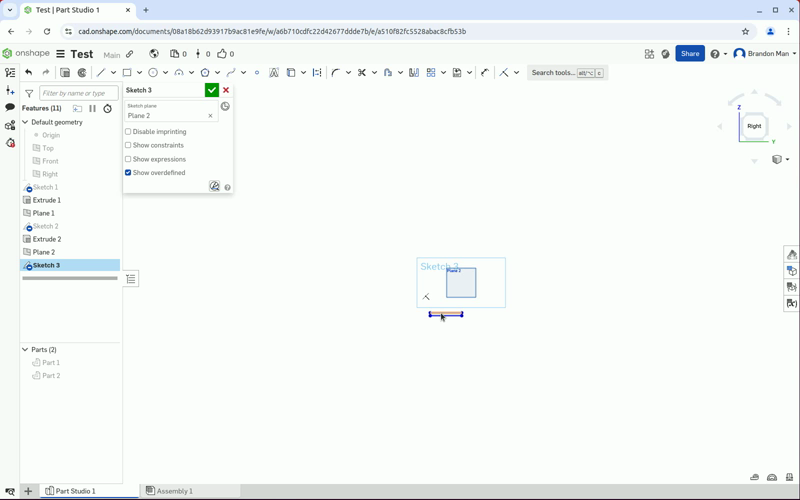
scroll(6)
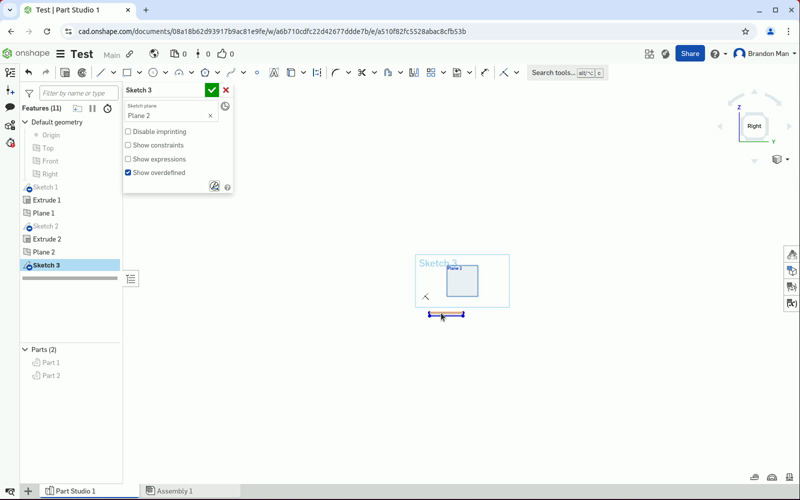
scroll(6)
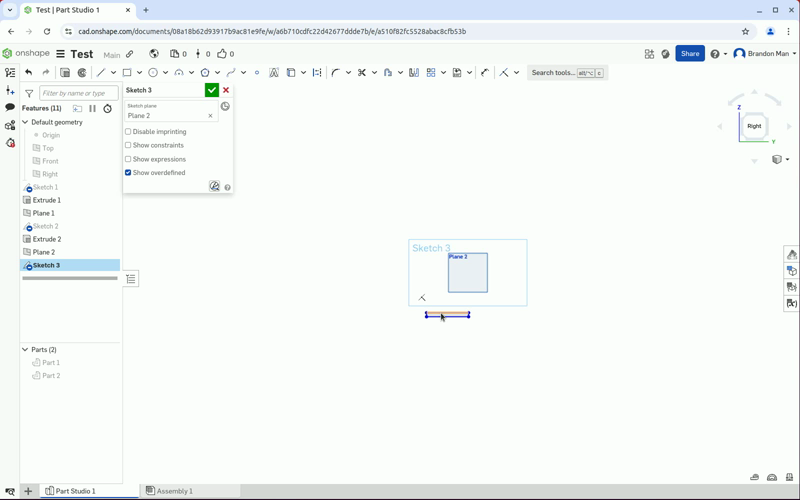
scroll(6)
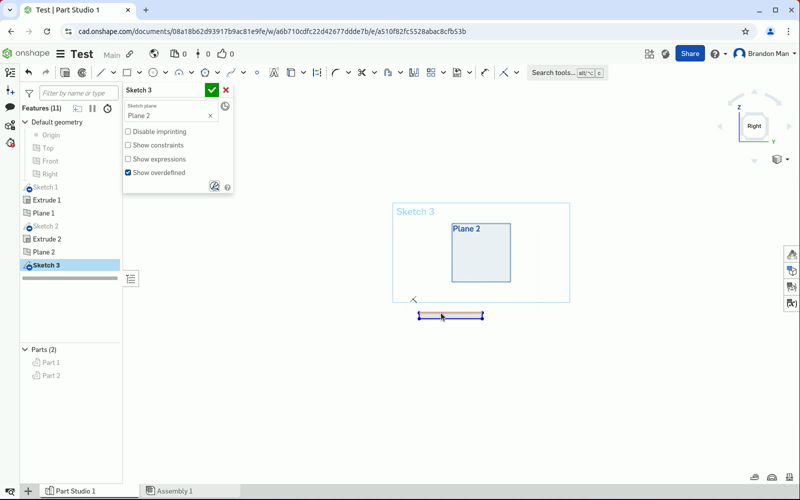
scroll(6)
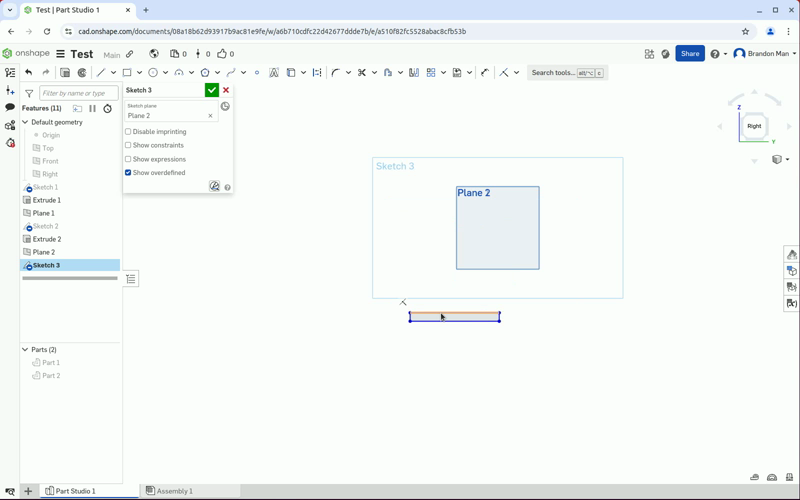
scroll(6)
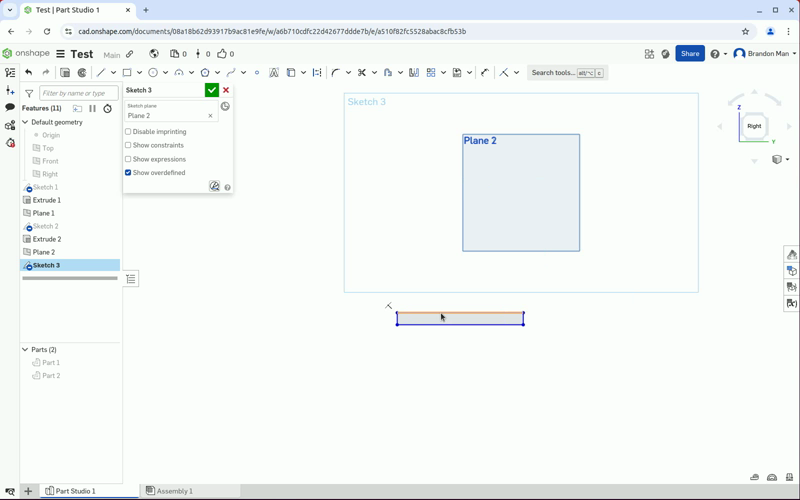
scroll(6)
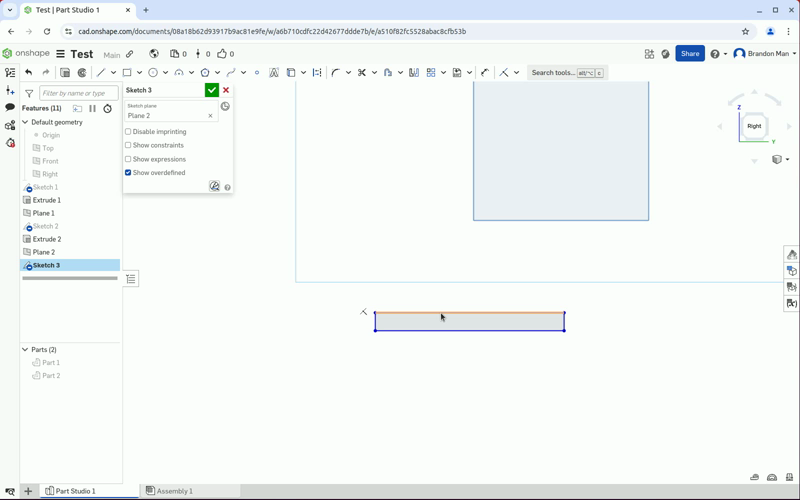
scroll(6)
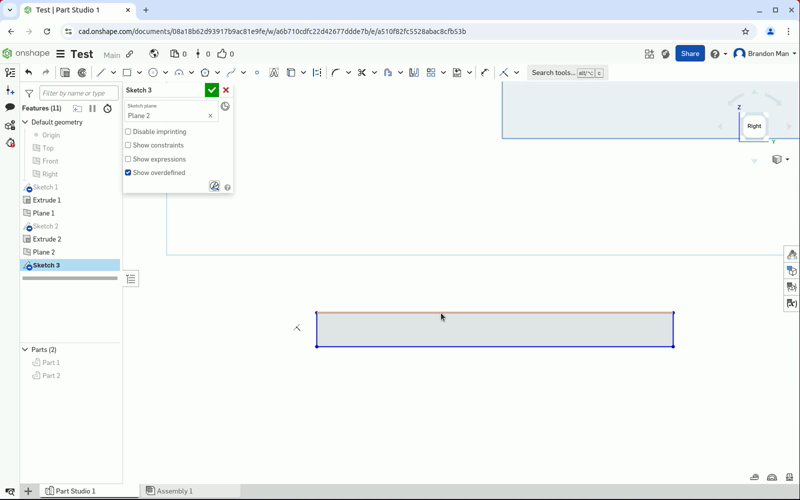
click(441, 312)
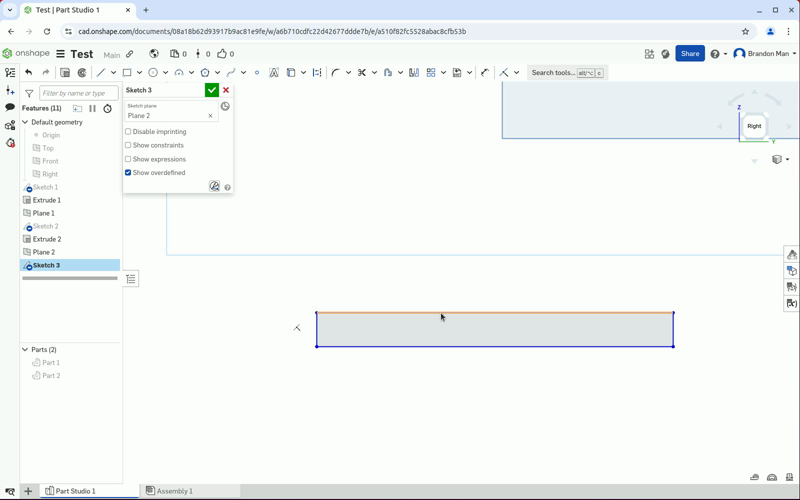
scroll(-6)
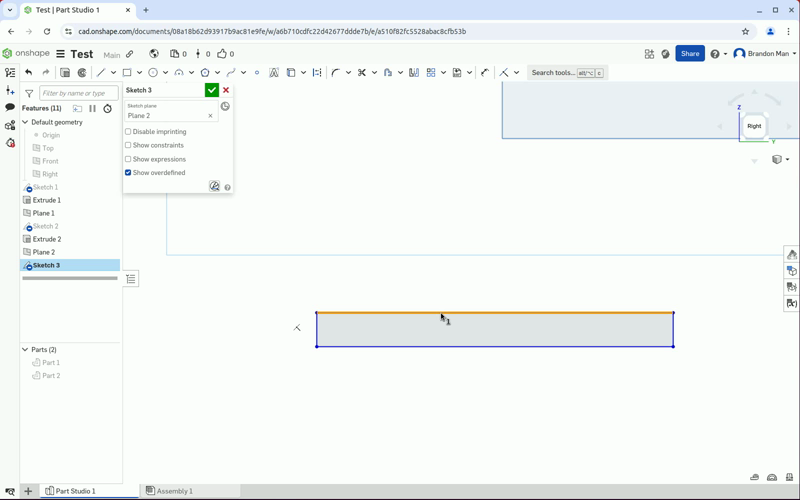
scroll(-6)
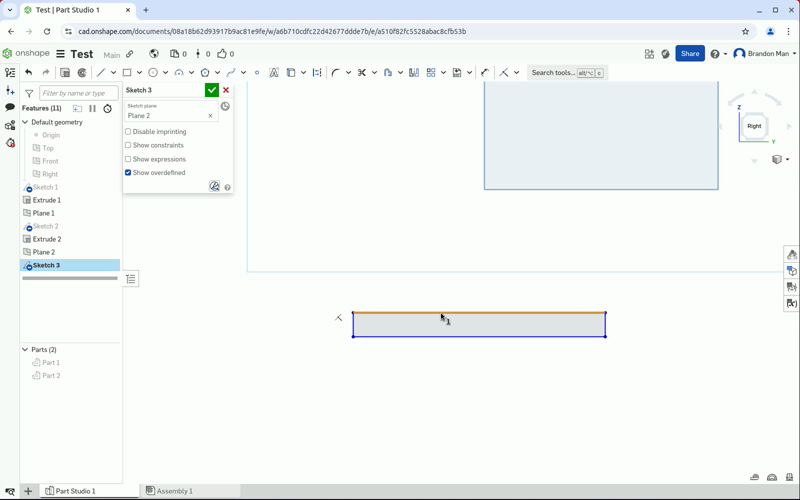
scroll(-6)
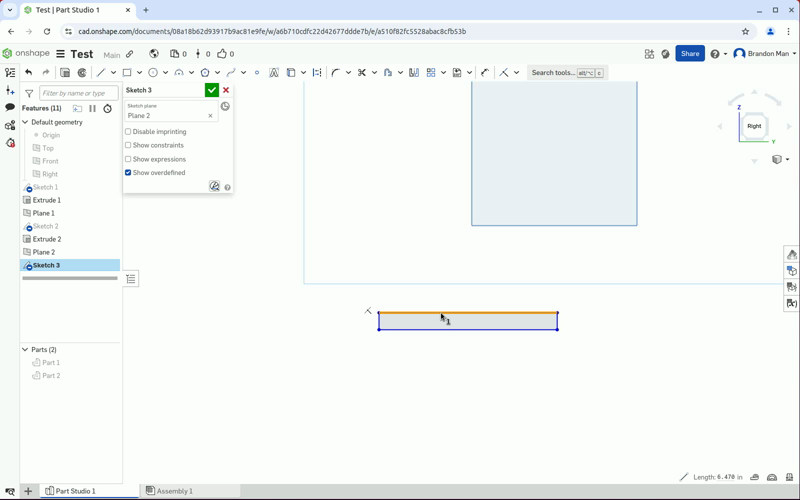
scroll(-6)
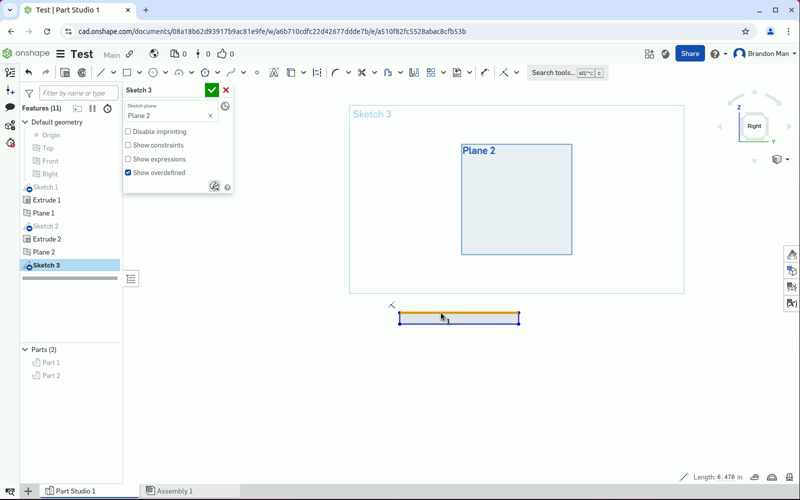
scroll(-6)
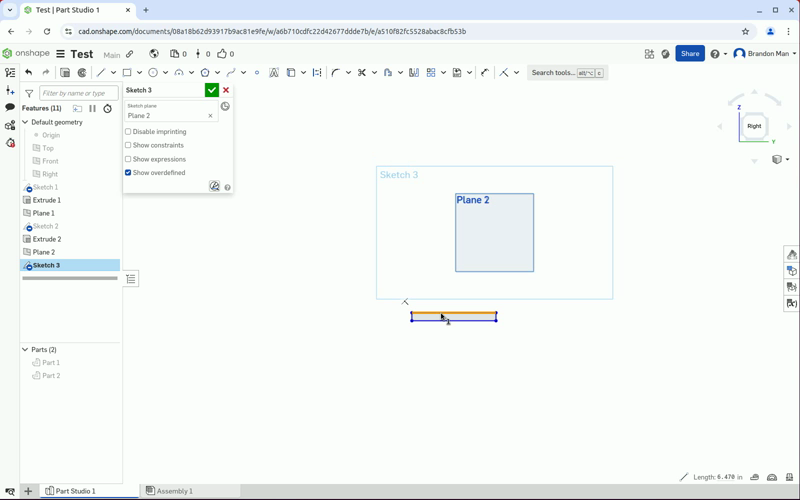
scroll(-6)
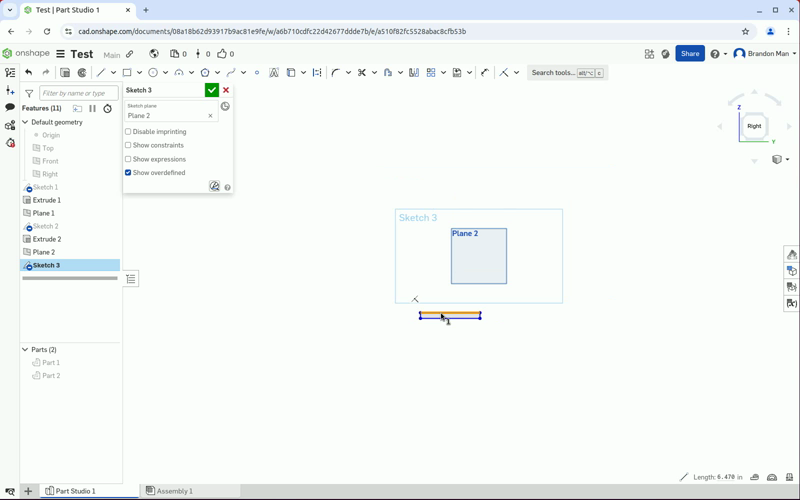
scroll(-6)
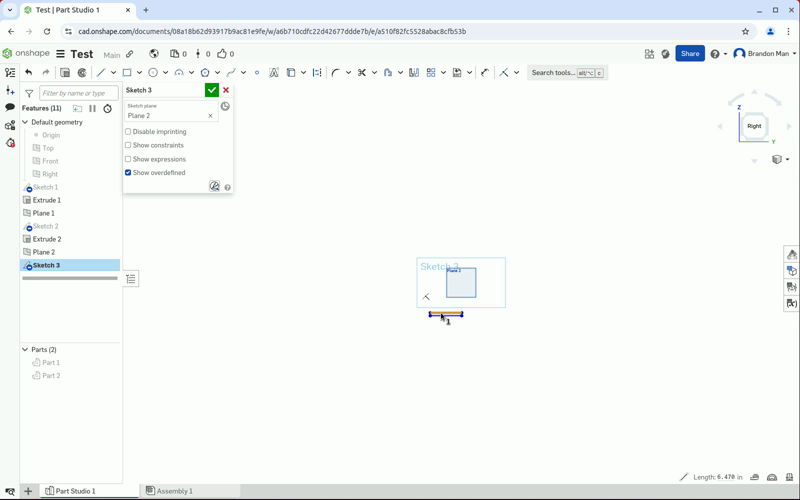
mouse_move(73, 352)
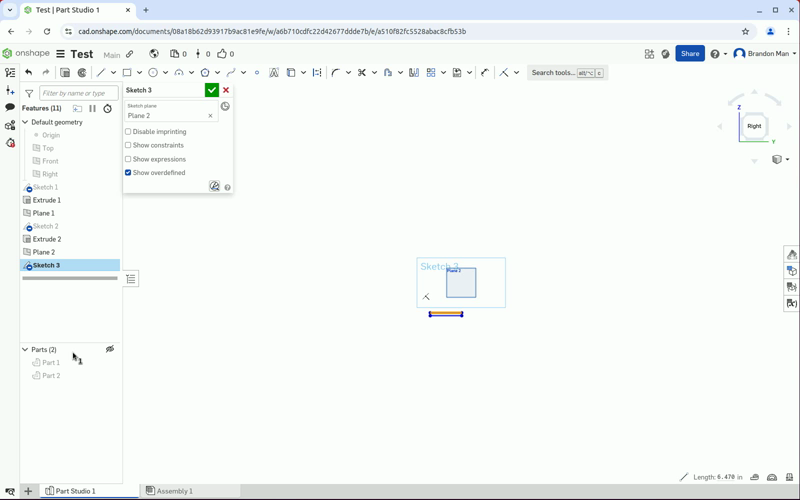
key(shift+y)
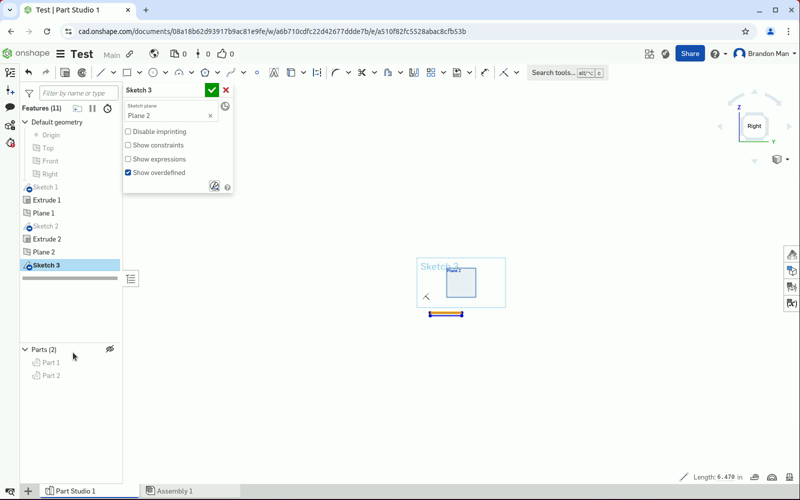
key(shift+e)
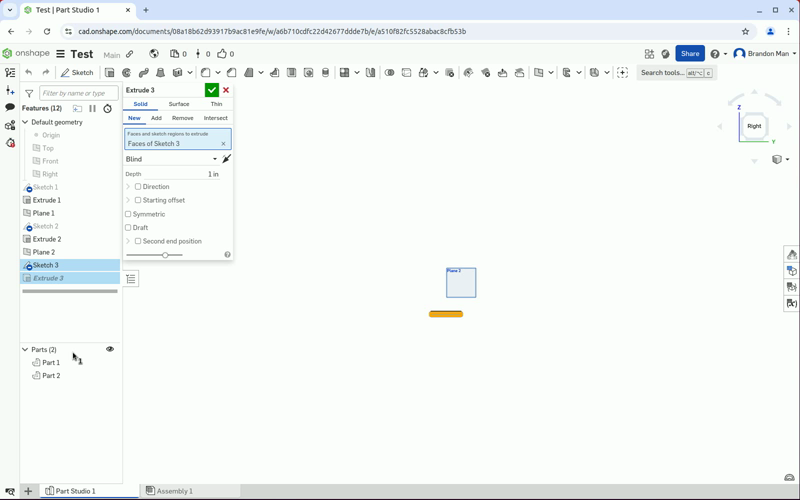
mouse_move(143, 106)
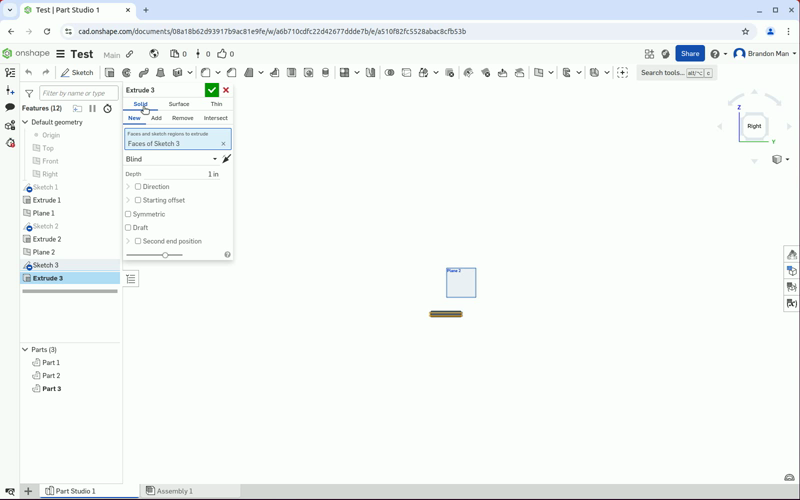
click(143, 106)
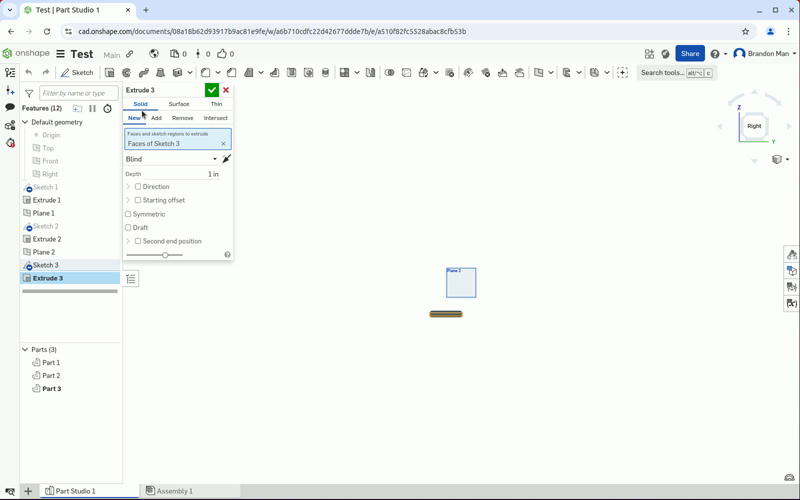
mouse_move(137, 120)
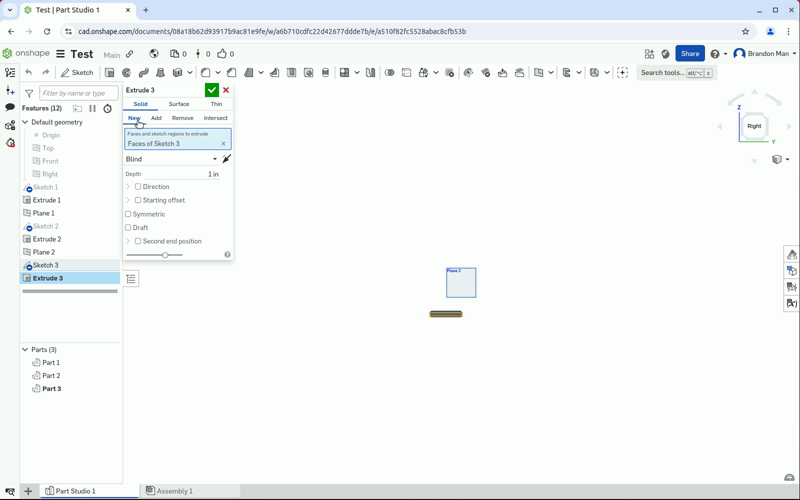
click(137, 120)
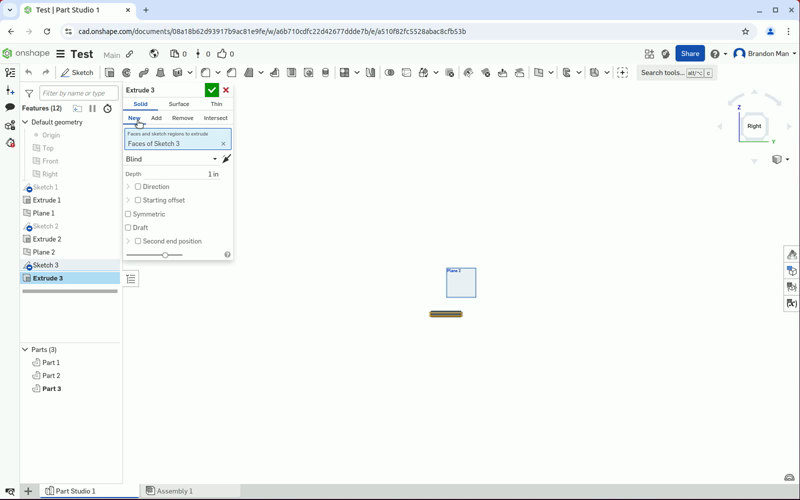
key(tab, 4)
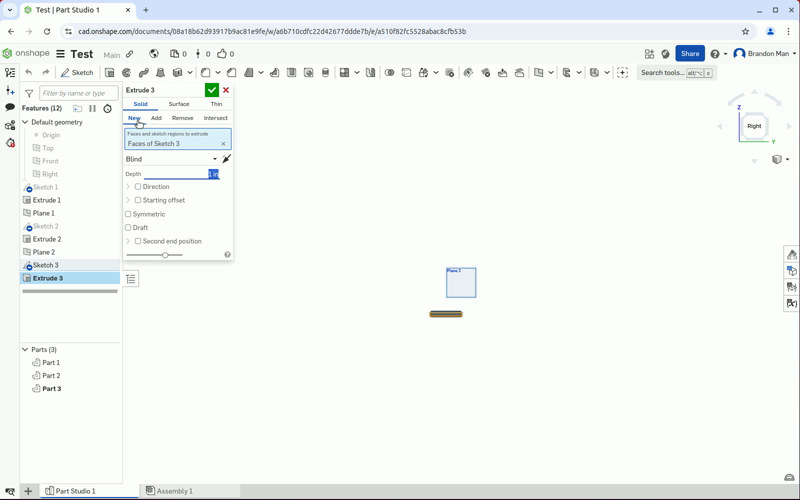
text(1.204)
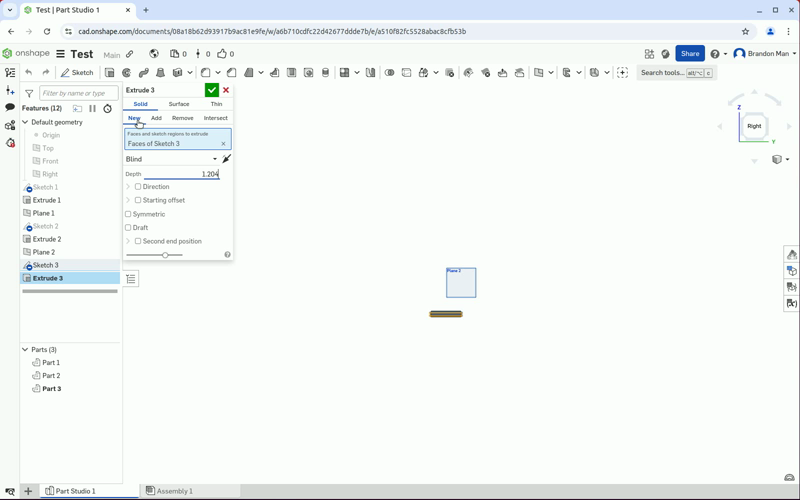
key(enter)
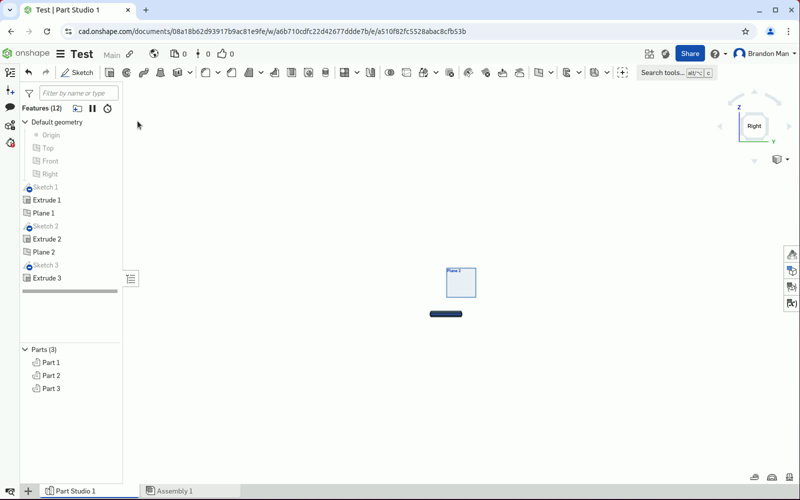
key(shift+h)
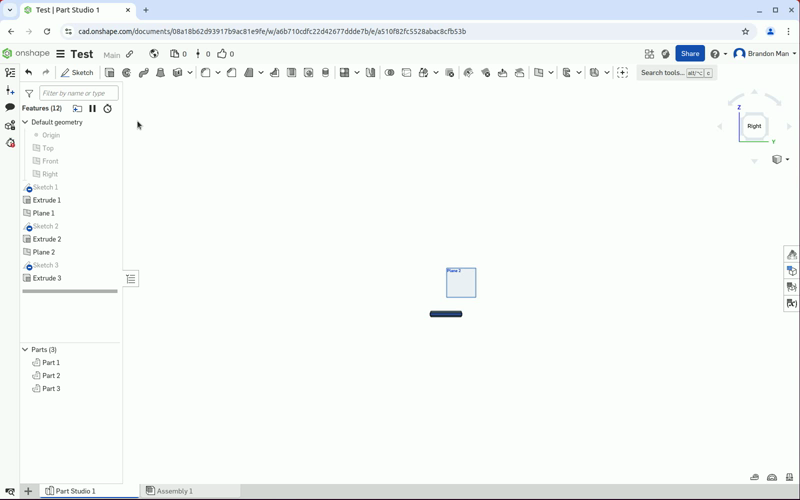
key(shift+h)
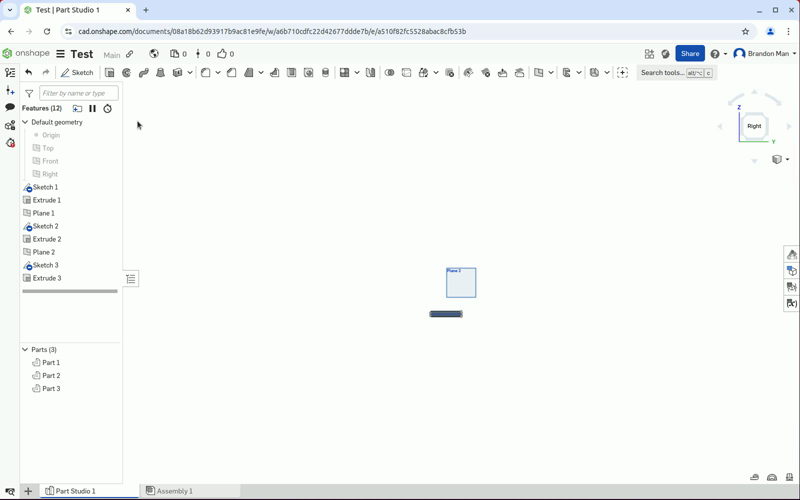
key(shift+7)
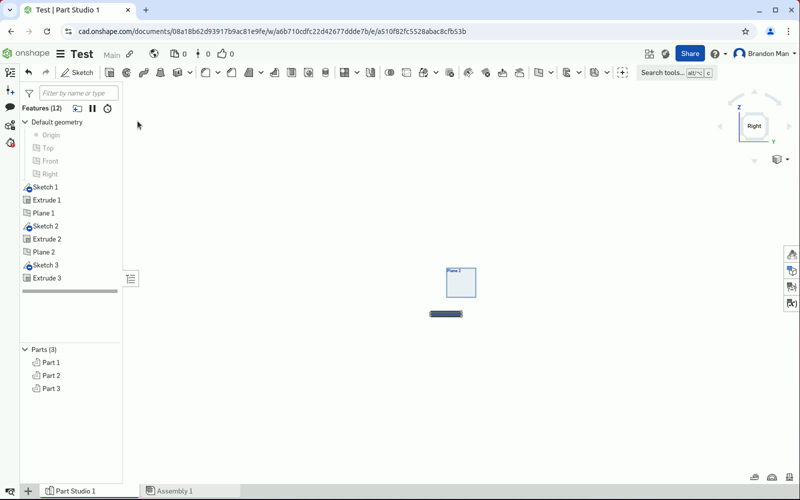
key(right, 2)
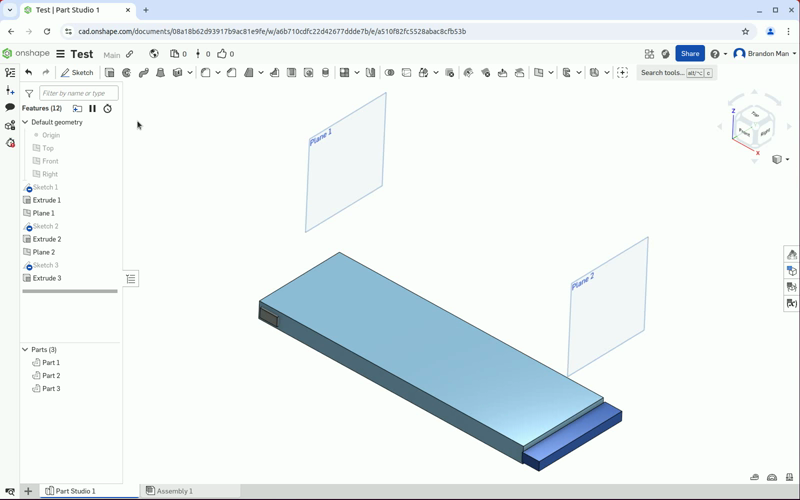
key(down, 2)
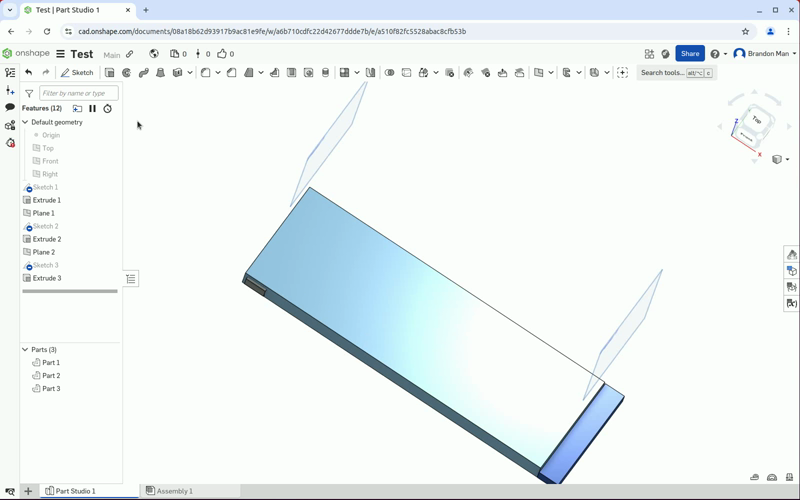
key(up, 2)
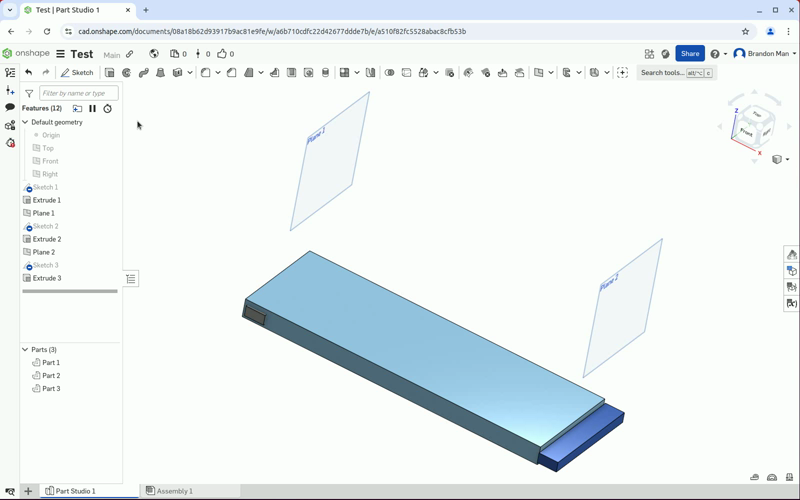
key(left, 2)
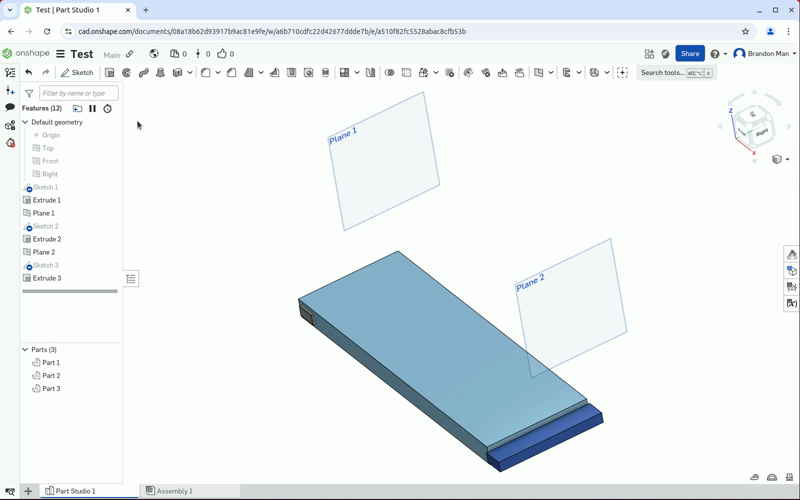
mouse_move(73, 189)
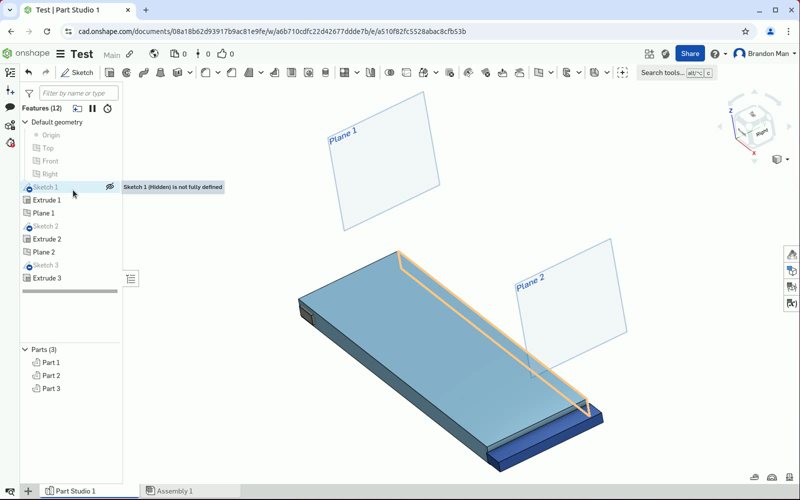
click(73, 189)